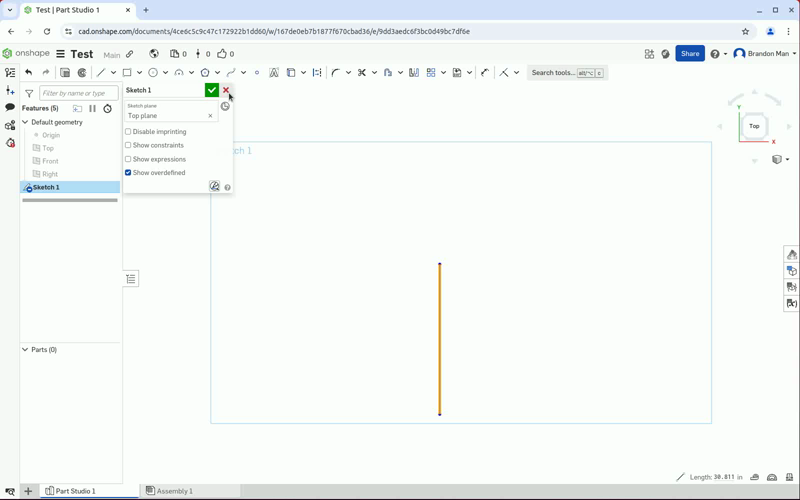
key(shift+h)
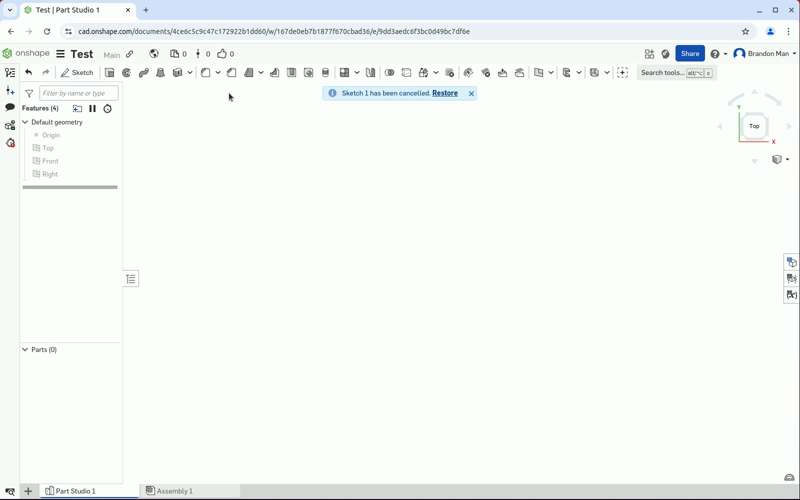
mouse_move(73, 352)
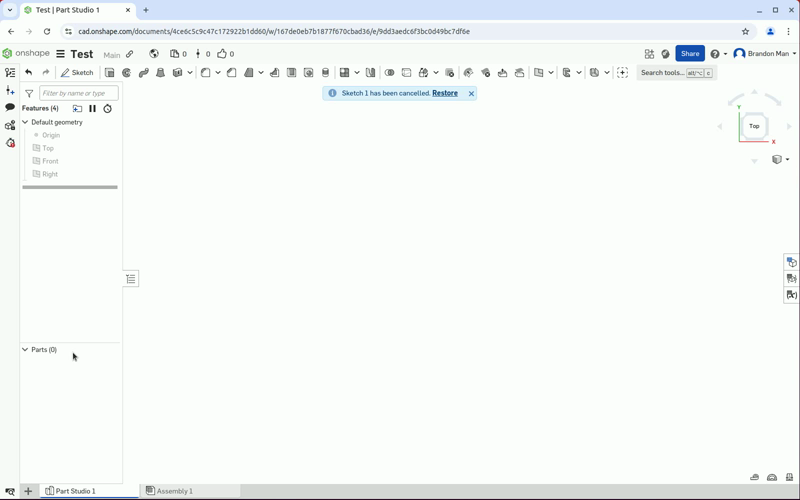
key(y)
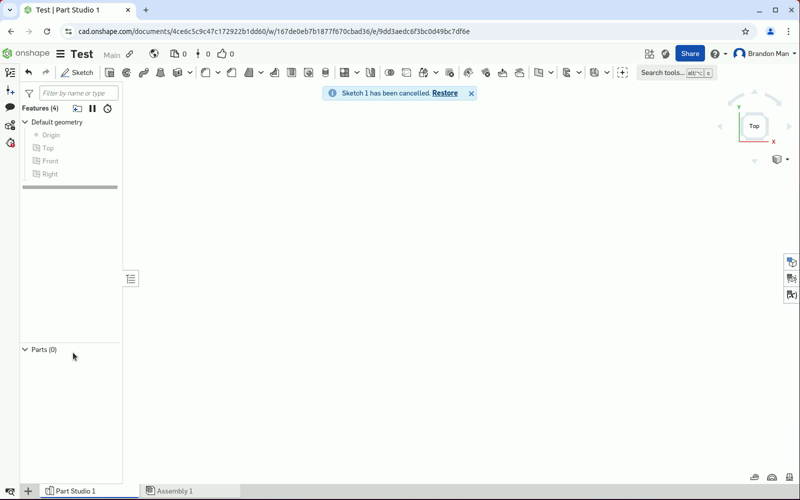
key(shift+p)
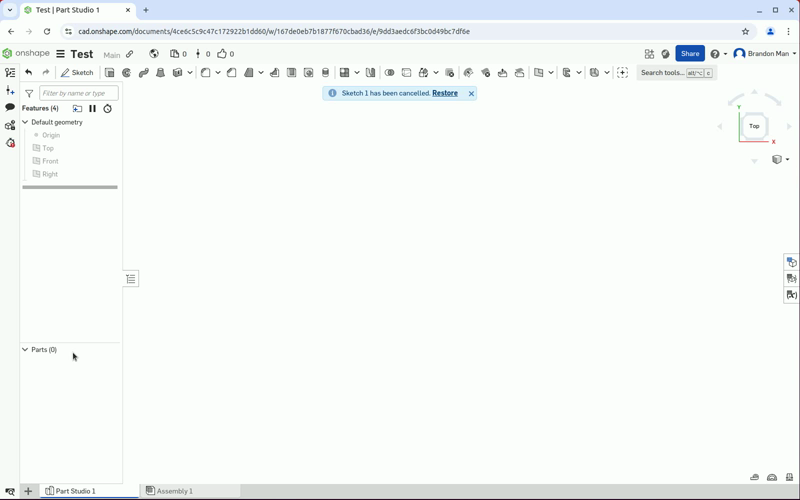
key(space)
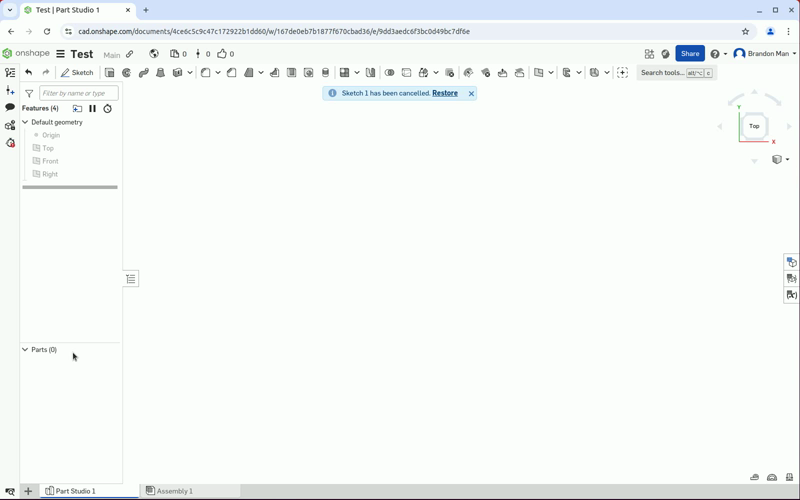
key_down(shift)
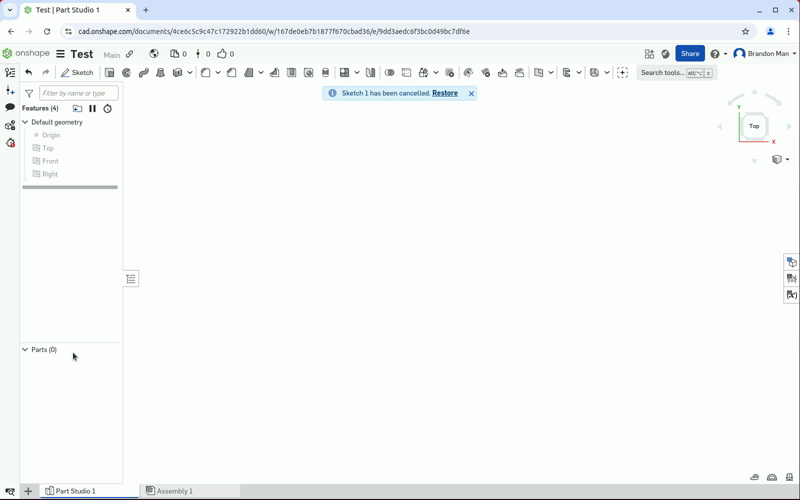
key(up)
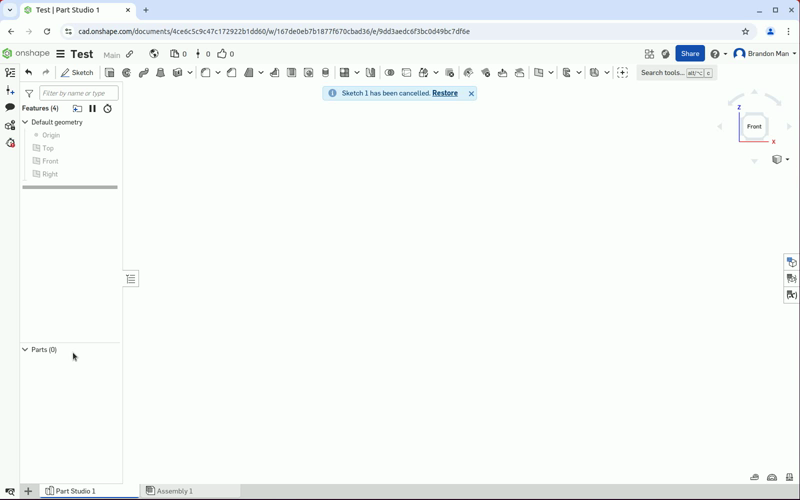
key_up(shift)
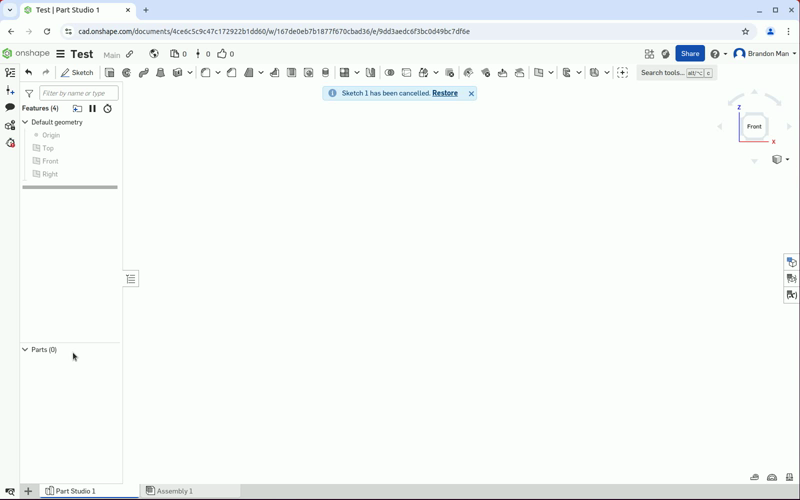
mouse_move(73, 352)
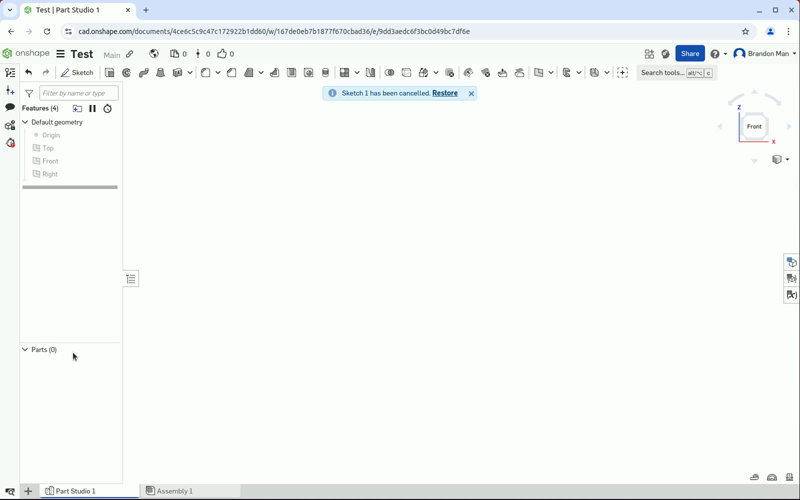
key(shift+y)
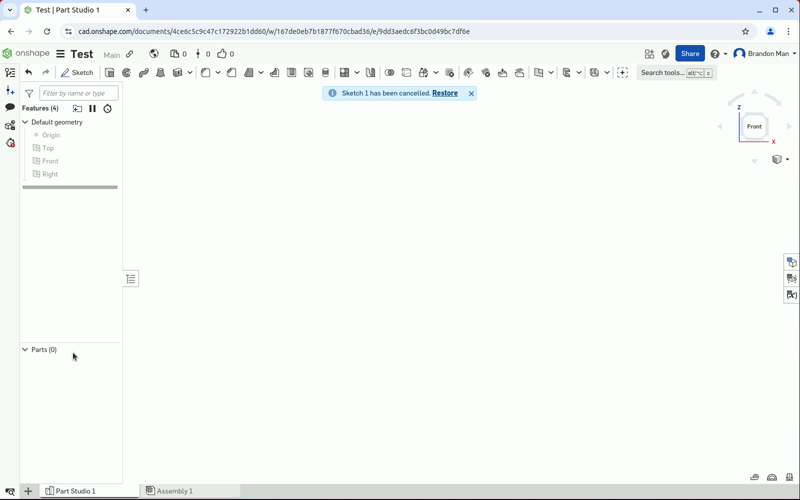
key(shift+s)
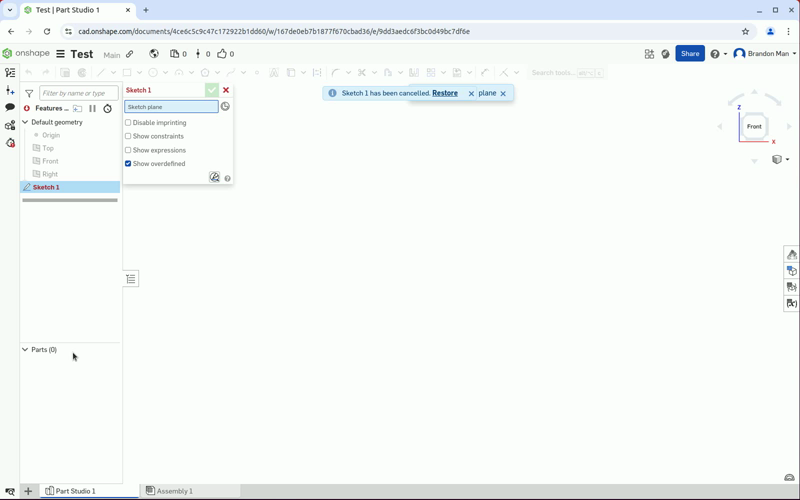
mouse_move(73, 163)
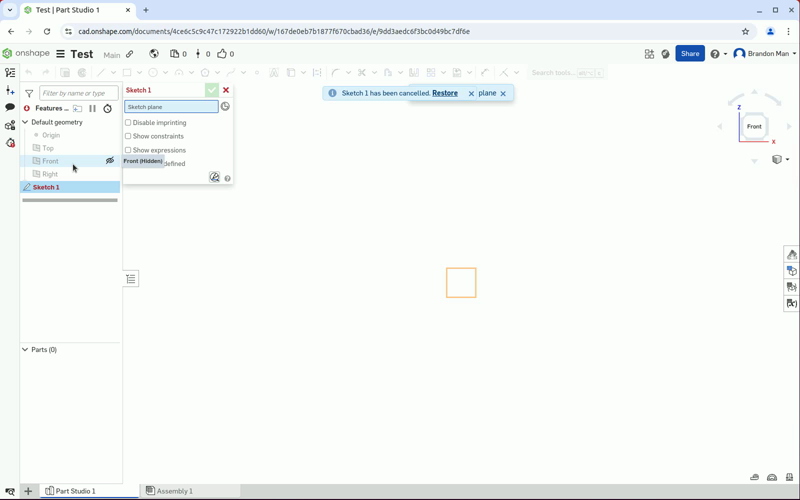
click(73, 163)
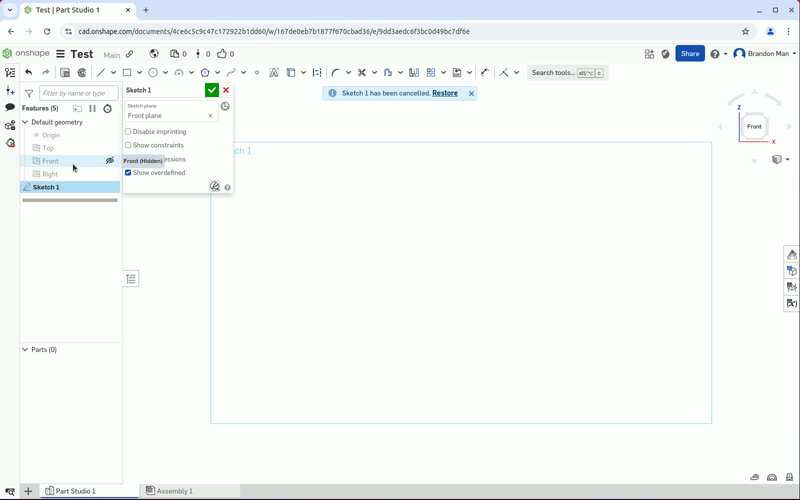
mouse_move(73, 352)
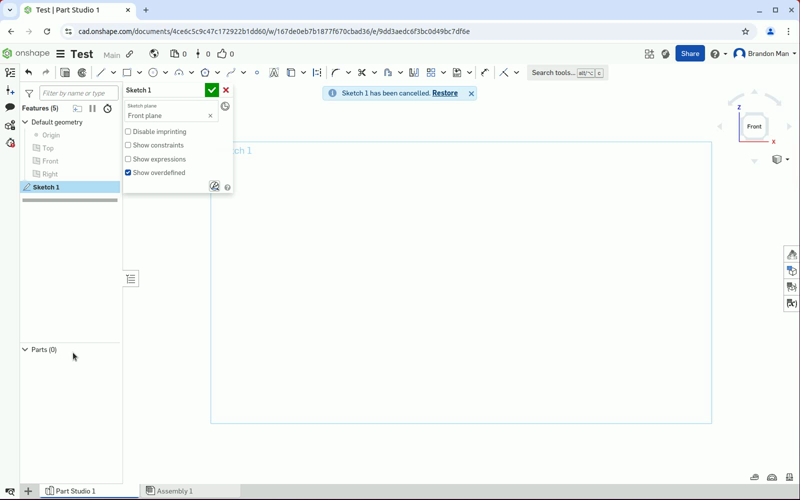
key(y)
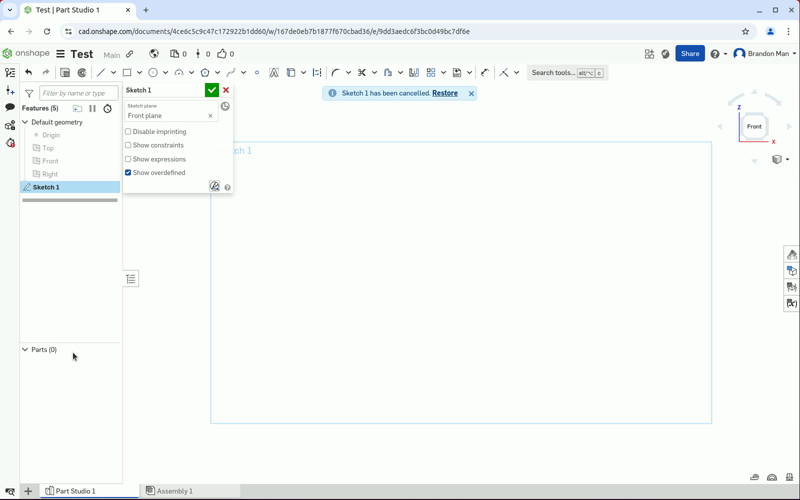
key(l)
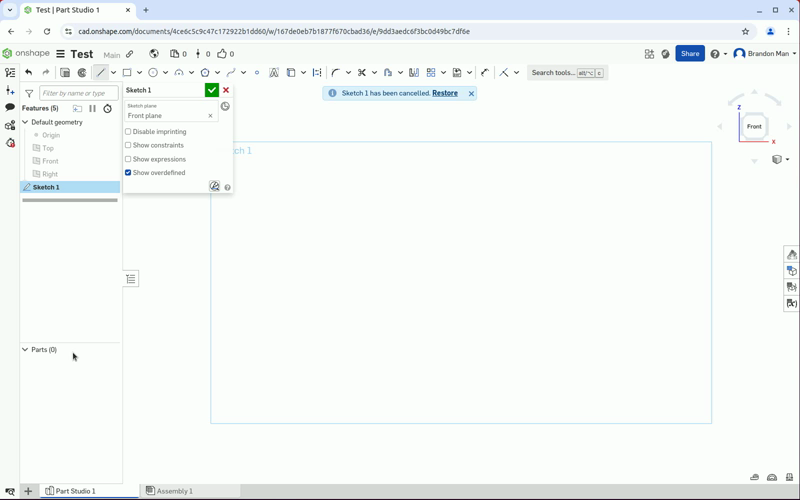
key_down(shift)
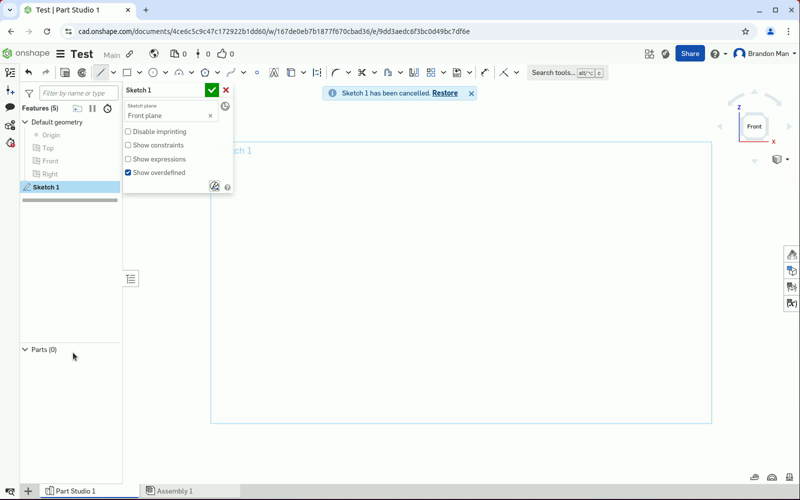
mouse_move(348, 339)
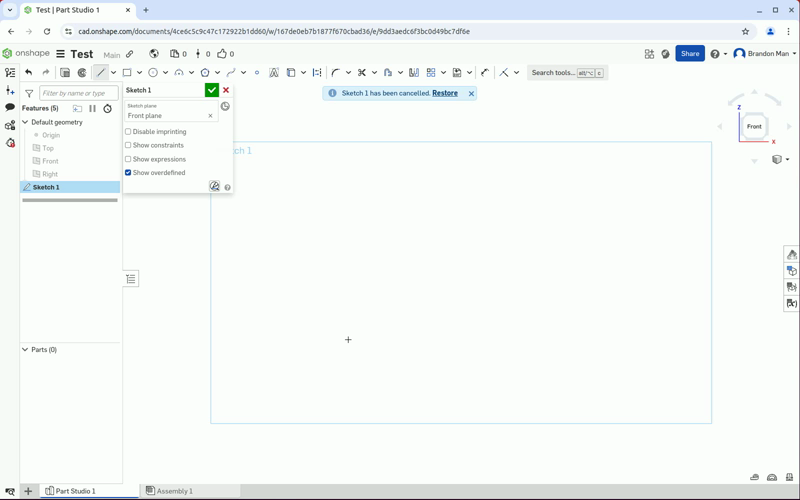
click(348, 339)
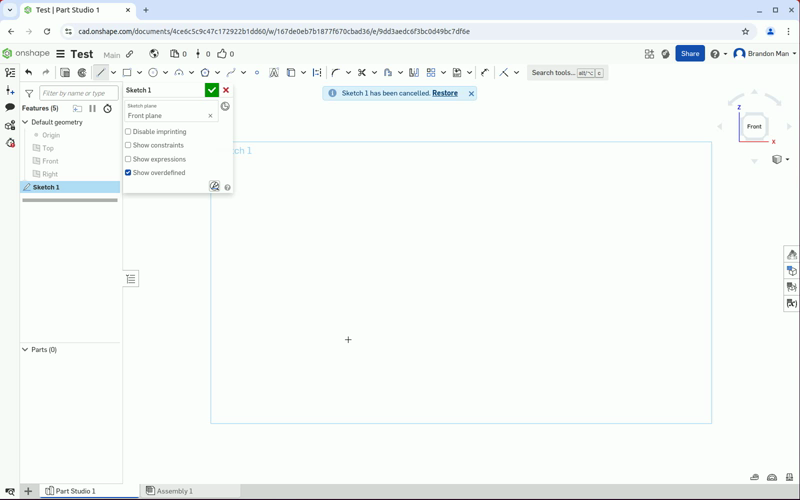
key_up(shift)
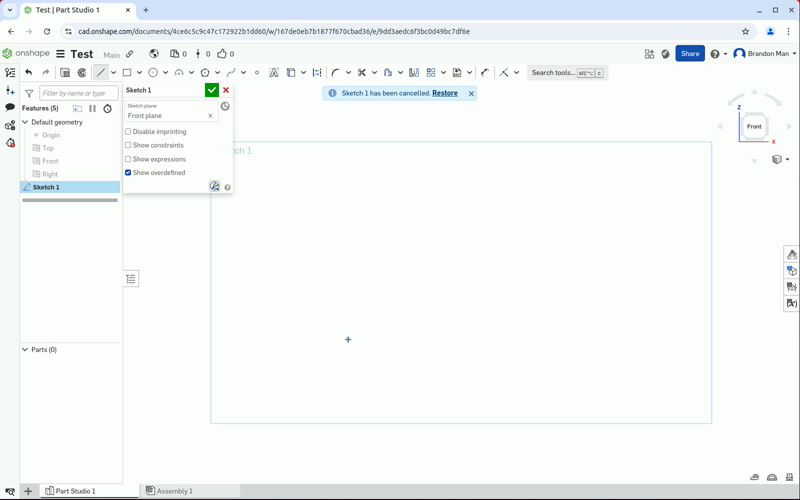
key_down(shift)
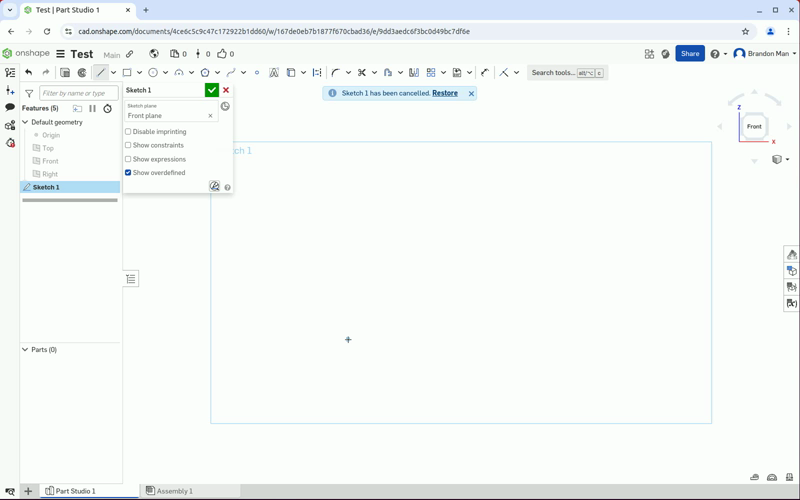
mouse_move(572, 339)
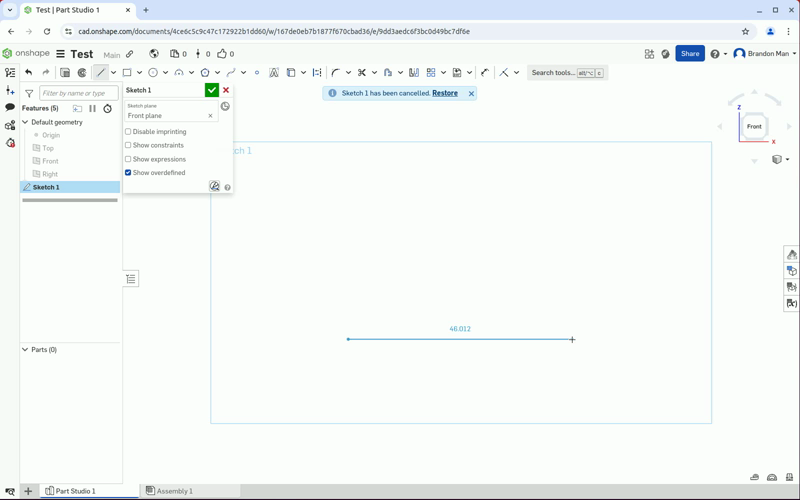
click(572, 339)
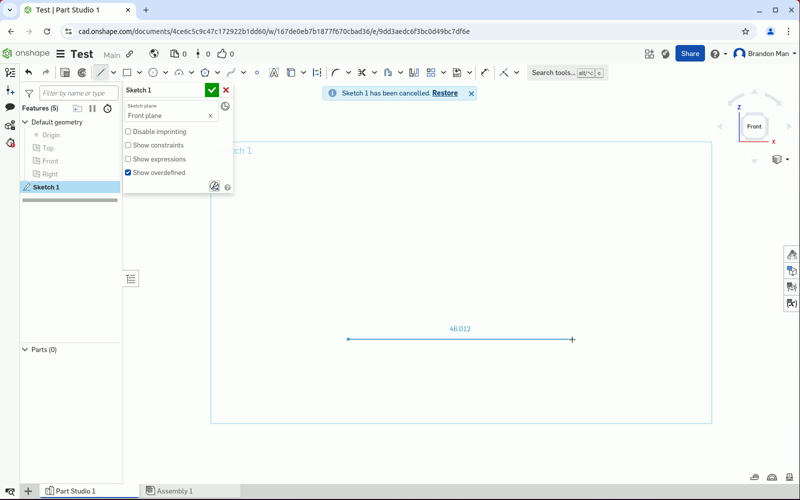
key_up(shift)
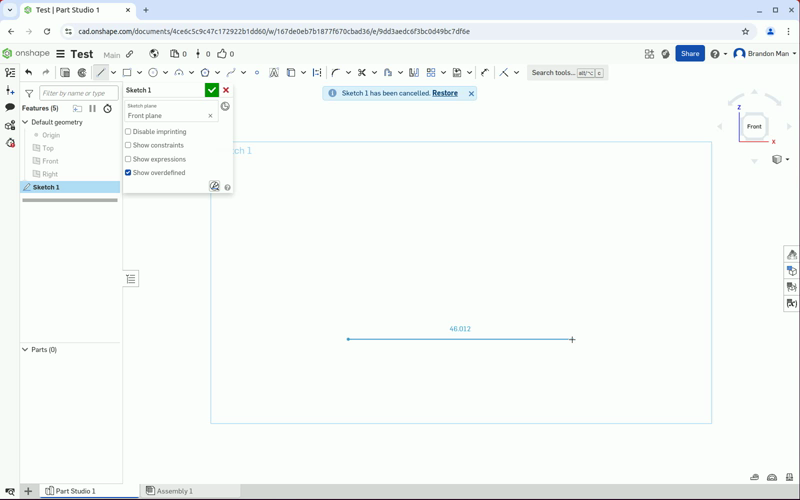
key_down(shift)
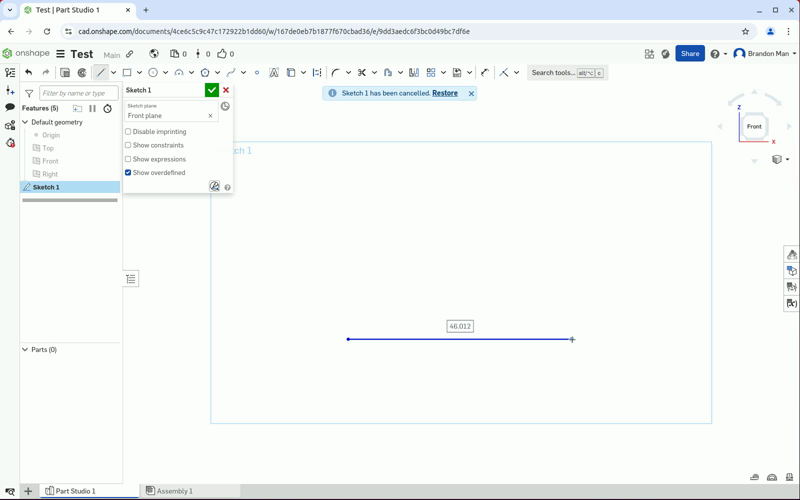
mouse_move(572, 226)
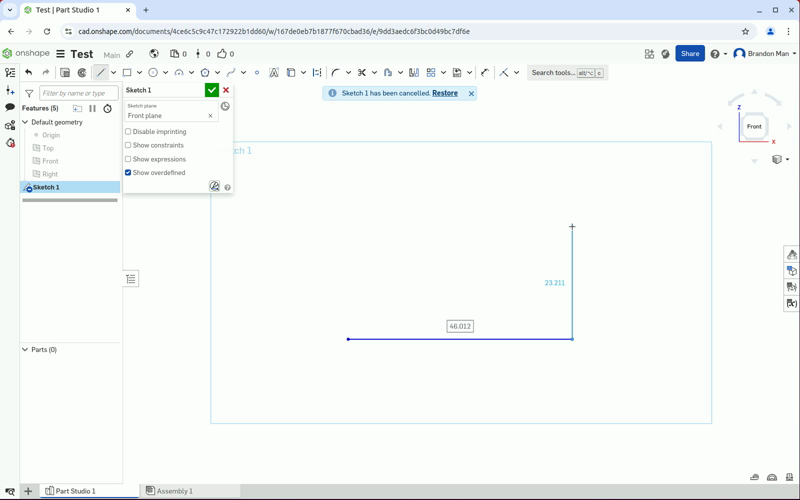
click(572, 226)
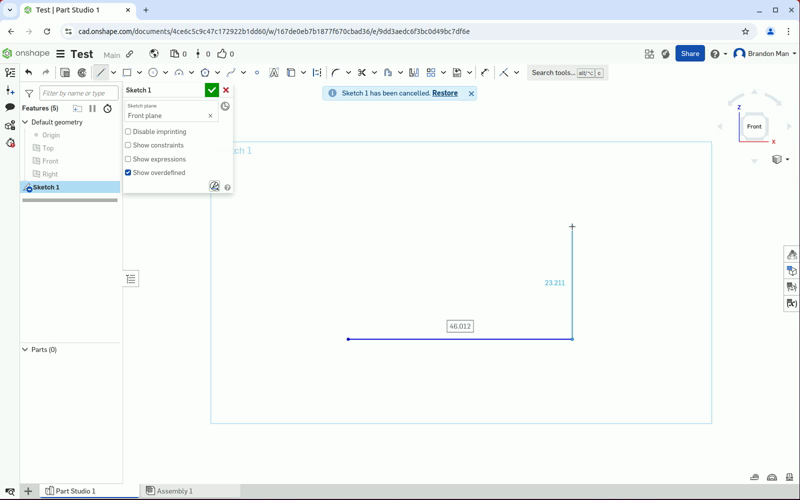
key_up(shift)
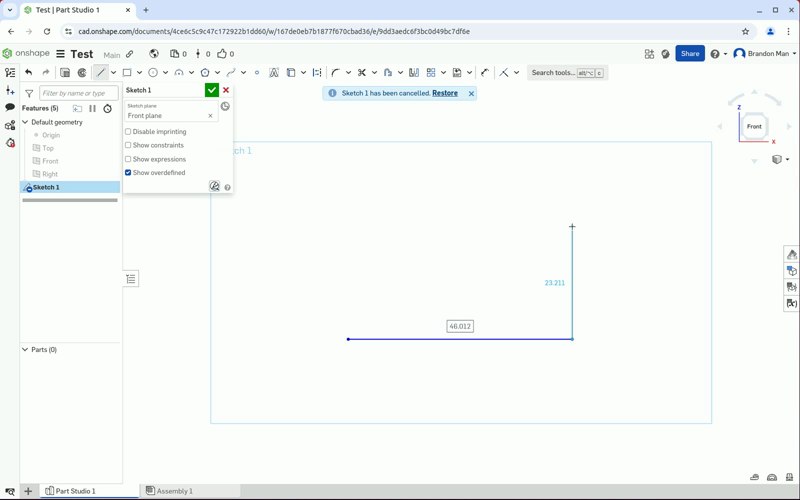
key_down(shift)
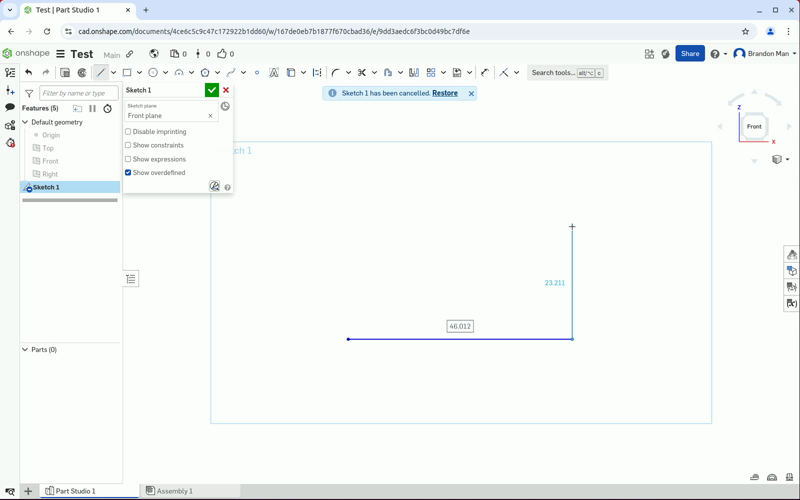
mouse_move(348, 226)
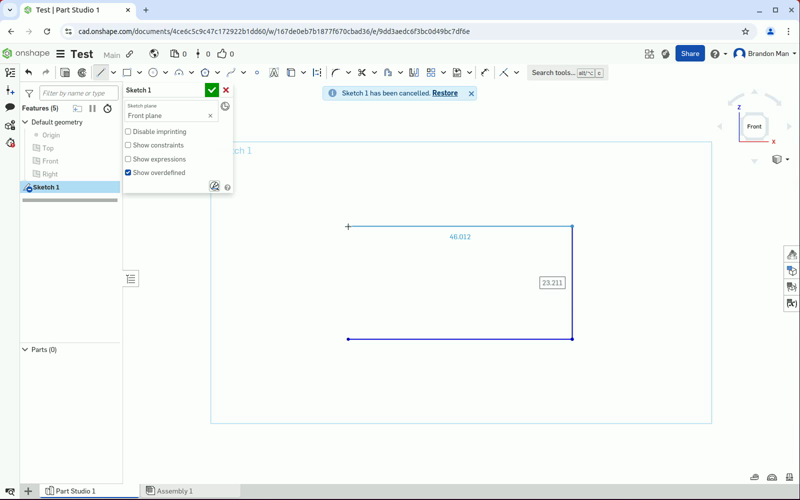
click(348, 226)
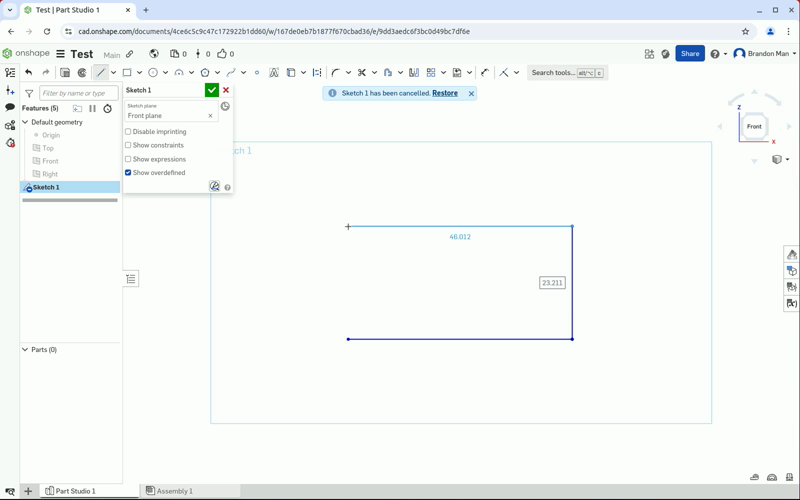
key_up(shift)
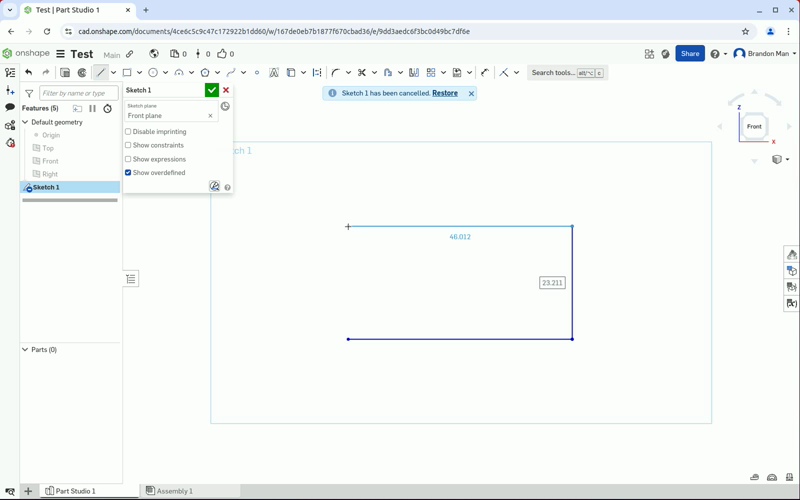
key_down(shift)
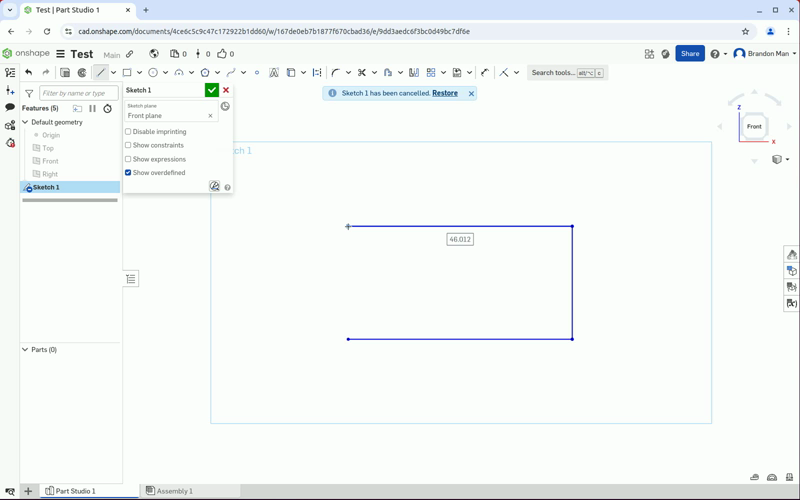
mouse_move(348, 339)
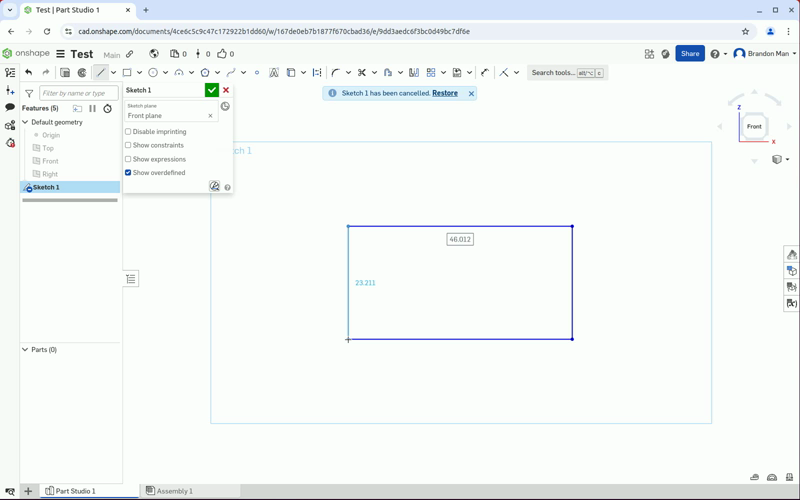
key_up(shift)
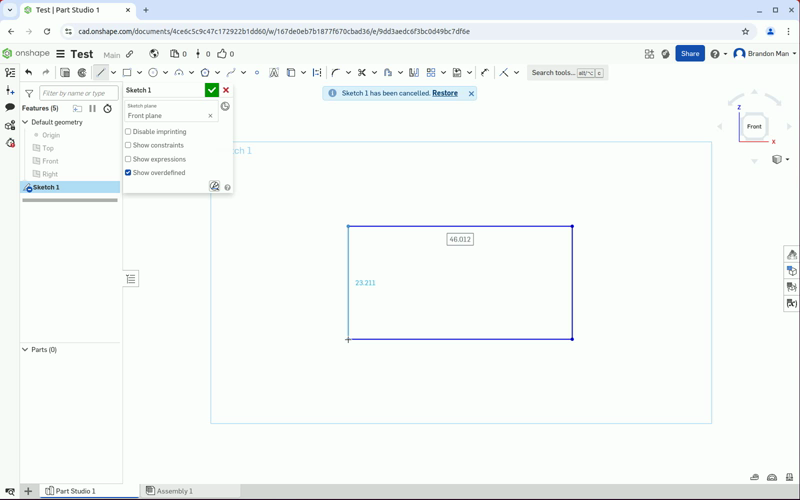
click(348, 339)
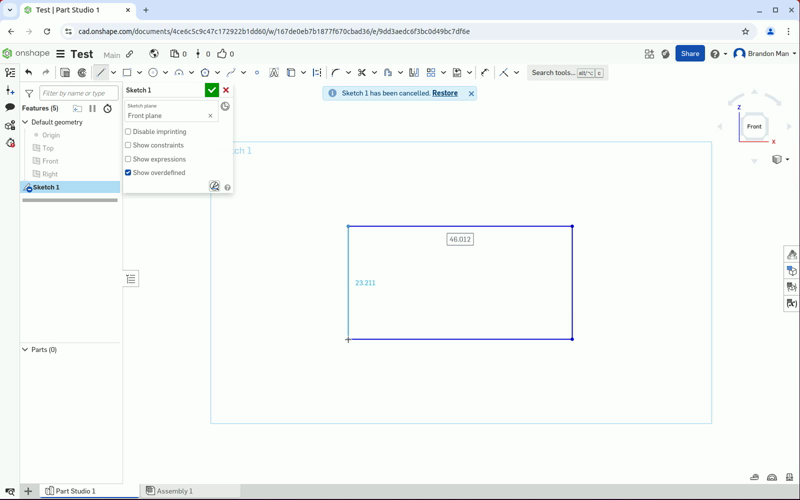
key(esc)
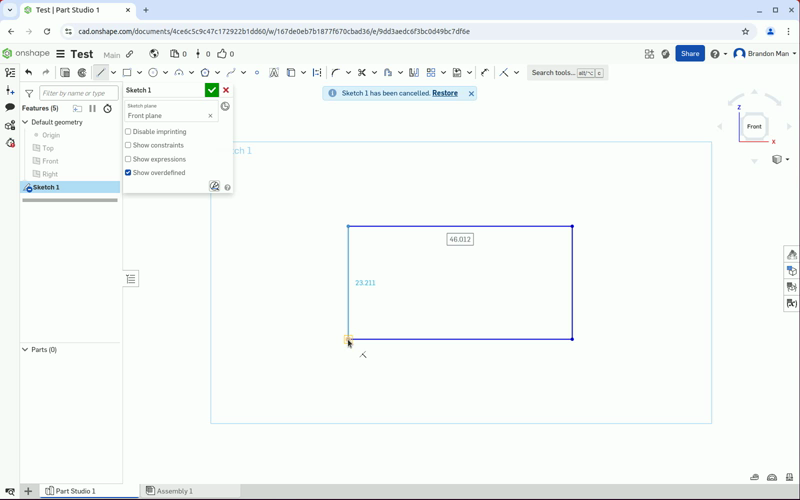
key(c)
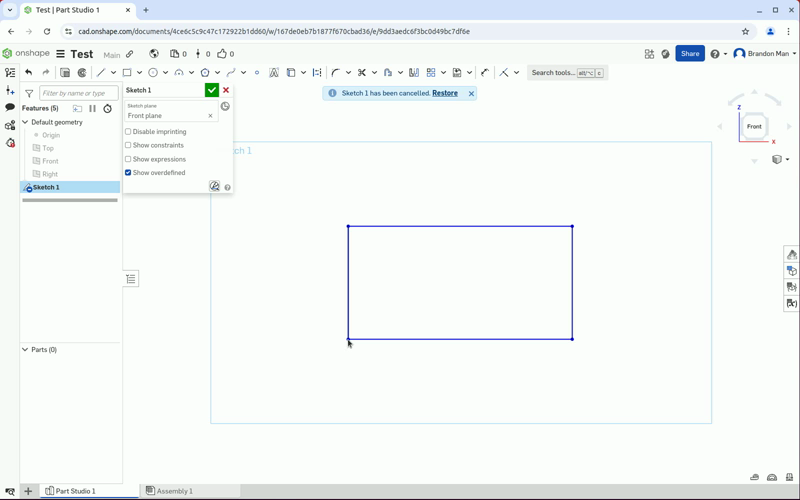
key_down(shift)
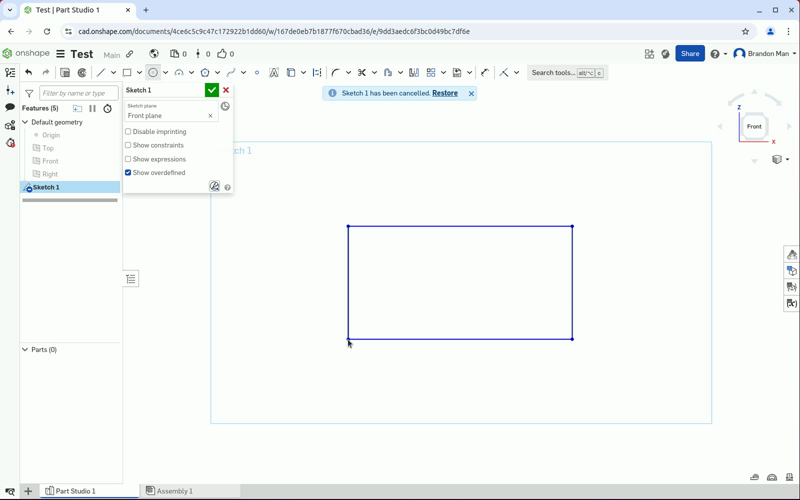
mouse_move(440, 294)
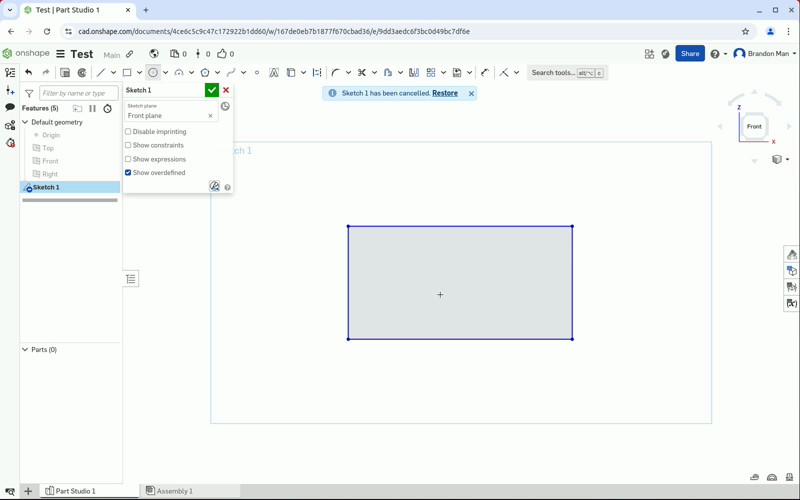
click(440, 294)
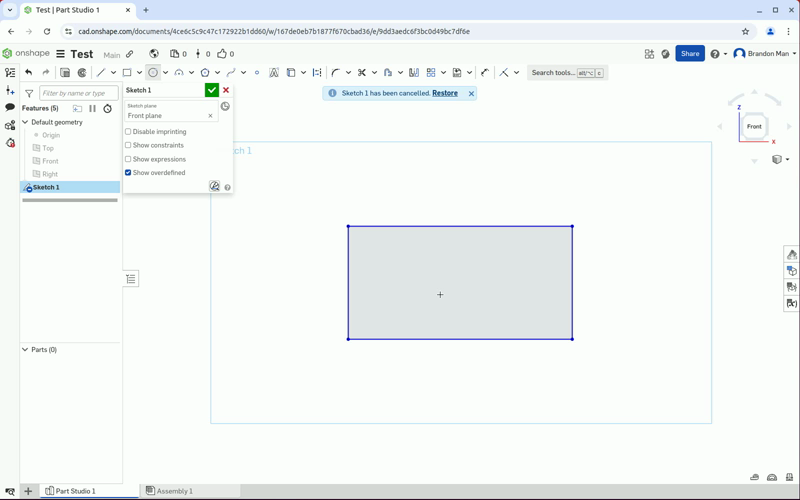
key_up(shift)
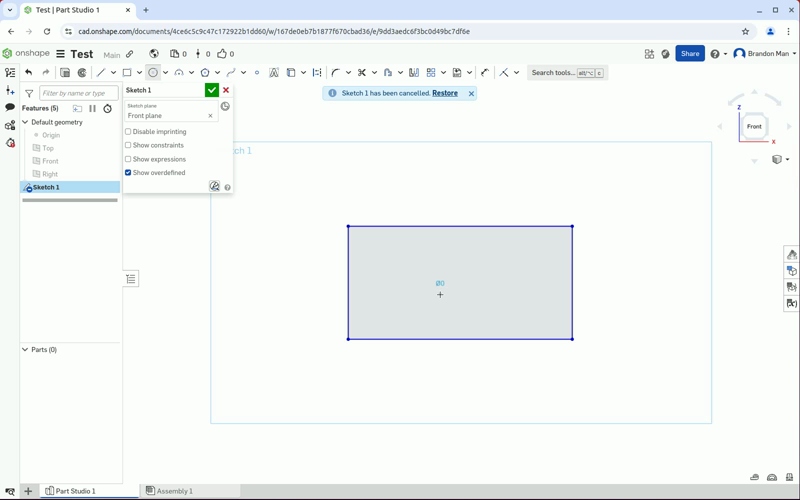
mouse_move(447, 294)
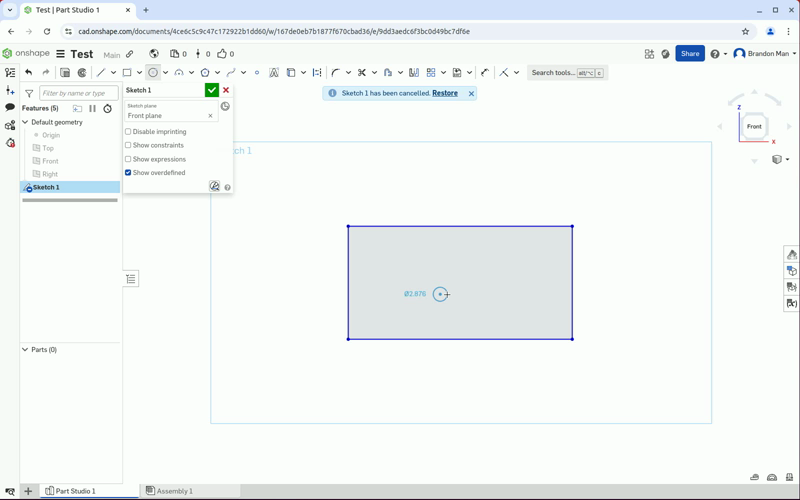
click(447, 294)
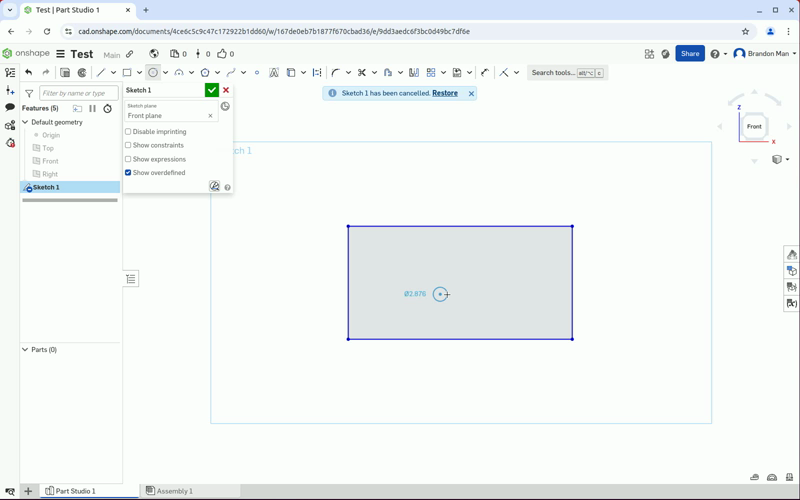
key(esc)
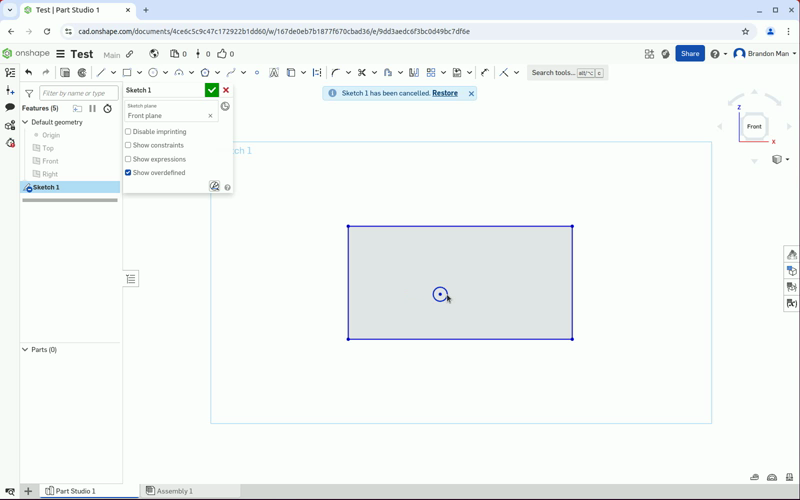
key(c)
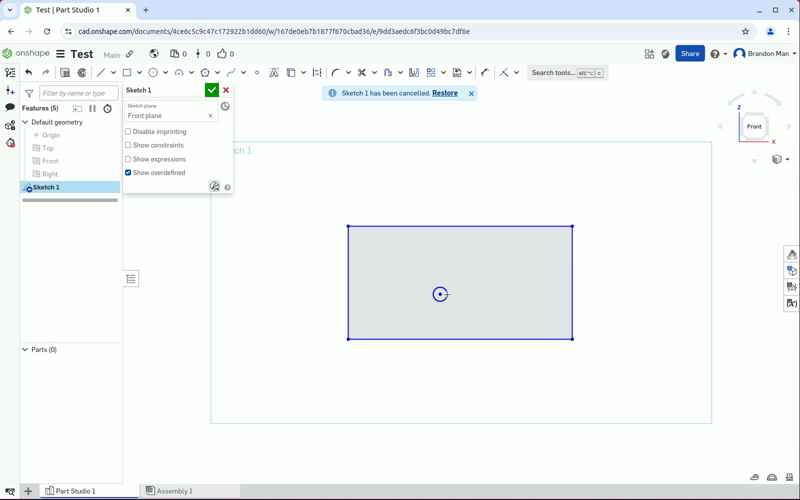
key_down(shift)
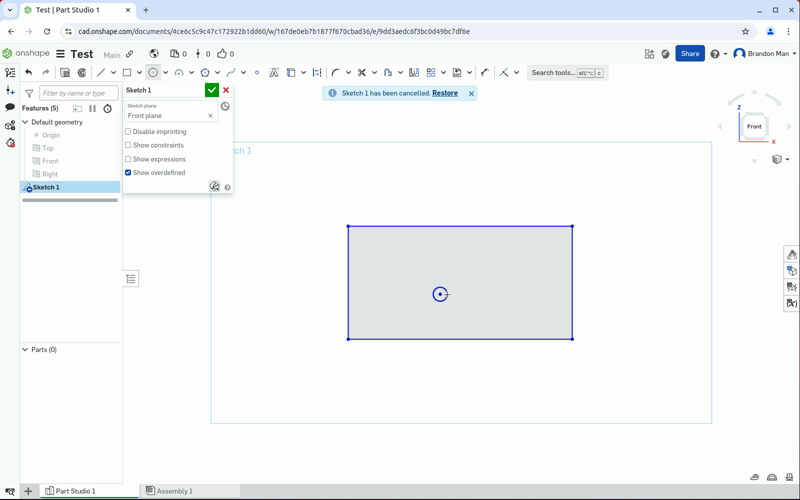
mouse_move(506, 244)
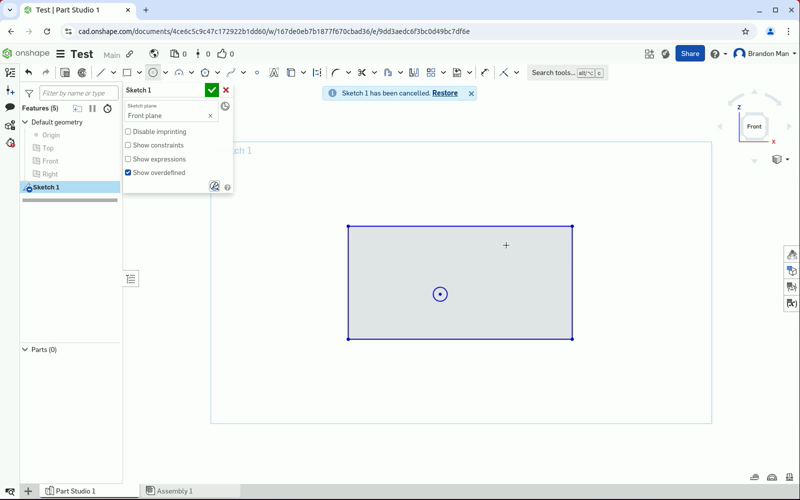
click(506, 244)
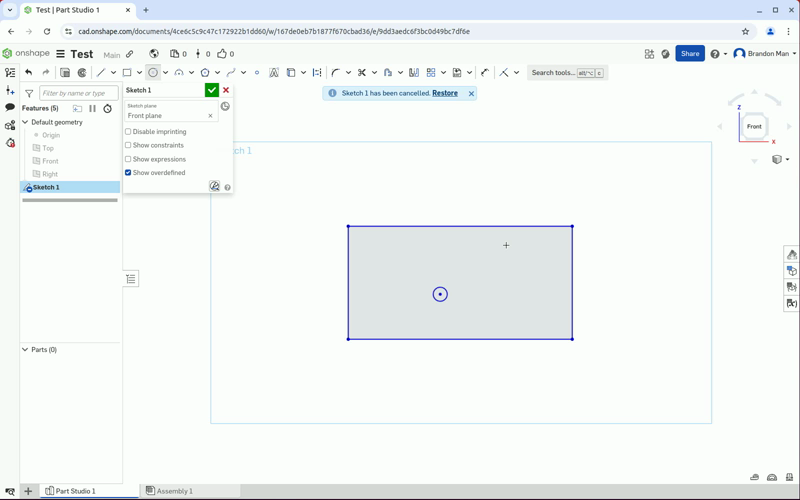
key_up(shift)
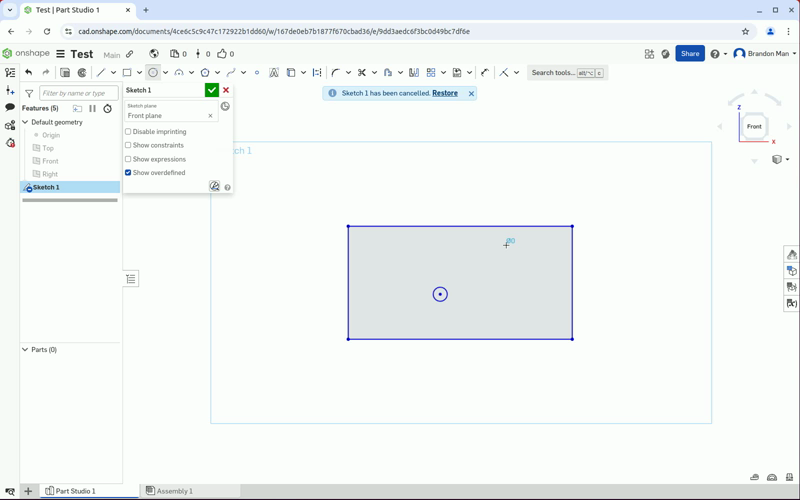
mouse_move(513, 244)
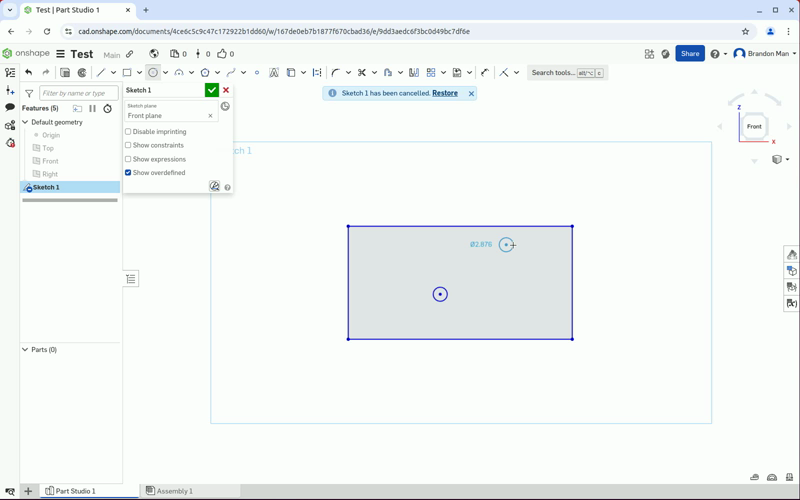
click(513, 244)
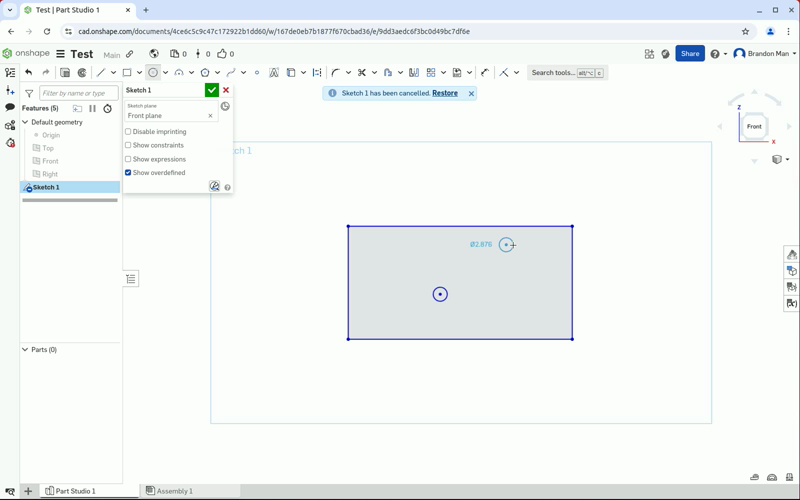
key(esc)
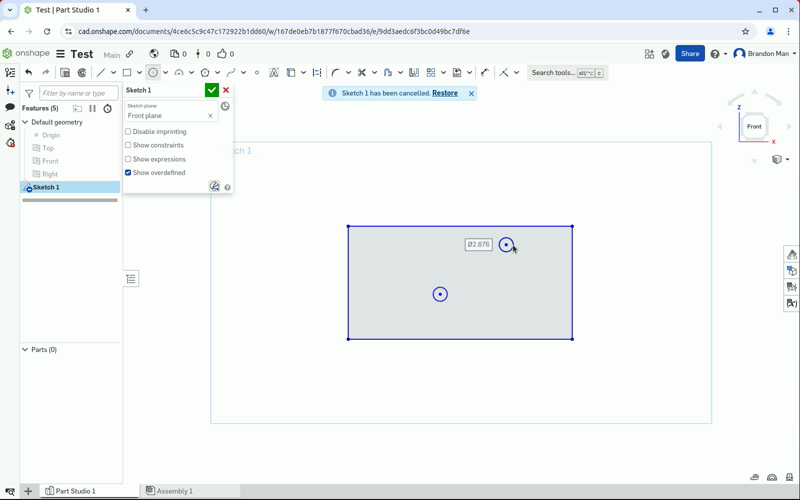
mouse_move(429, 250)
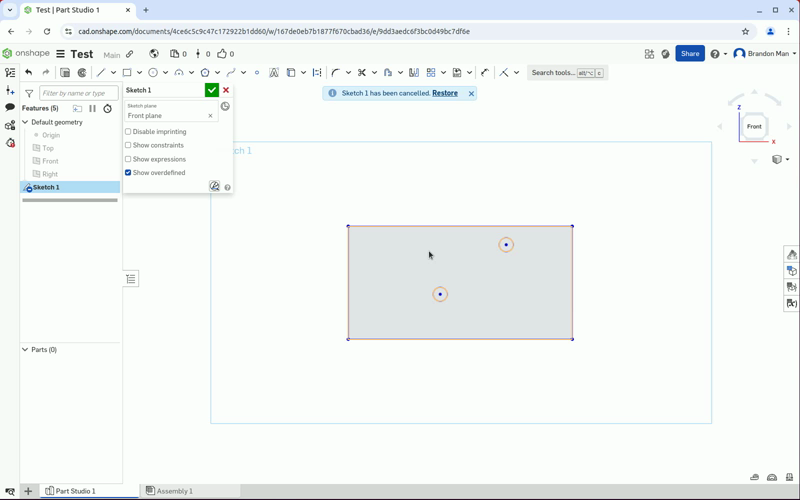
click(429, 250)
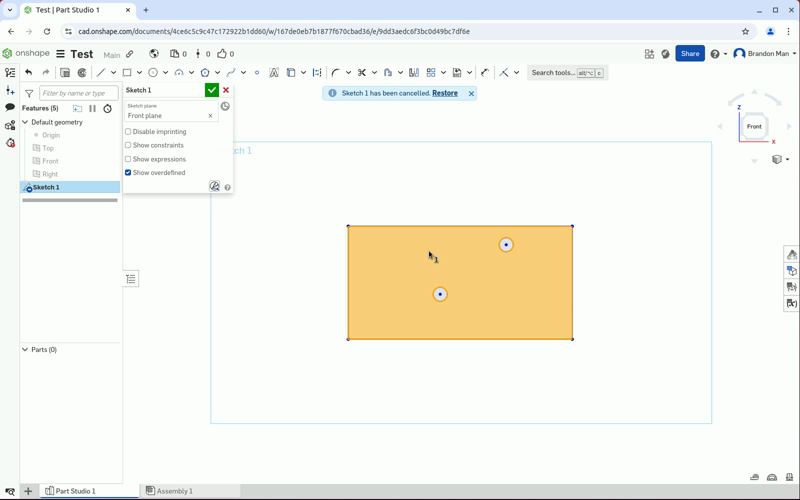
mouse_move(73, 352)
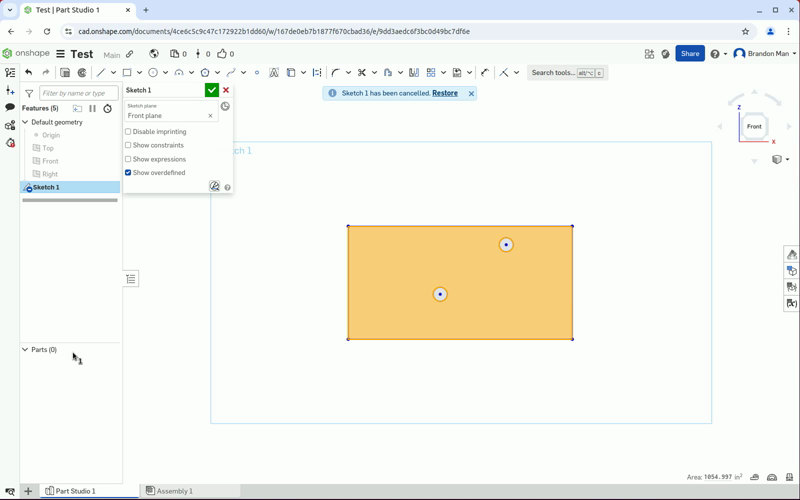
key(shift+y)
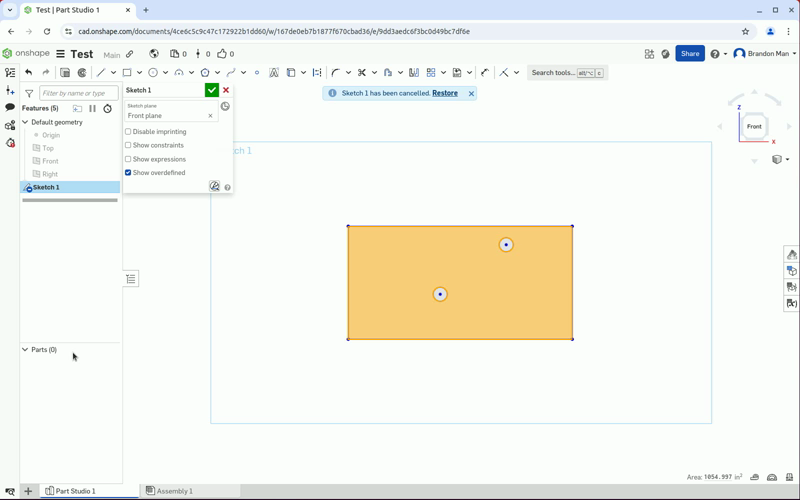
key(shift+e)
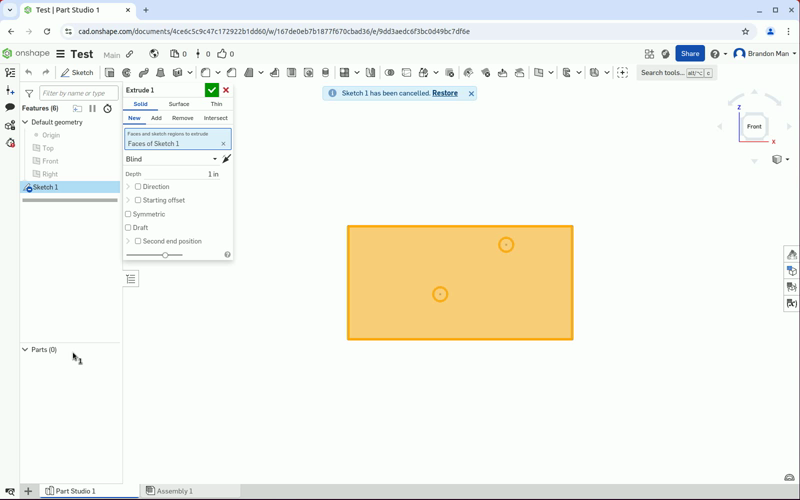
mouse_move(143, 106)
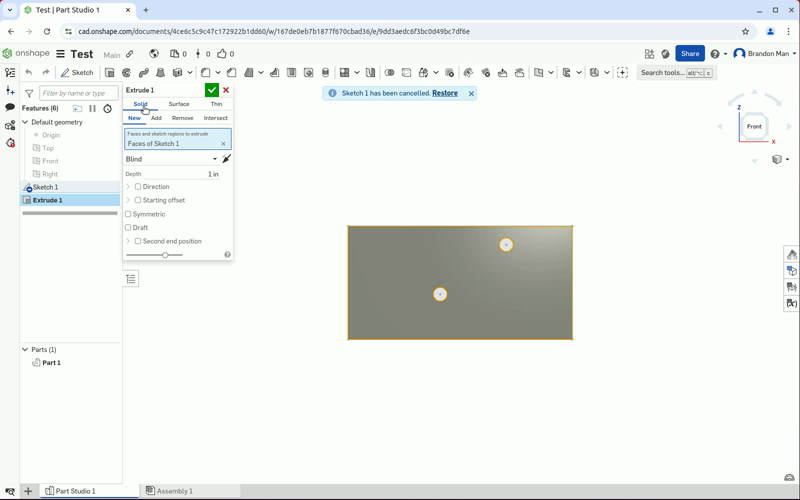
click(143, 106)
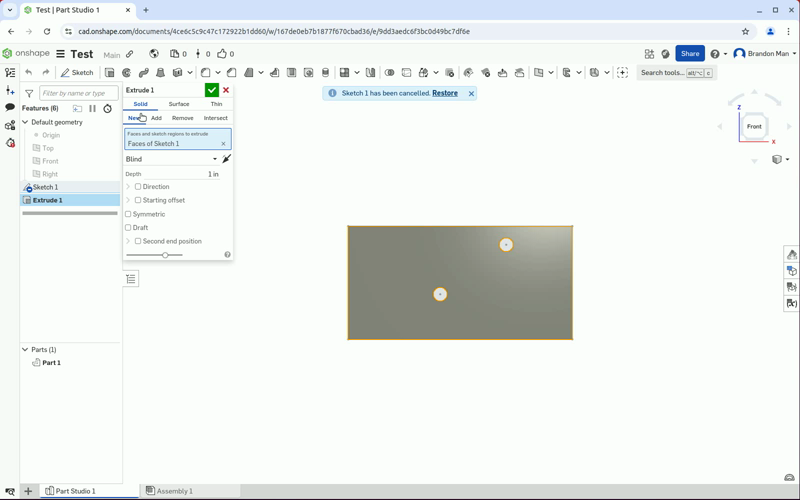
mouse_move(137, 120)
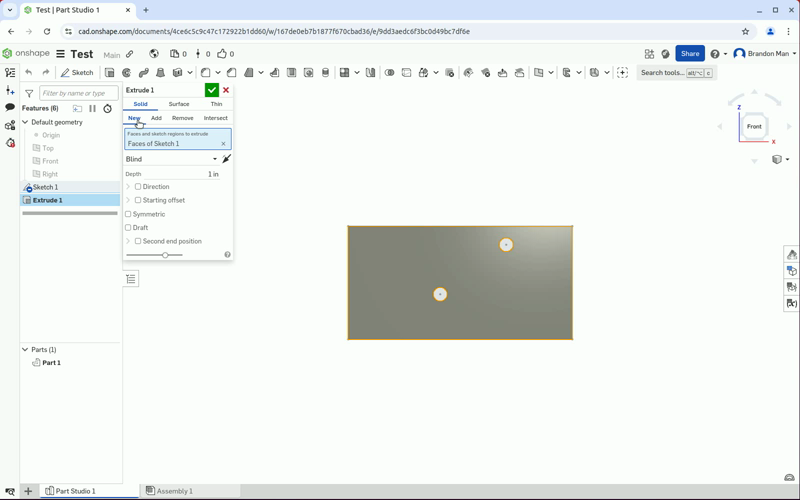
click(137, 120)
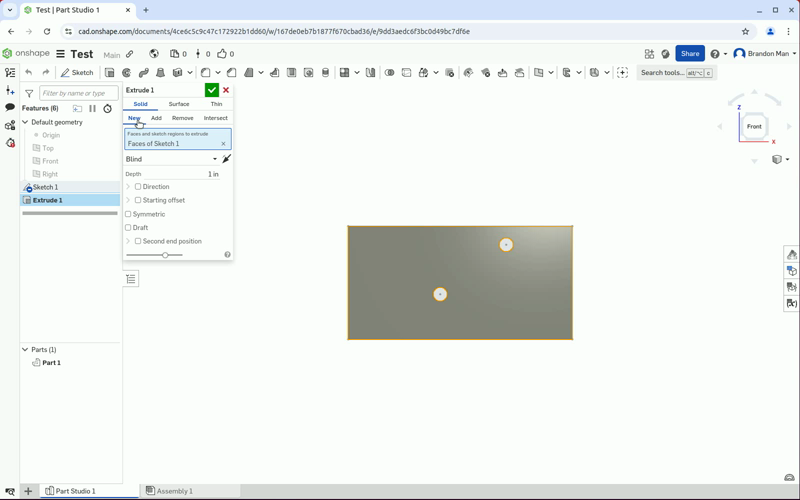
key(tab, 4)
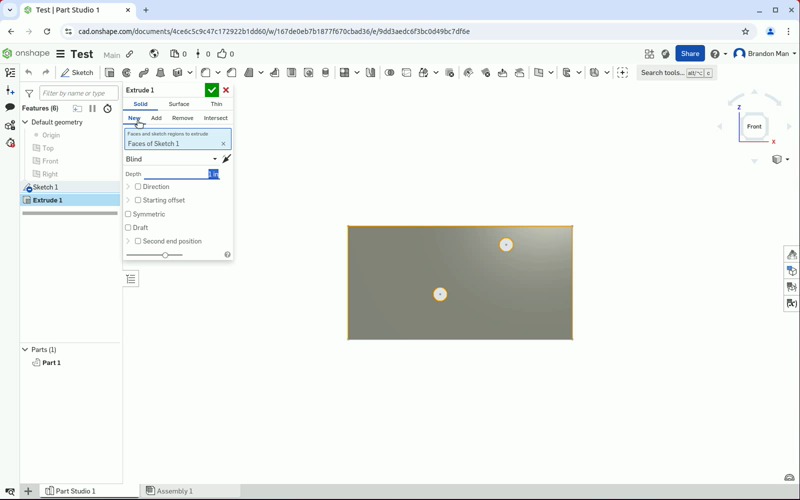
text(-0.963)
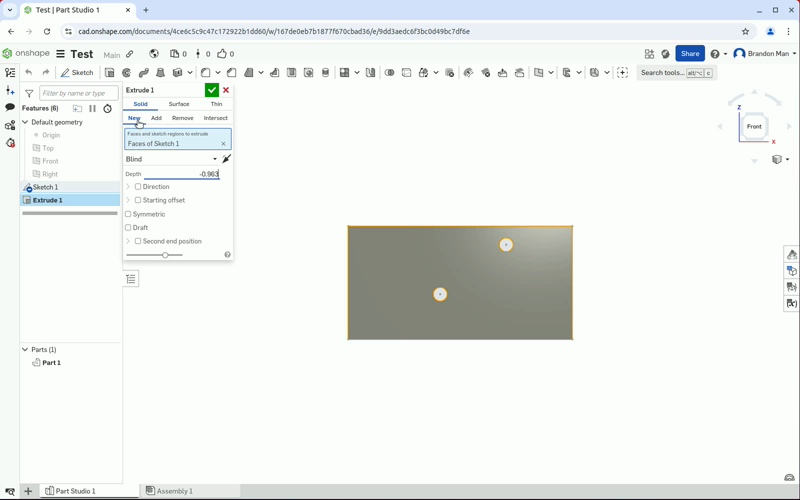
key(enter)
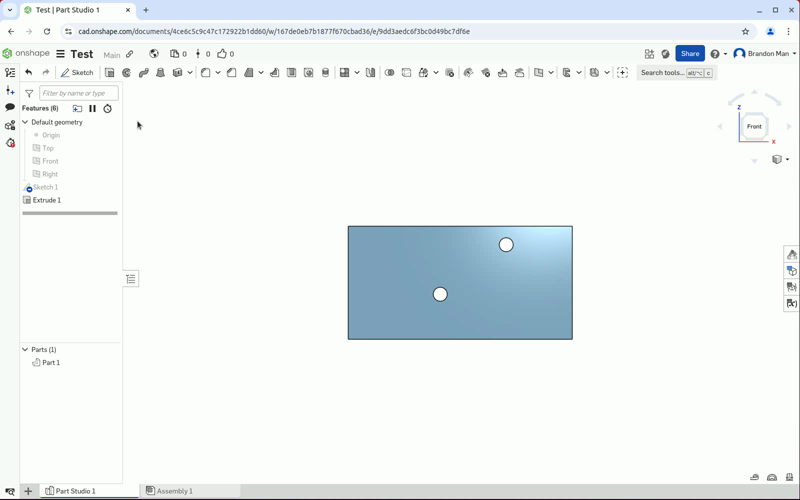
key(shift+h)
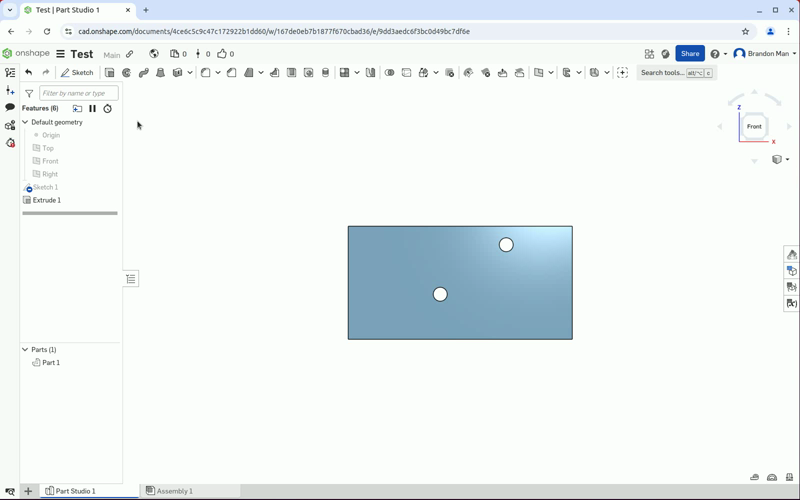
key(shift+h)
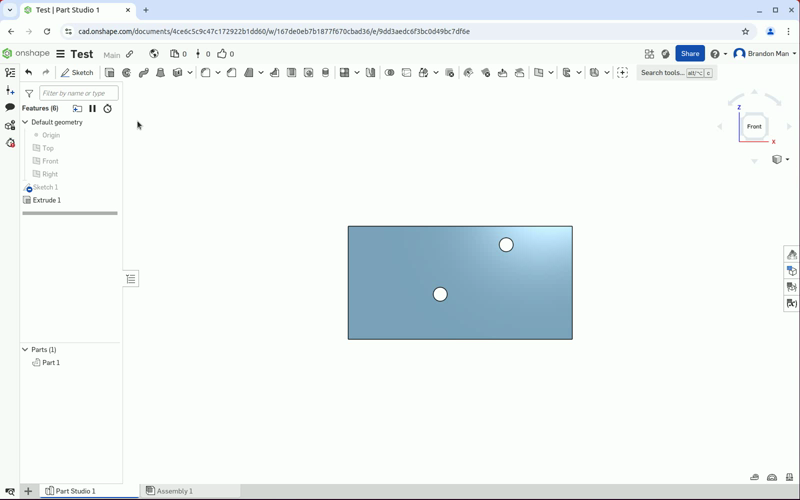
mouse_move(73, 189)
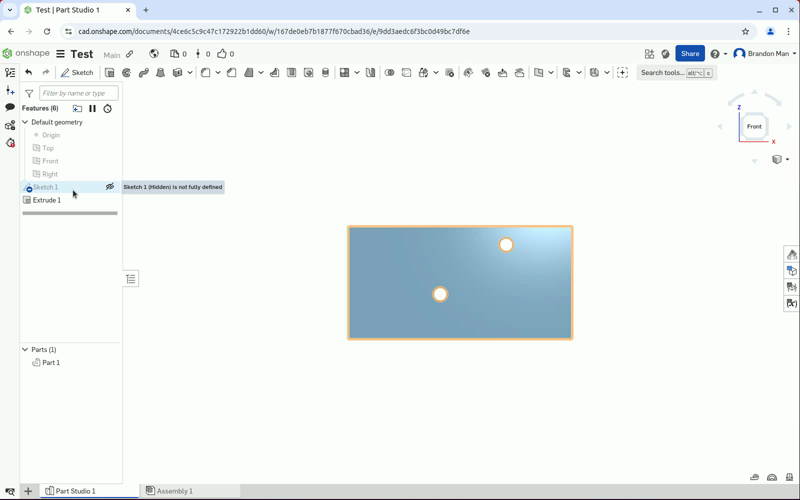
click(73, 189)
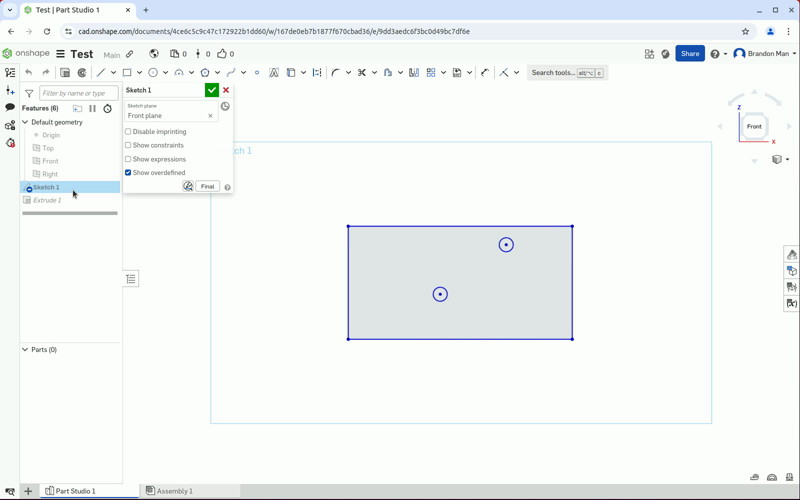
mouse_move(229, 92)
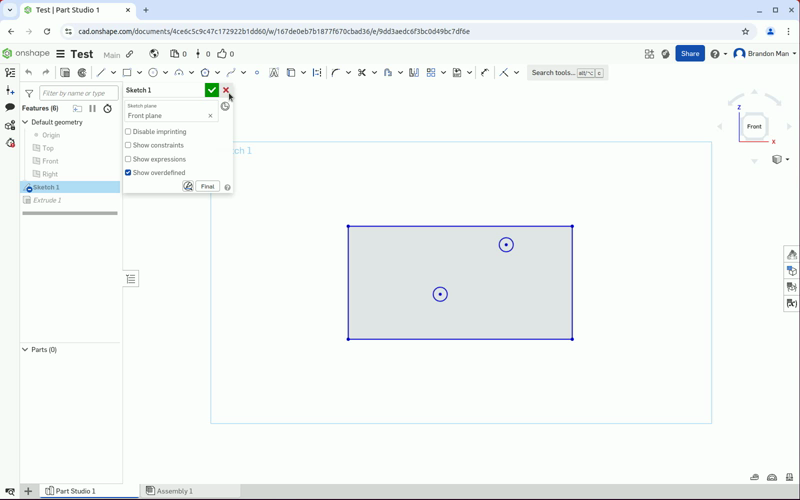
click(229, 92)
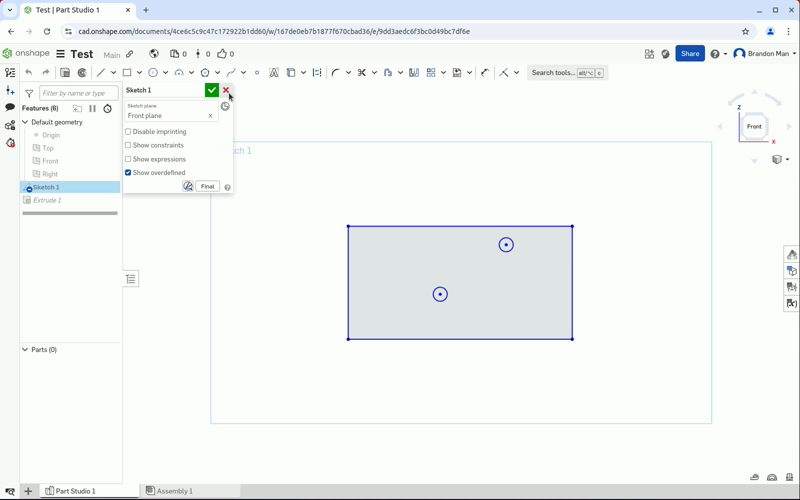
key(shift+s)
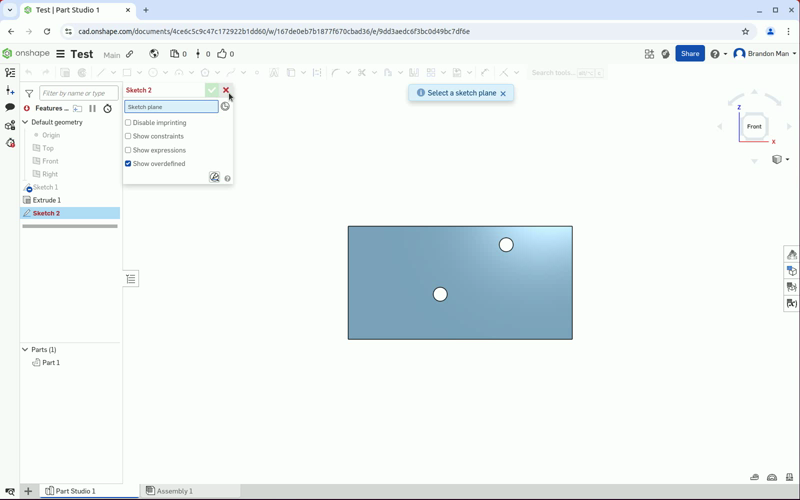
mouse_move(73, 163)
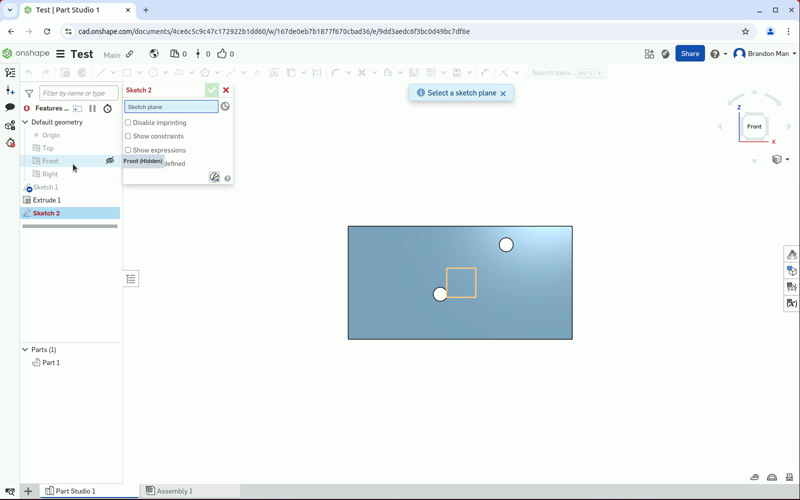
click(73, 163)
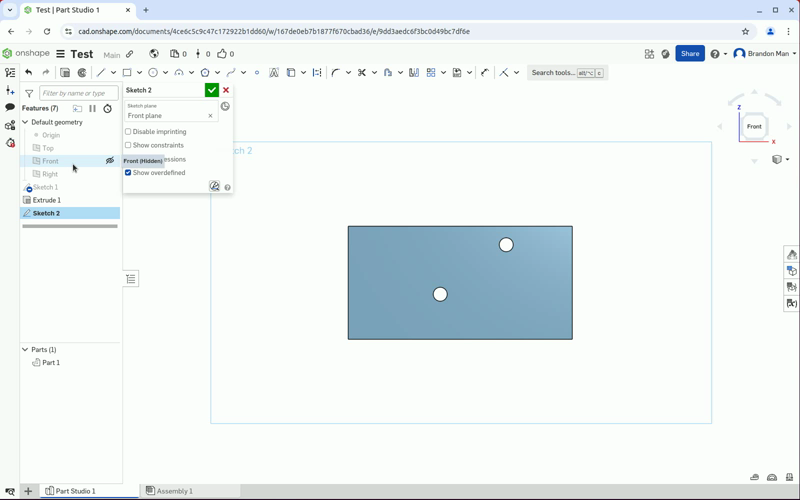
mouse_move(73, 352)
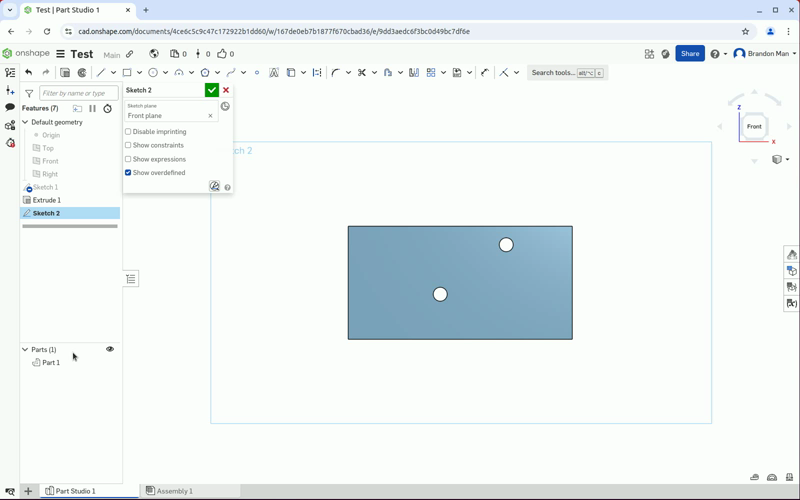
key(y)
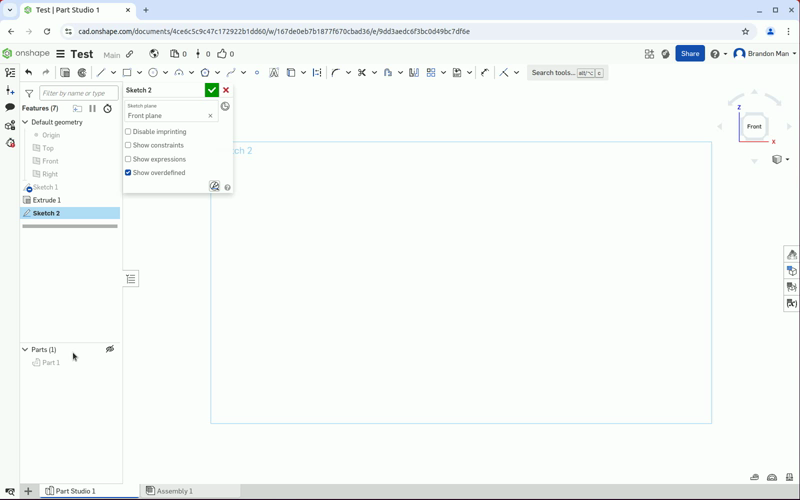
key(l)
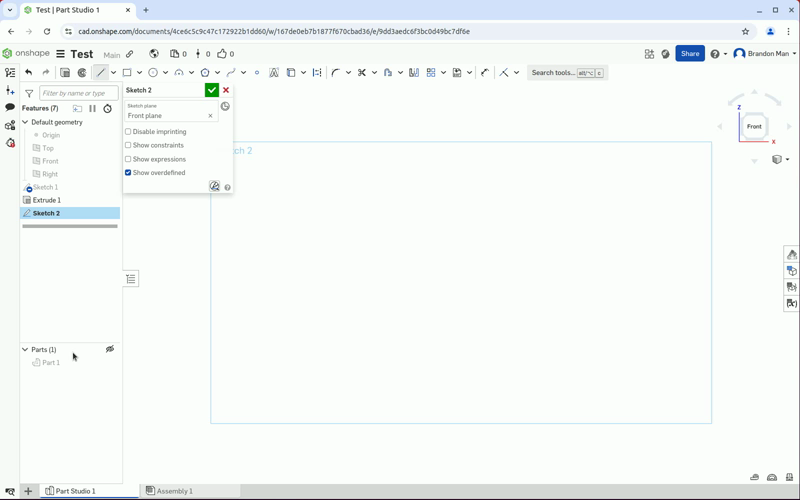
key_down(shift)
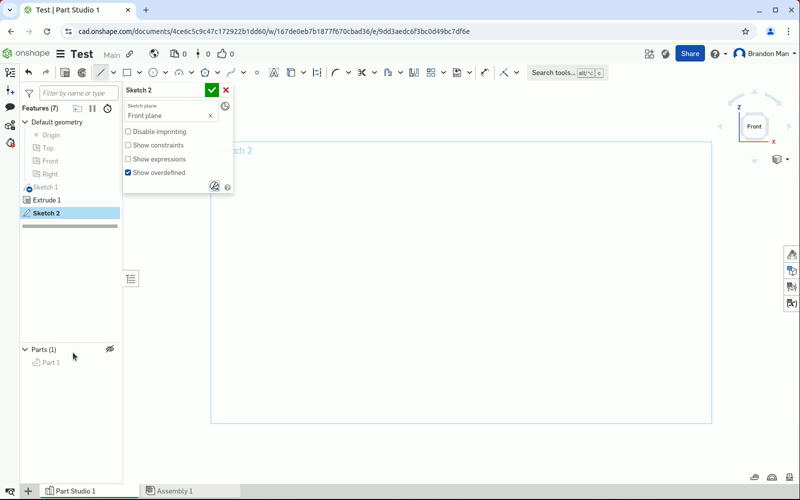
mouse_move(348, 339)
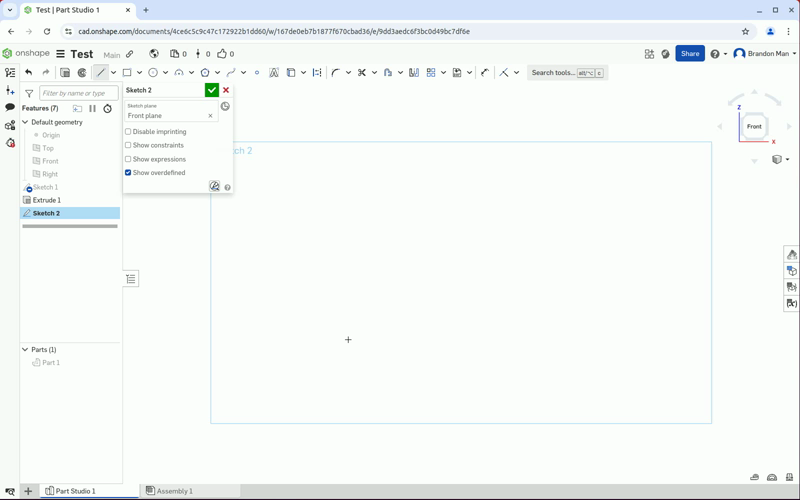
click(348, 339)
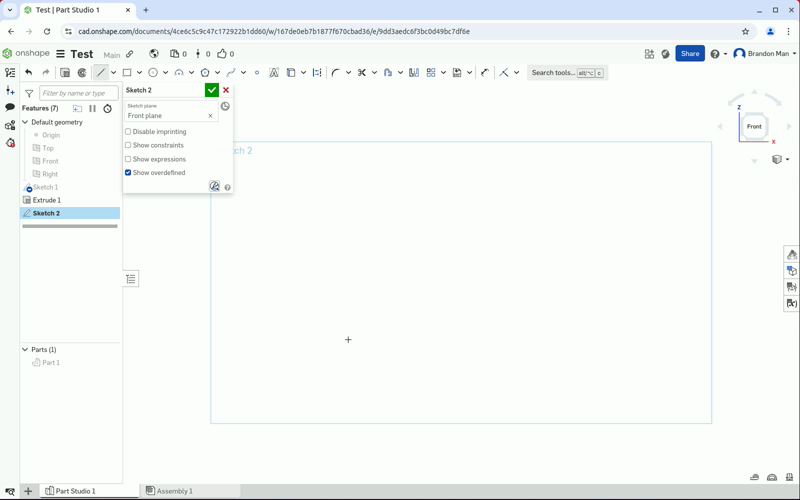
key_up(shift)
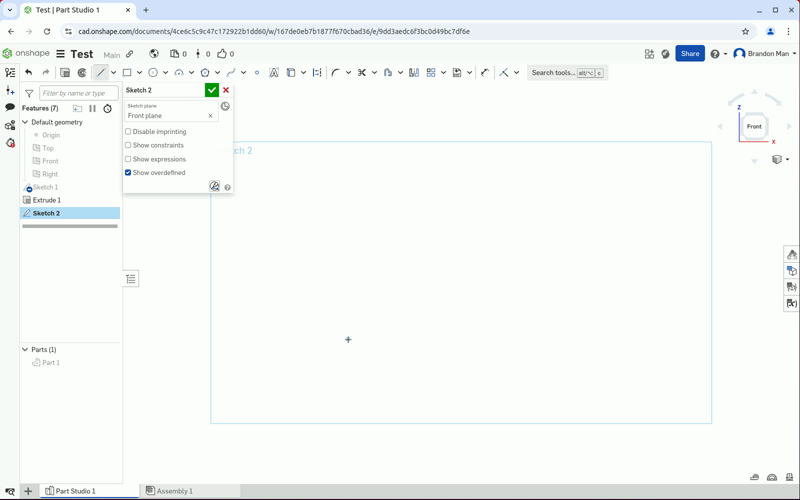
key_down(shift)
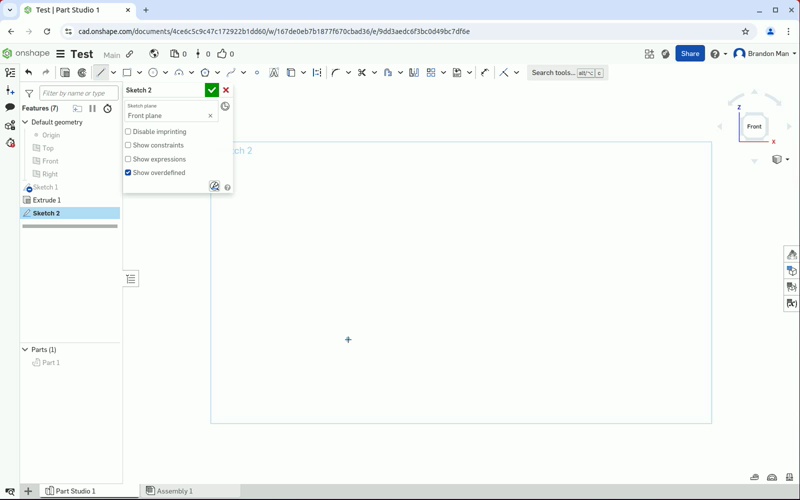
mouse_move(572, 339)
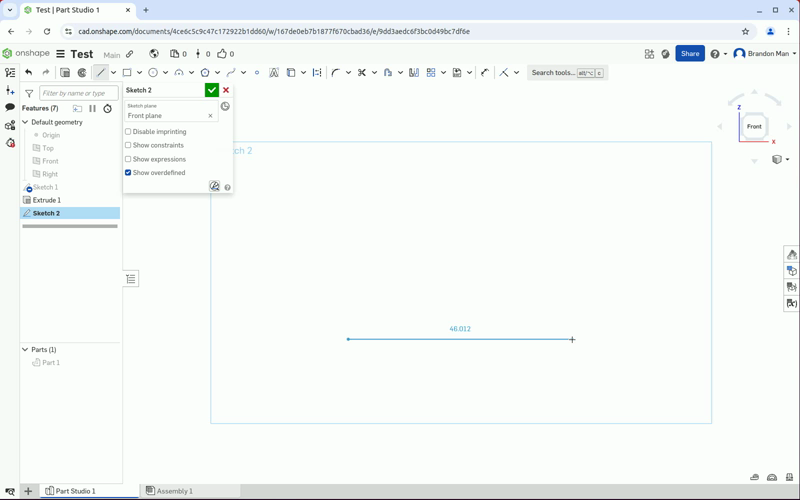
click(572, 339)
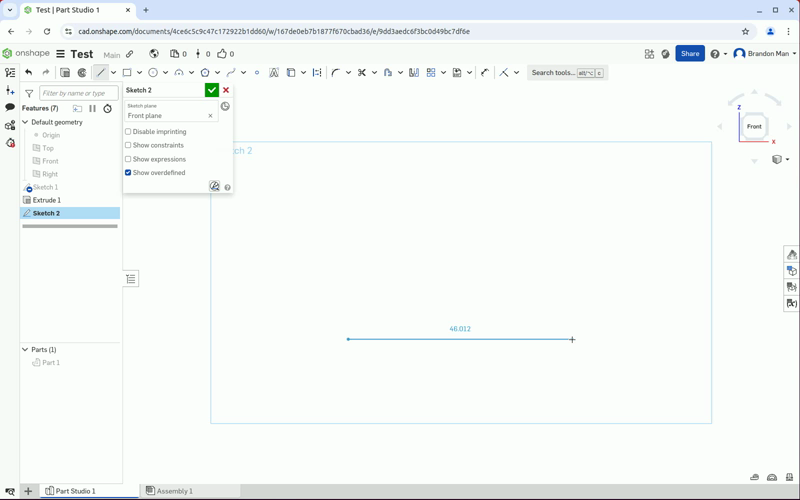
key_up(shift)
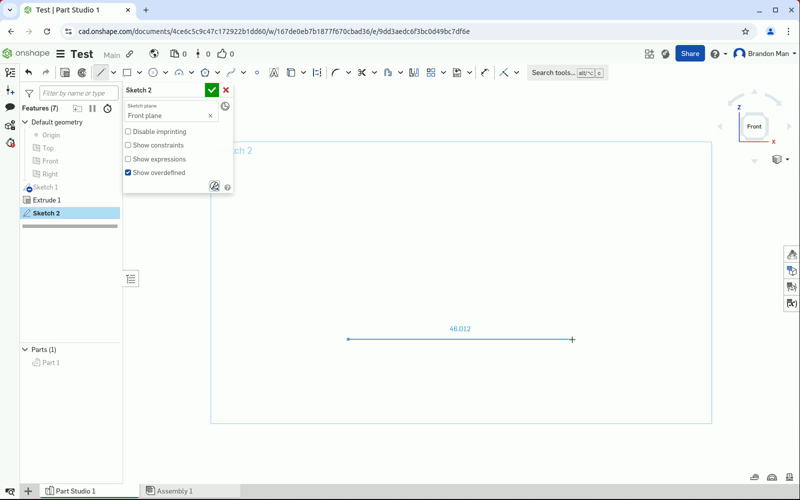
key_down(shift)
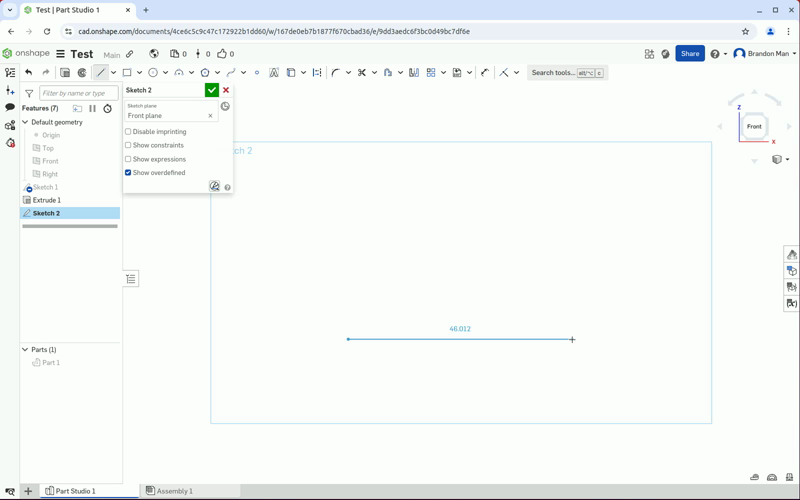
mouse_move(572, 226)
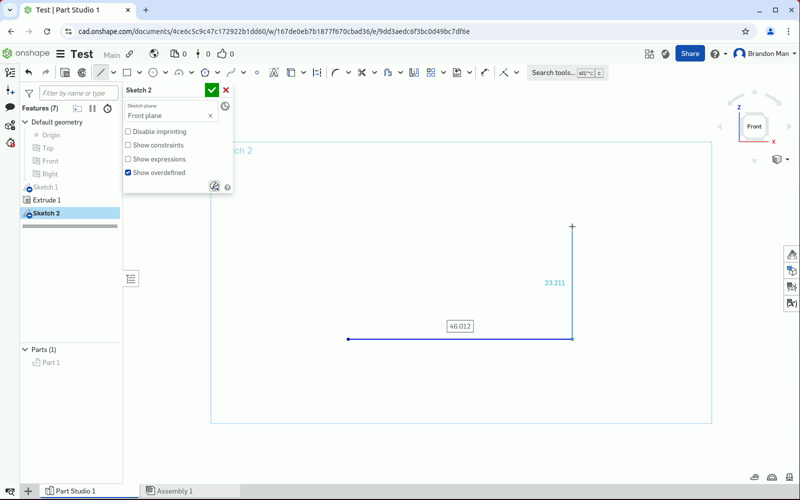
click(572, 226)
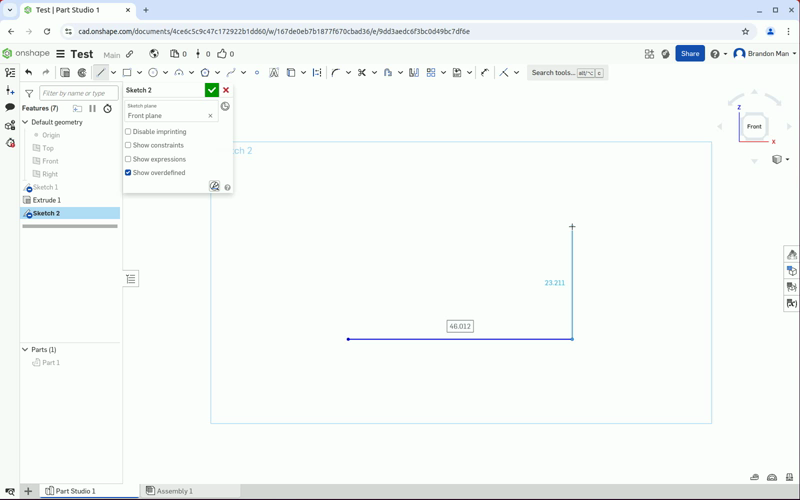
key_up(shift)
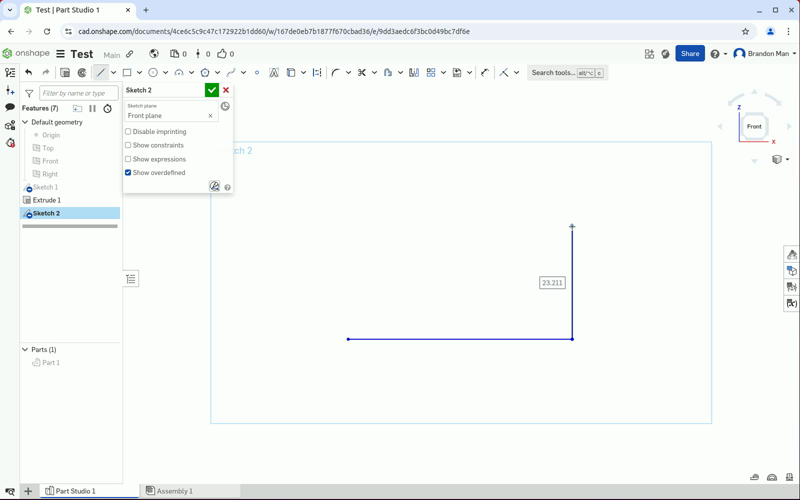
key_down(shift)
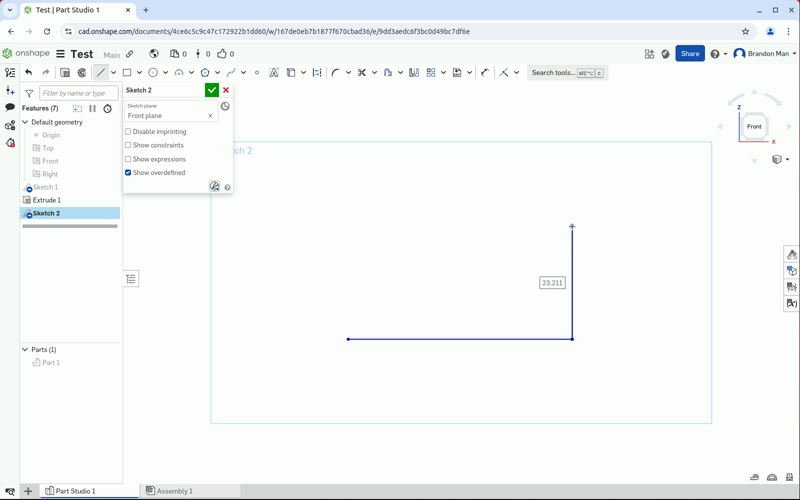
mouse_move(348, 226)
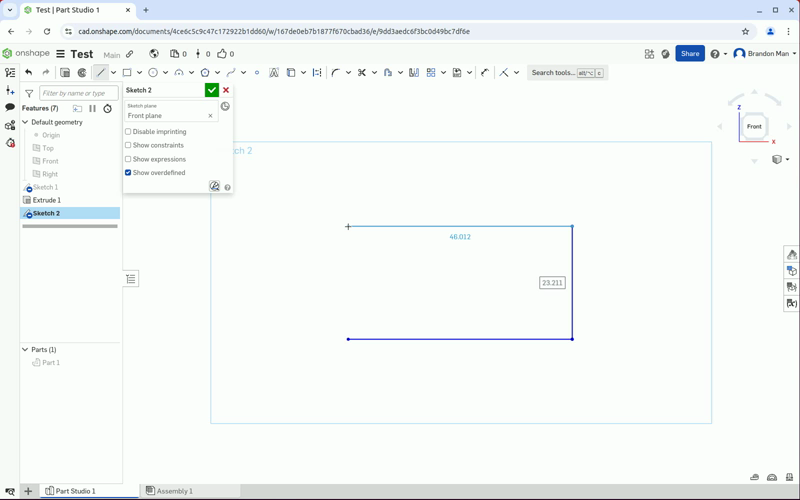
click(348, 226)
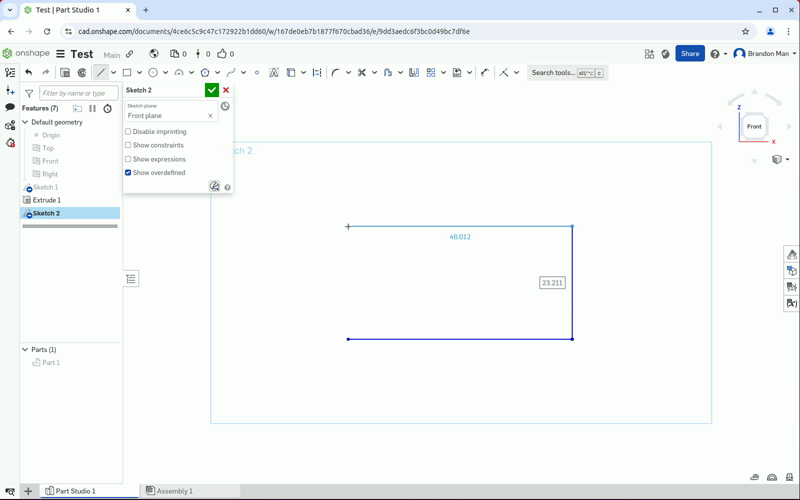
key_up(shift)
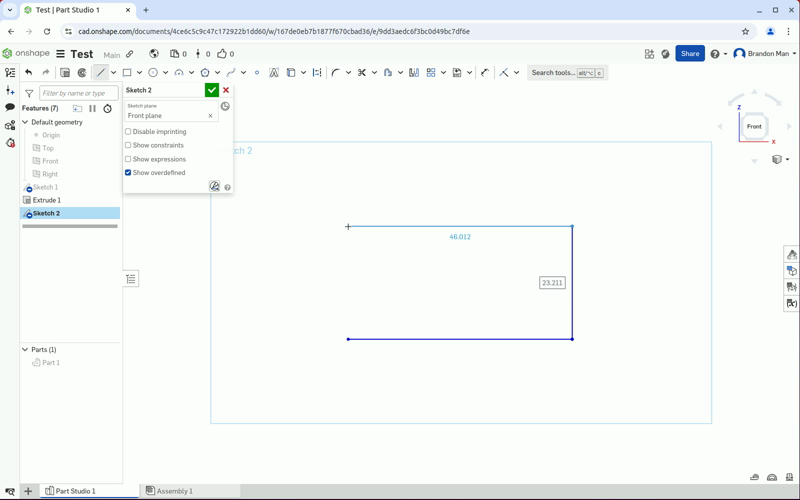
key_down(shift)
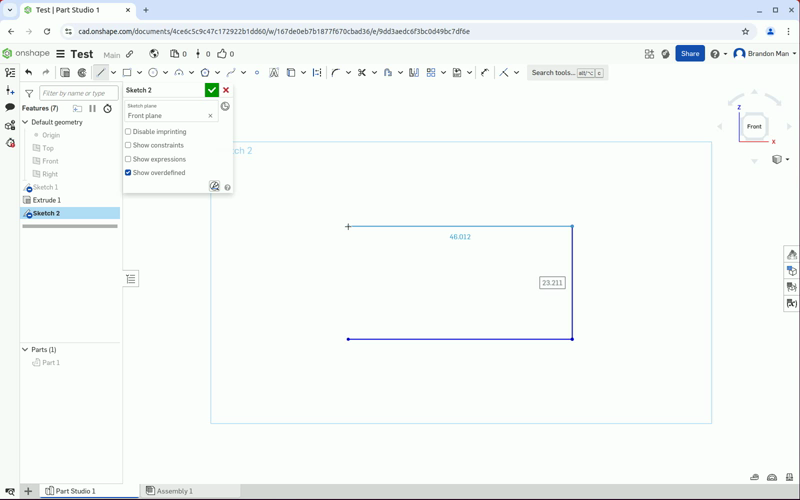
mouse_move(348, 339)
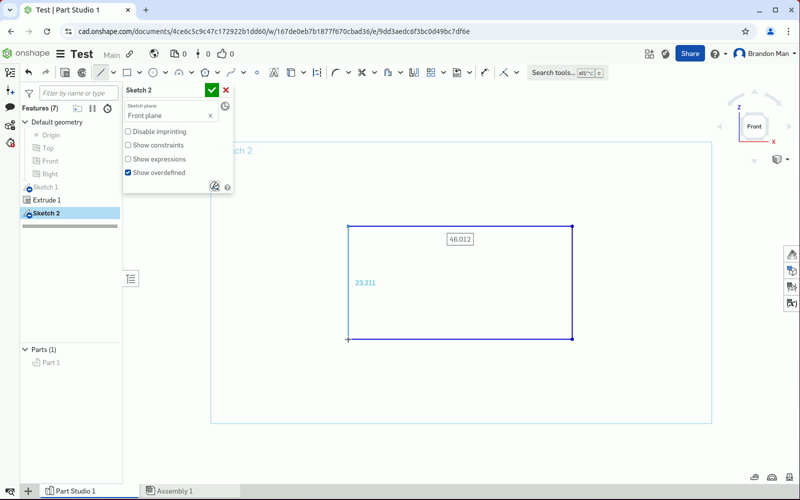
key_up(shift)
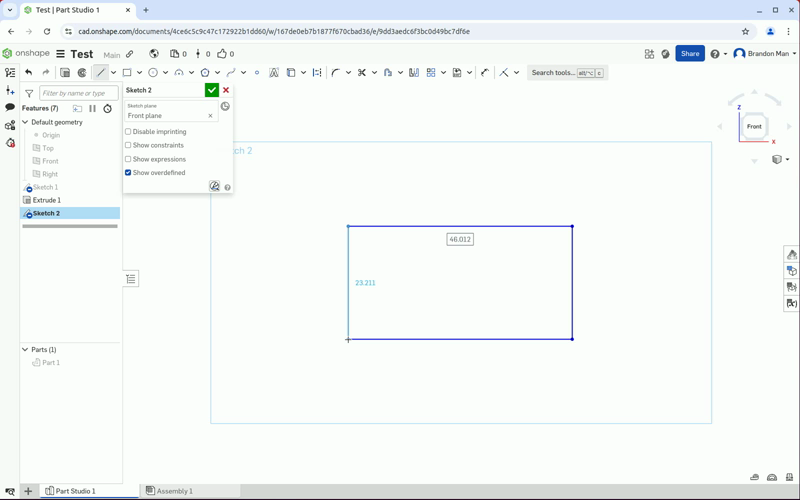
click(348, 339)
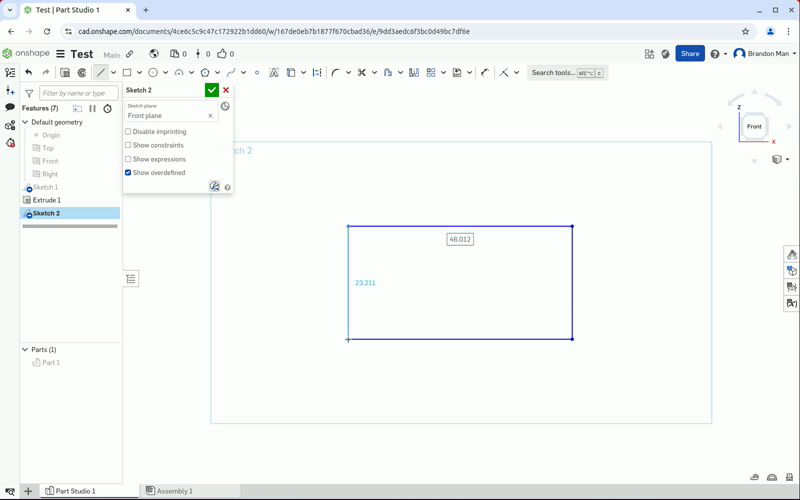
key(esc)
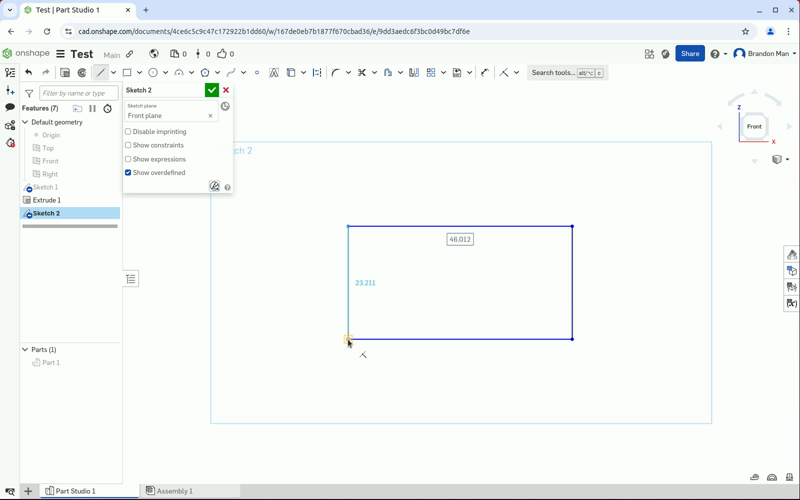
key(c)
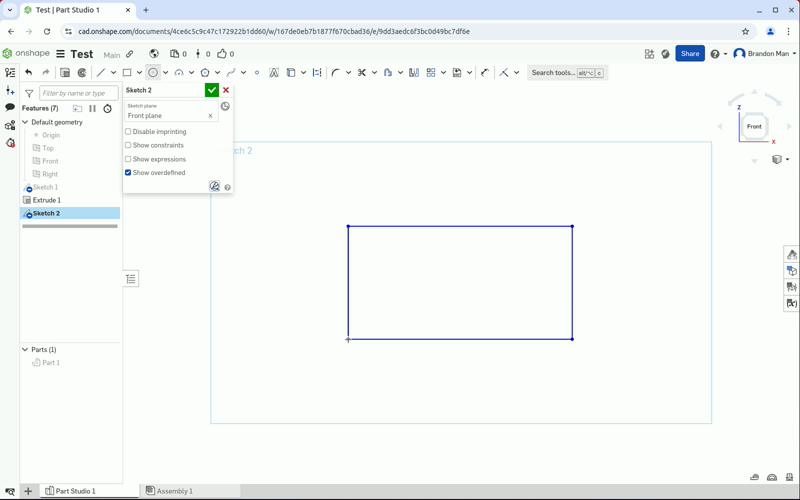
key_down(shift)
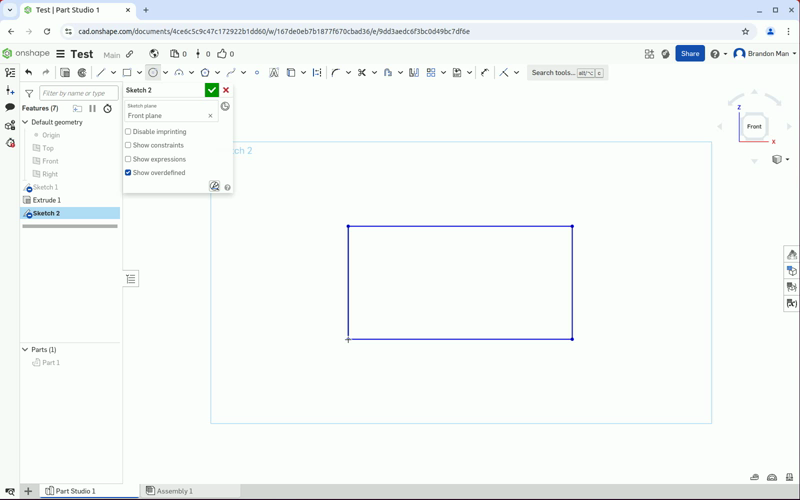
mouse_move(440, 294)
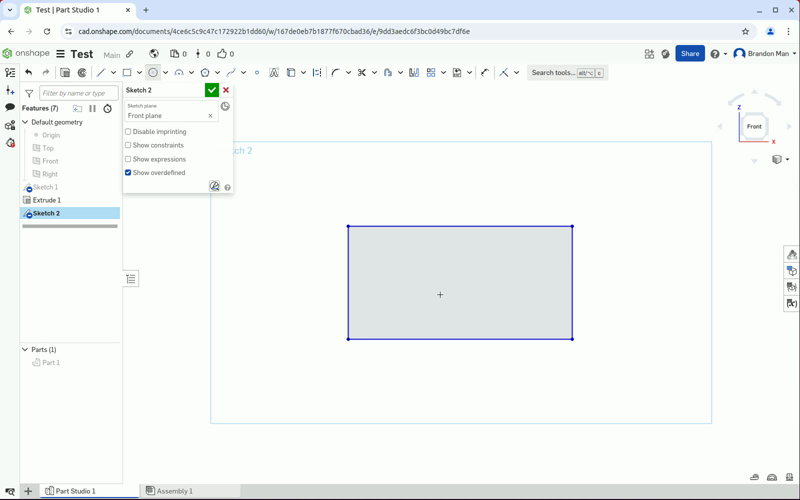
click(440, 294)
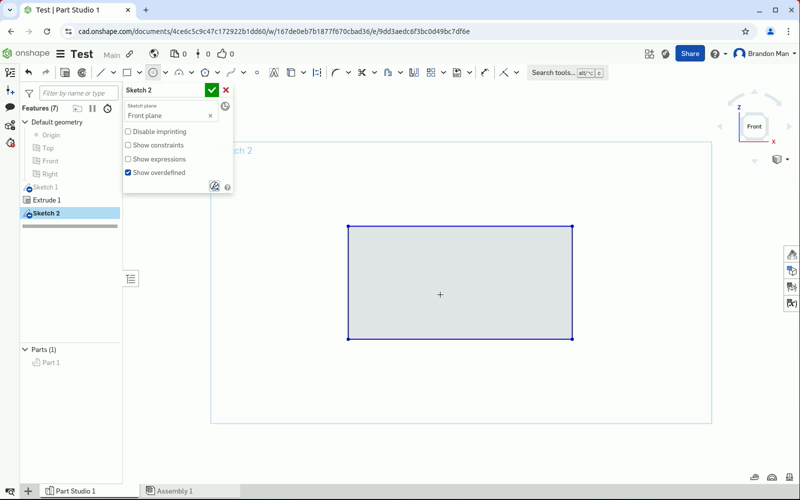
key_up(shift)
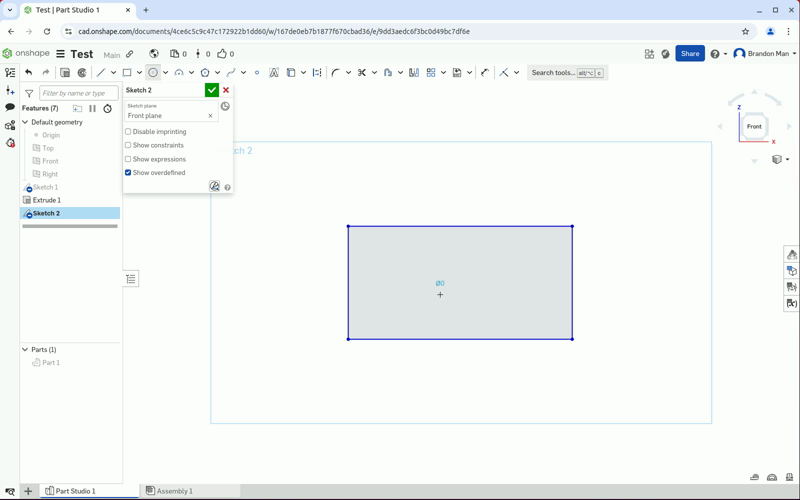
mouse_move(447, 294)
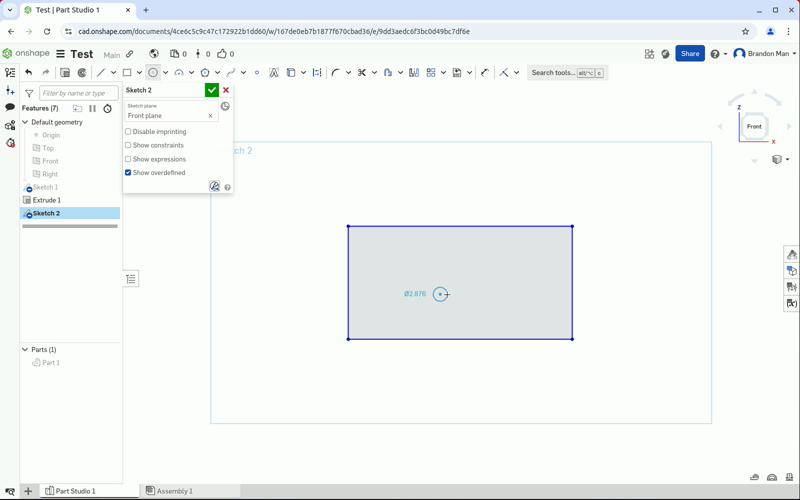
click(447, 294)
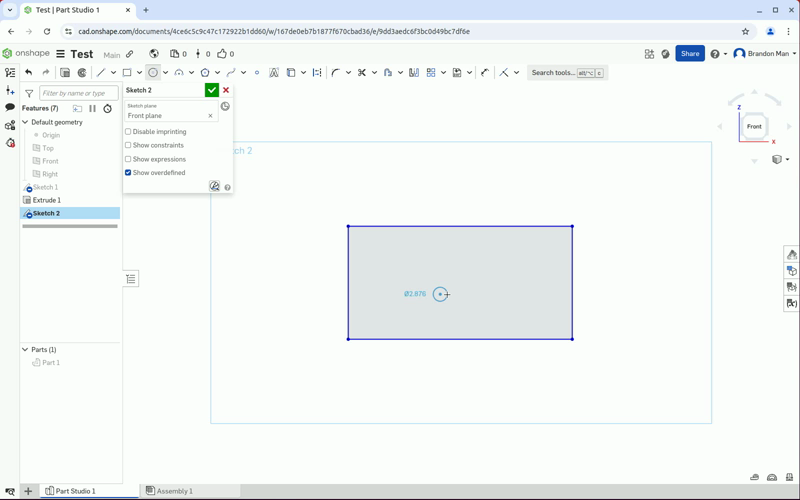
key(esc)
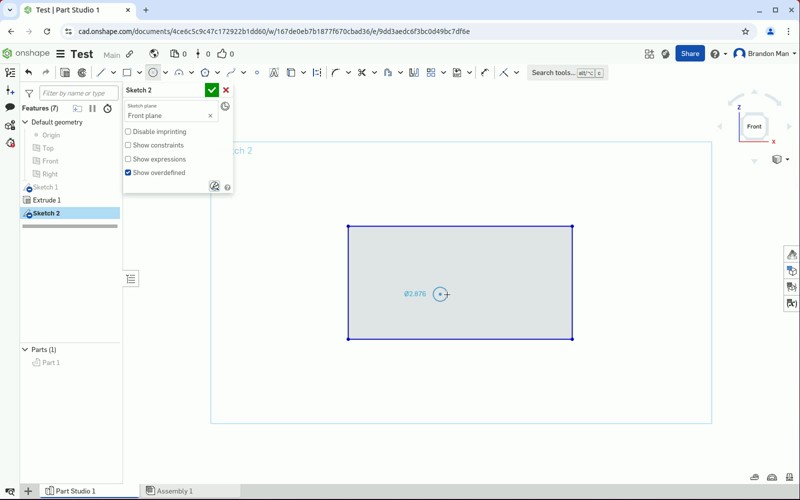
key(c)
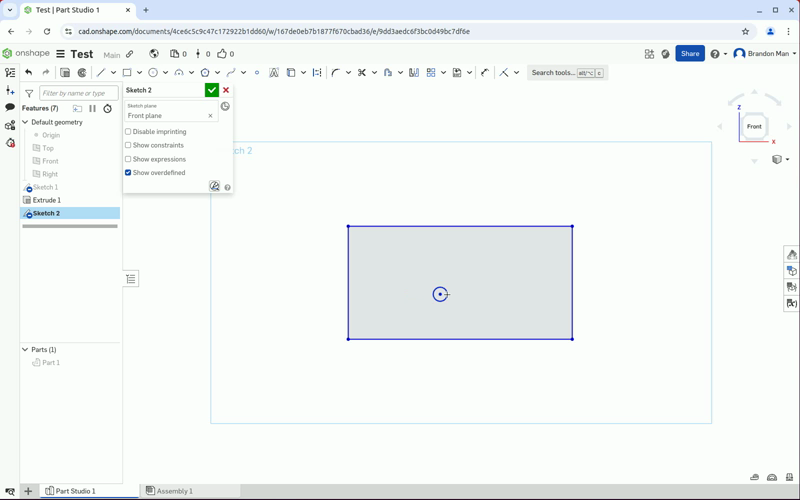
key_down(shift)
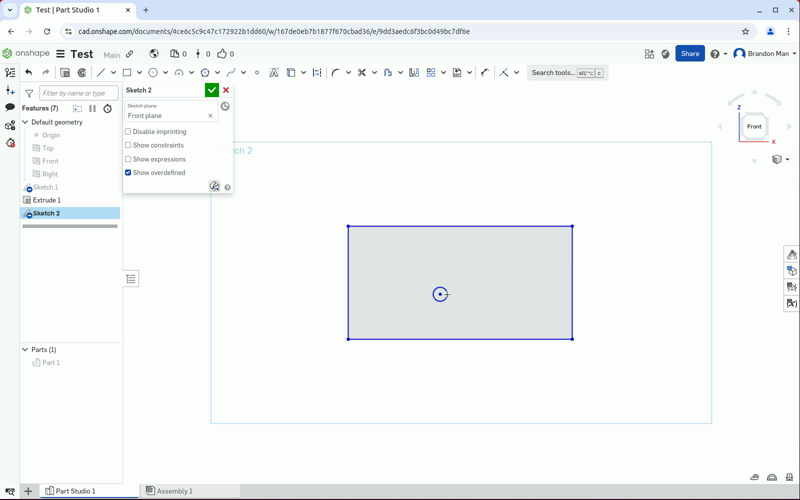
mouse_move(506, 244)
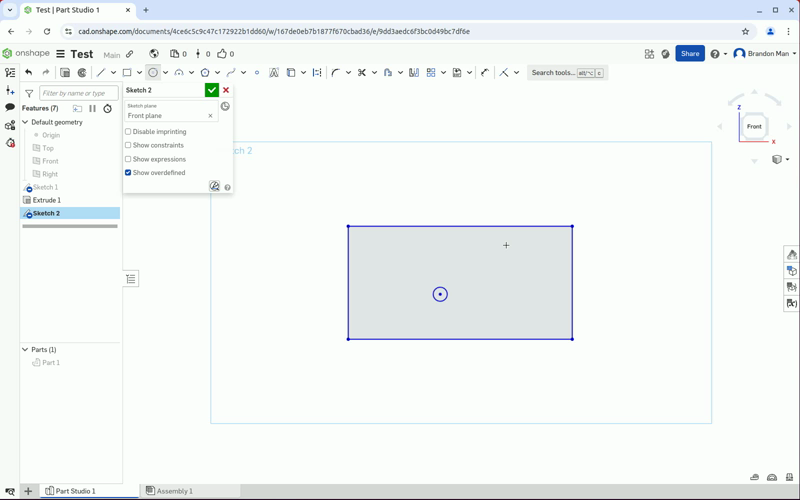
click(506, 244)
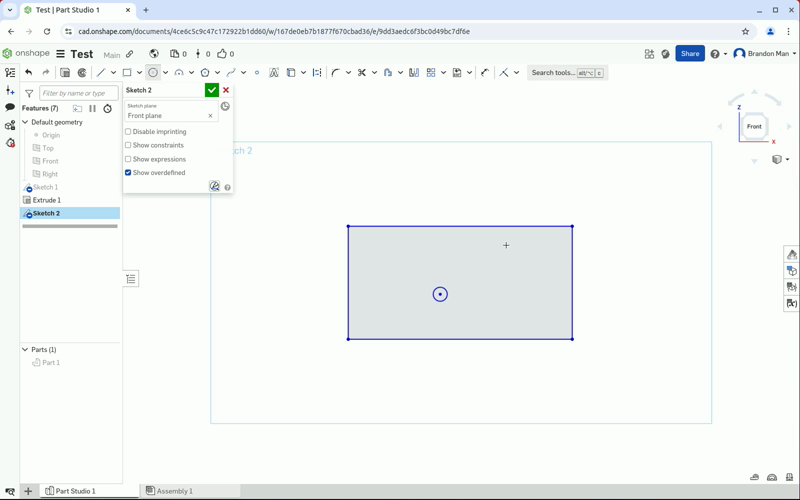
key_up(shift)
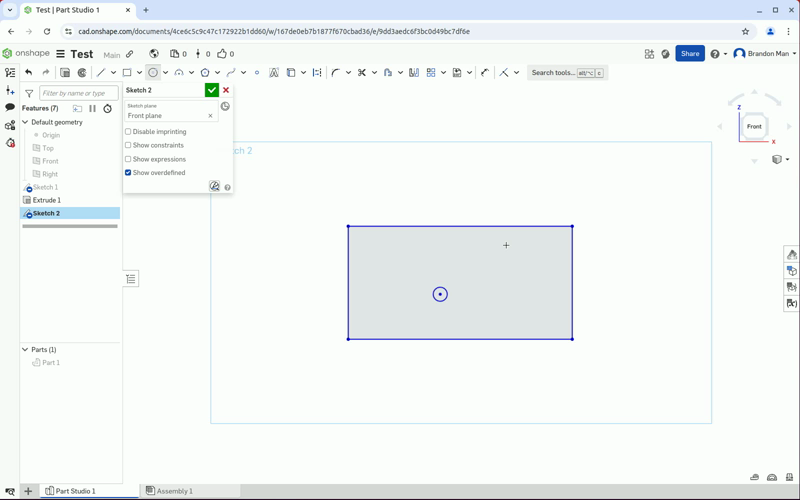
mouse_move(513, 244)
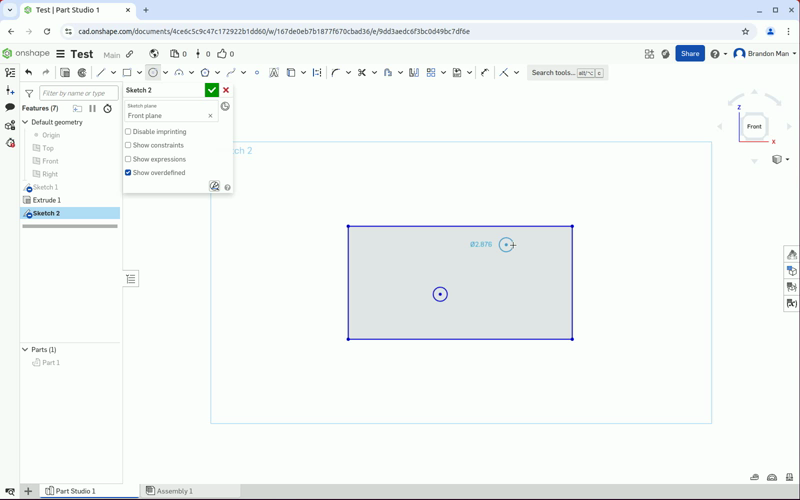
click(513, 244)
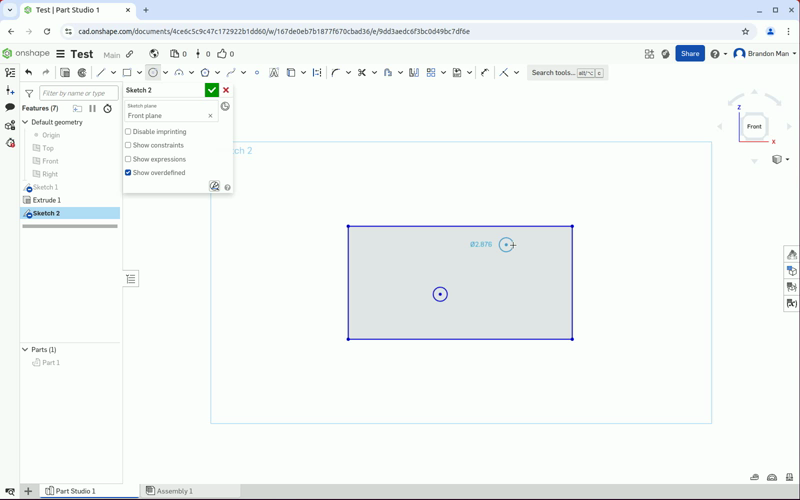
key(esc)
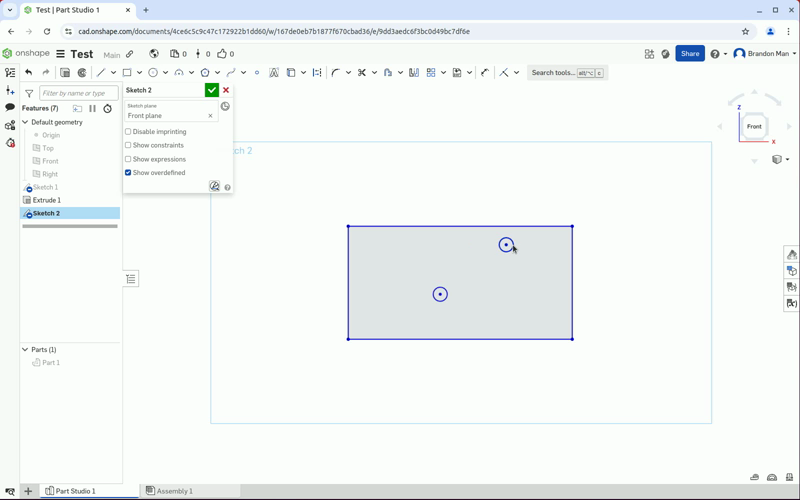
mouse_move(403, 275)
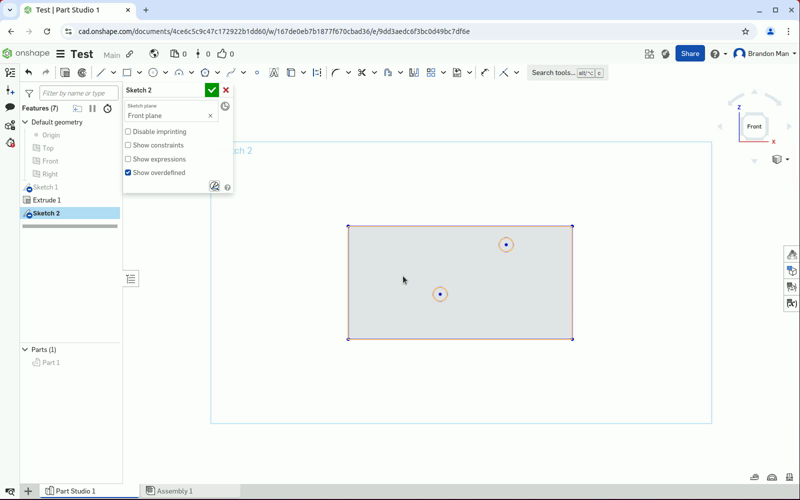
click(403, 275)
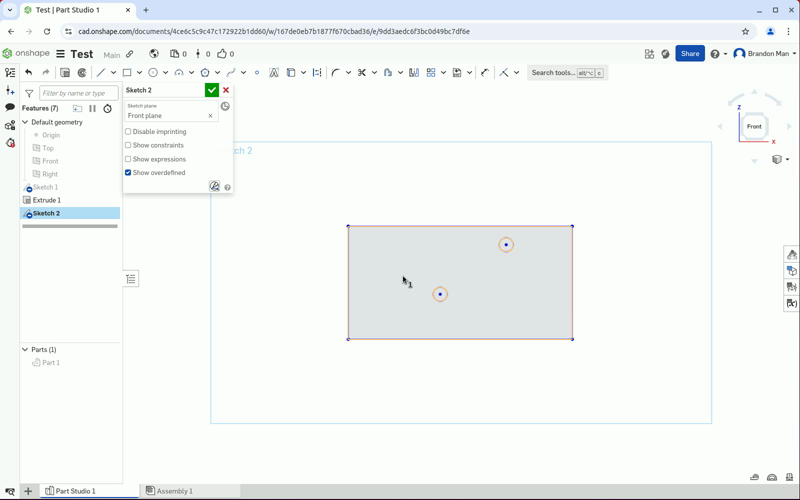
mouse_move(73, 352)
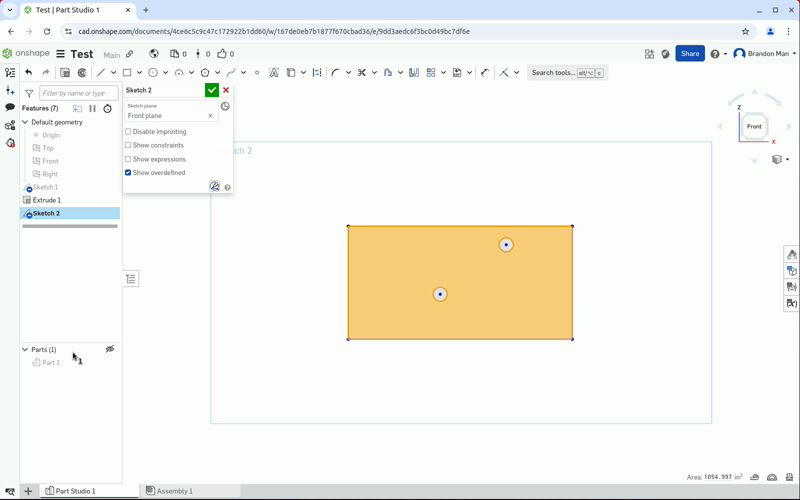
key(shift+y)
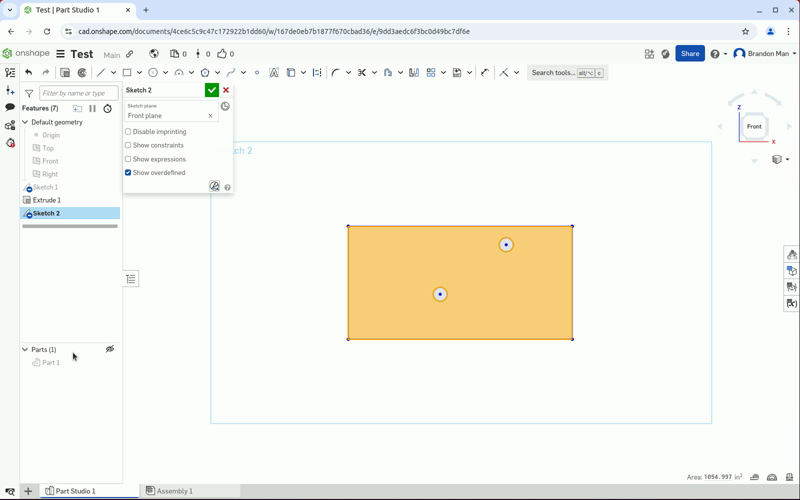
key(shift+e)
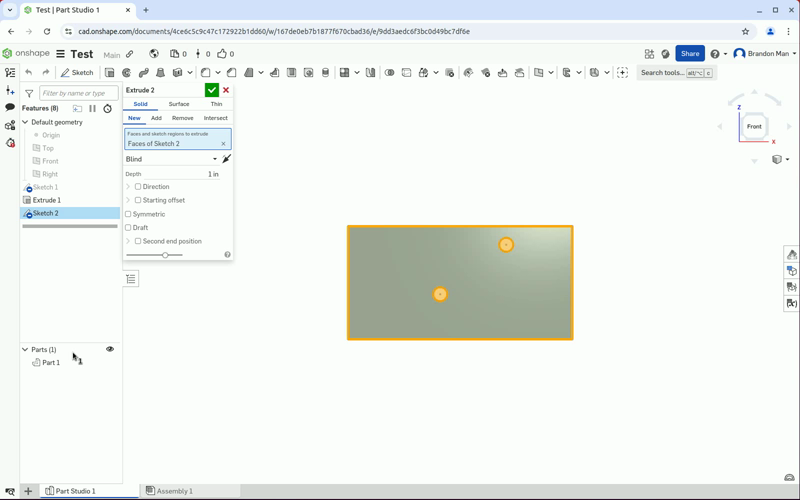
mouse_move(143, 106)
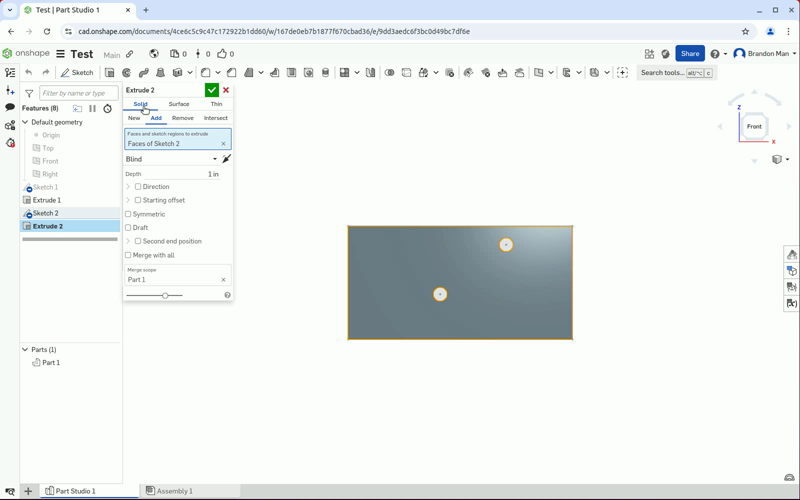
click(143, 106)
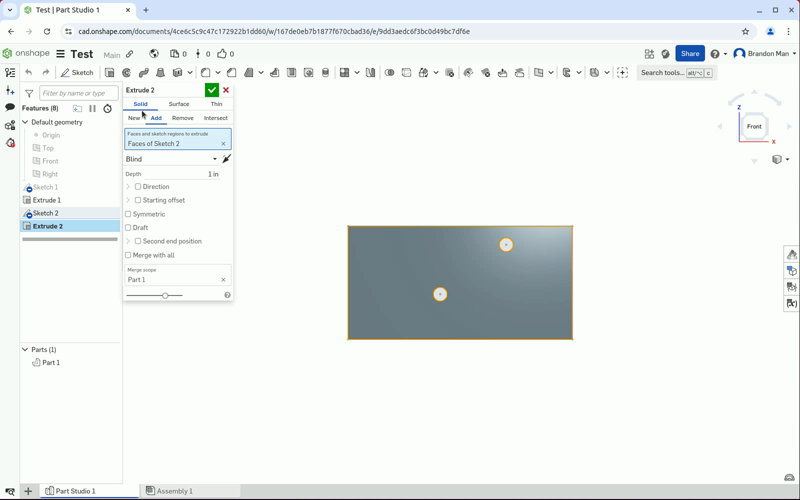
mouse_move(137, 120)
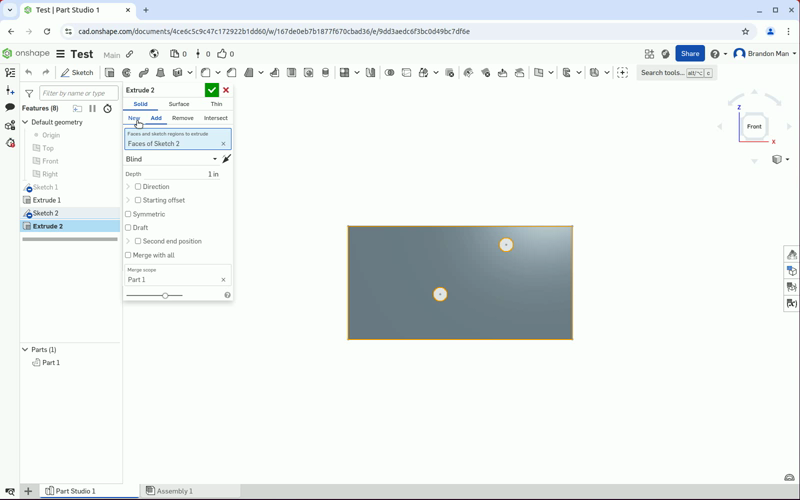
click(137, 120)
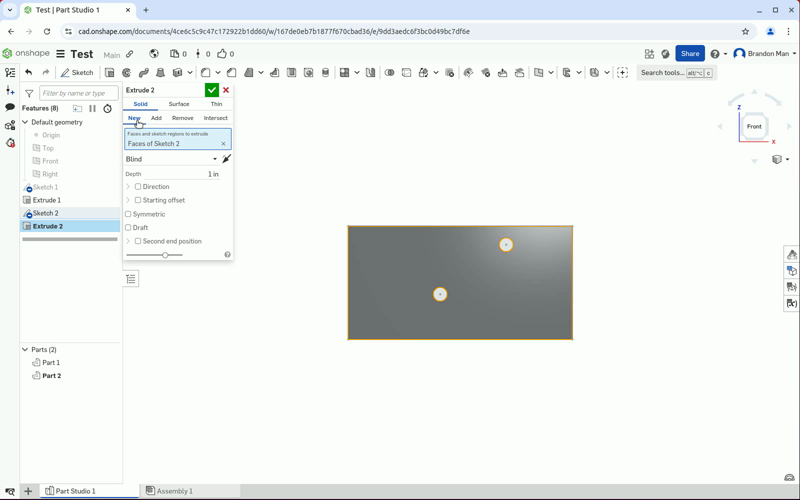
key(tab, 4)
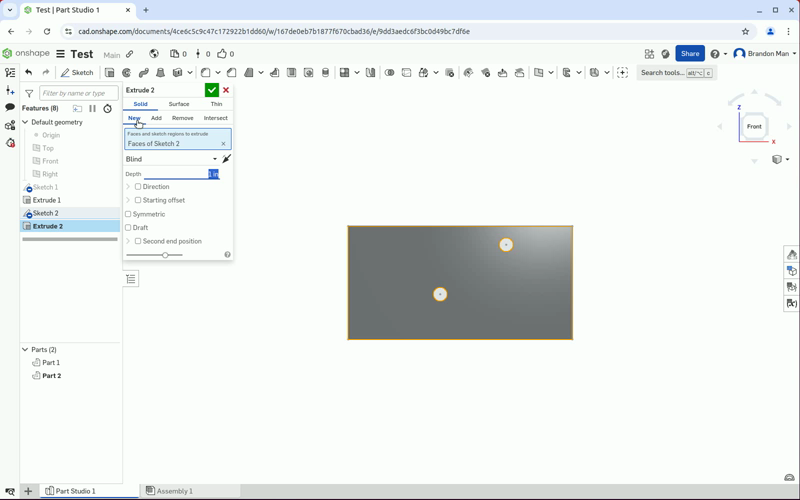
text(-0.963)
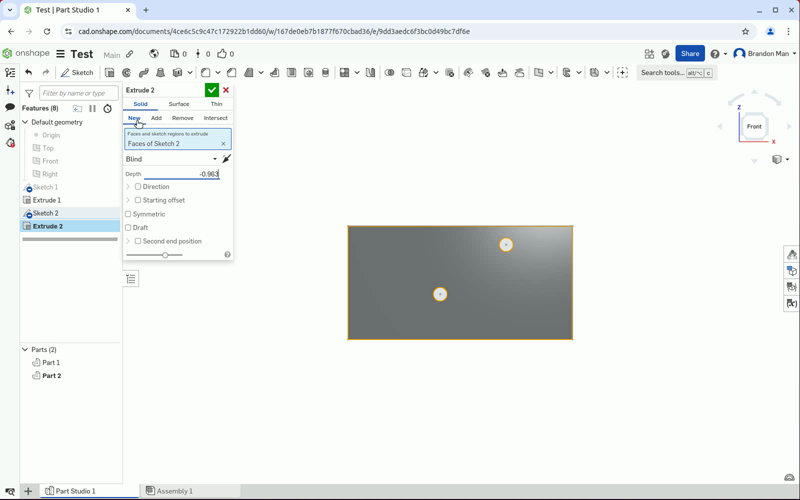
key(enter)
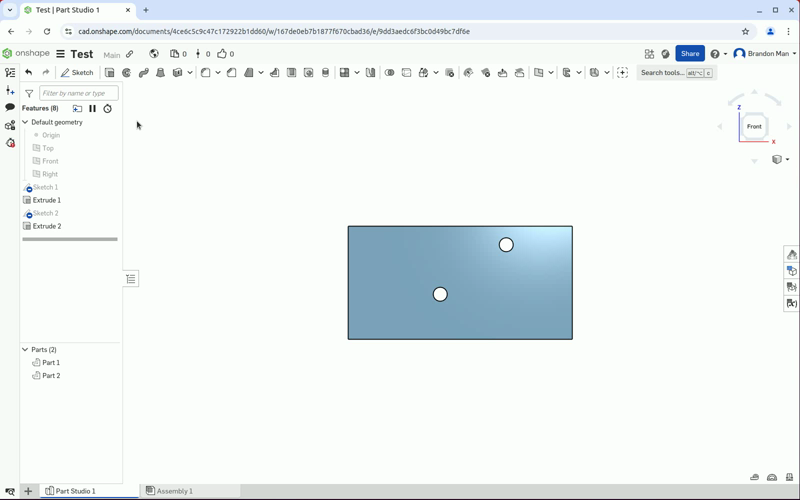
key(shift+h)
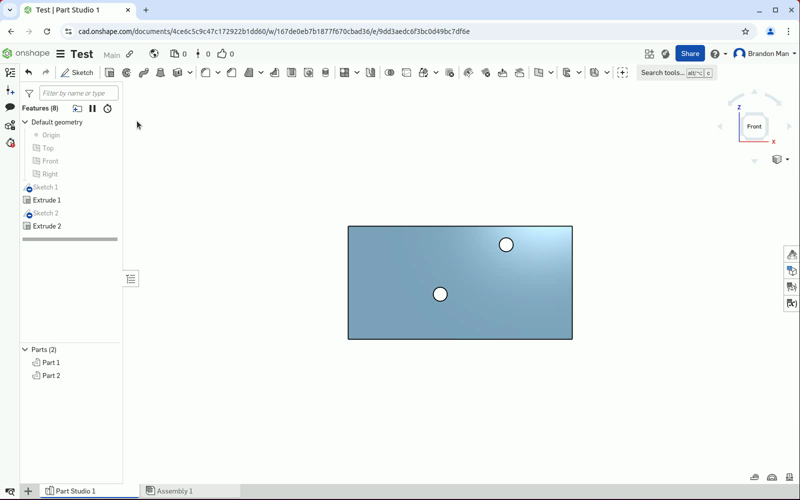
key(shift+h)
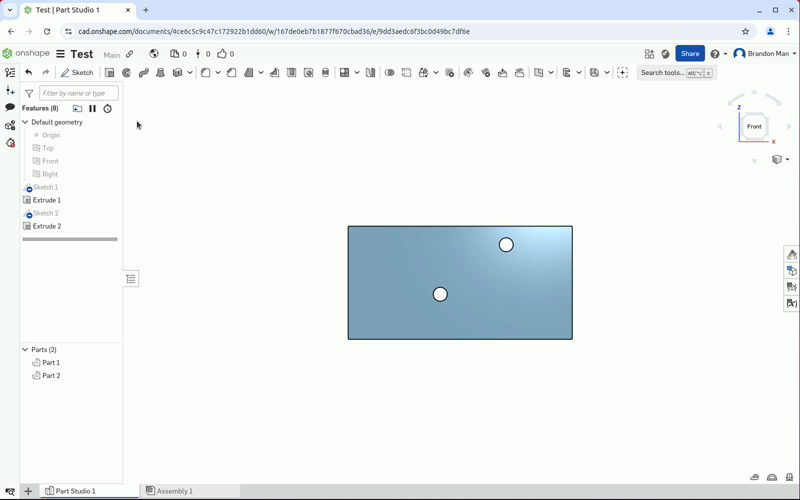
mouse_move(73, 189)
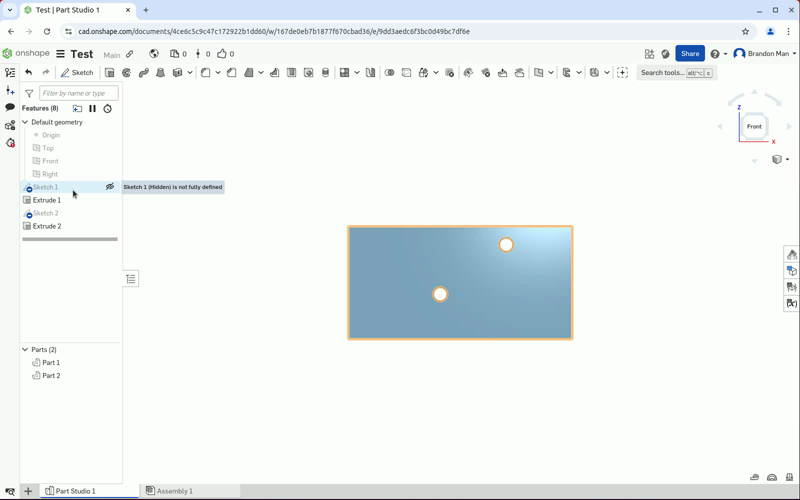
click(73, 189)
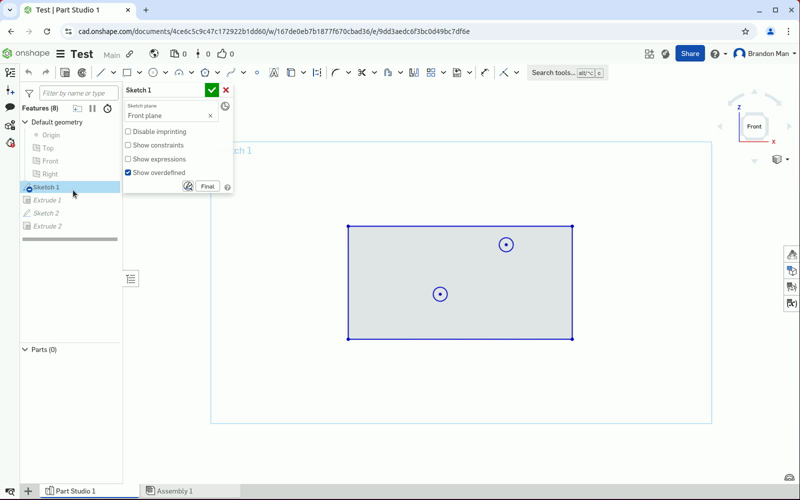
mouse_move(229, 92)
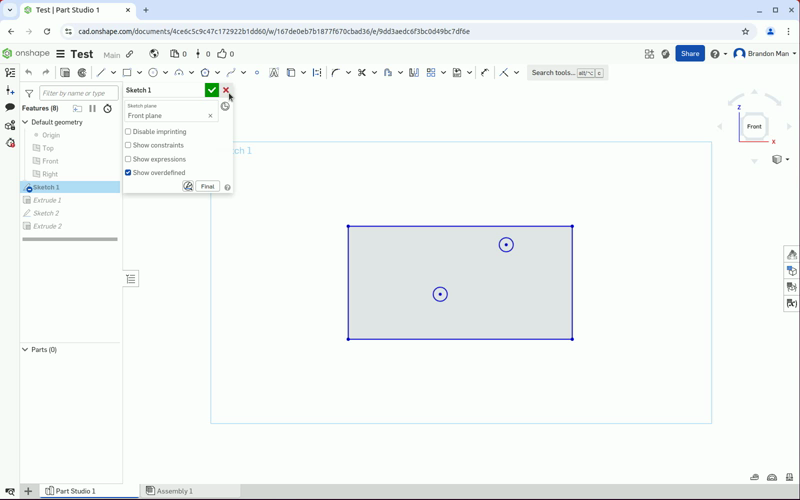
click(229, 92)
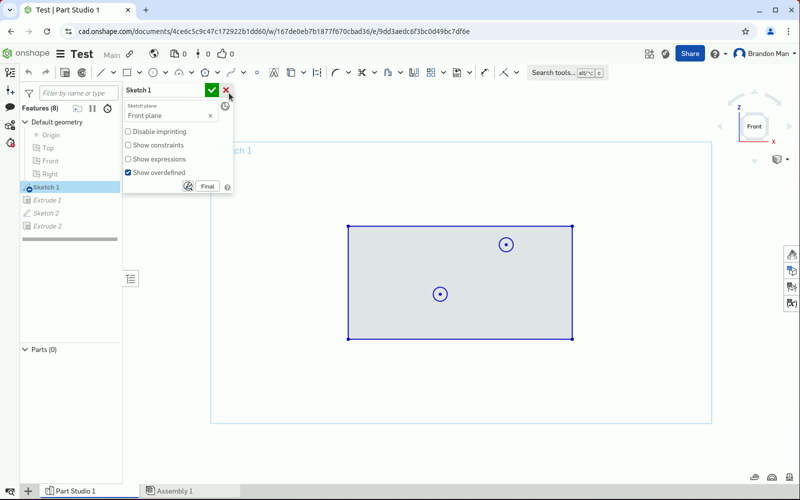
key(shift+s)
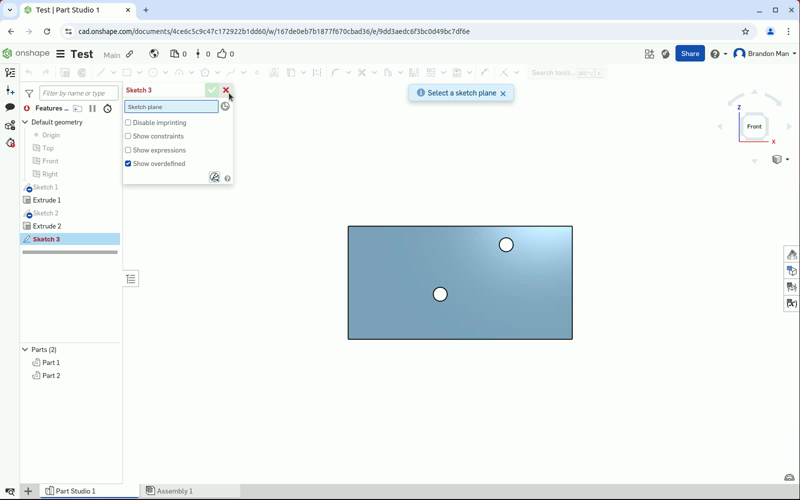
mouse_move(73, 163)
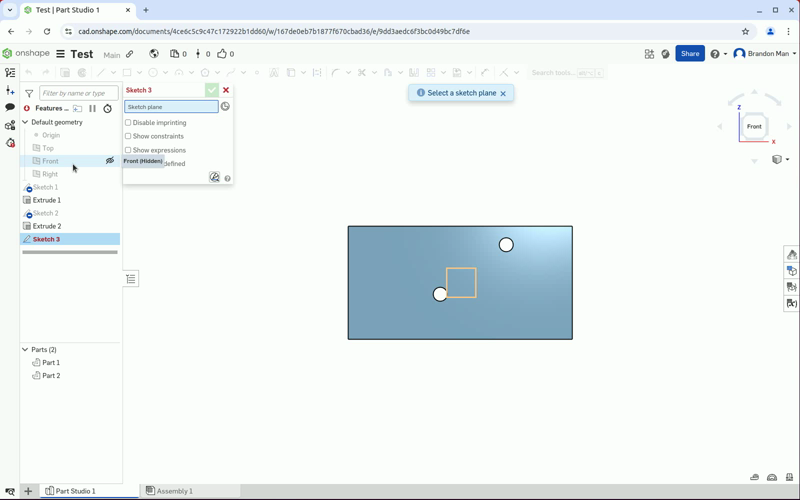
click(73, 163)
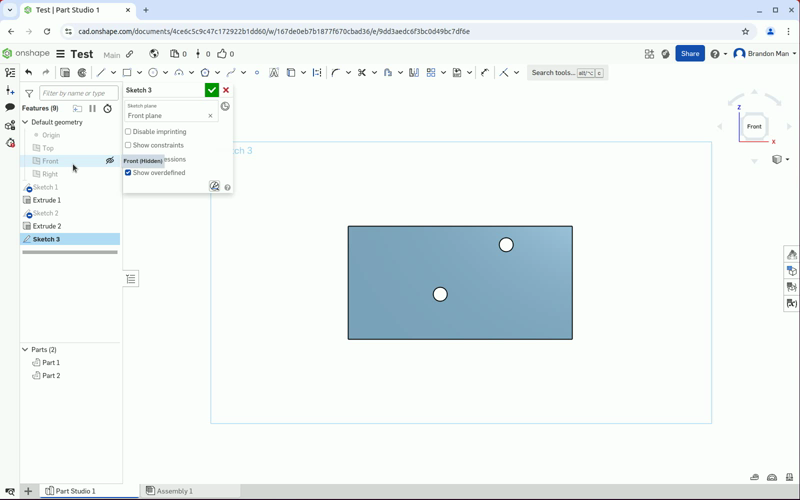
mouse_move(73, 352)
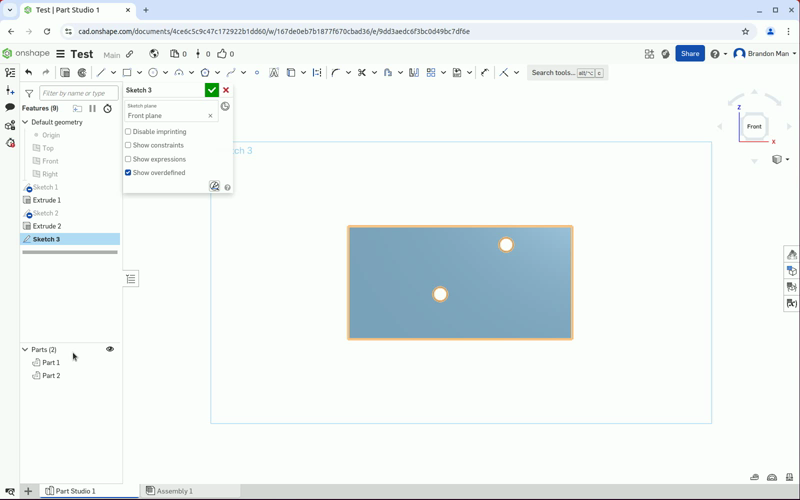
key(y)
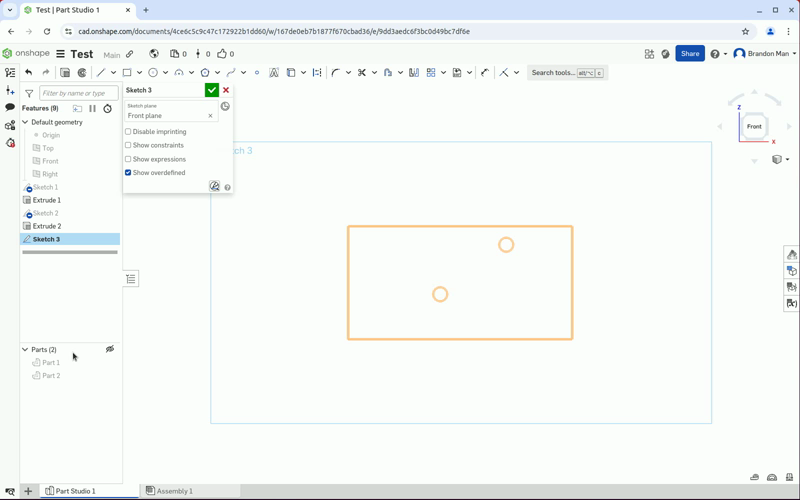
key(l)
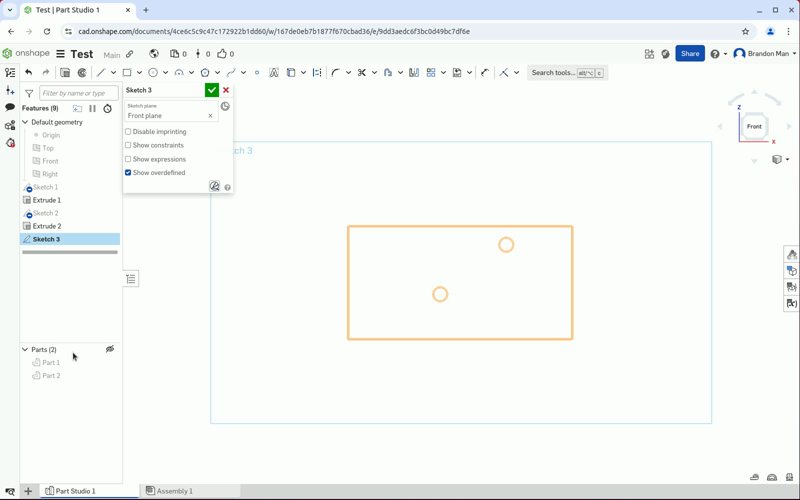
key_down(shift)
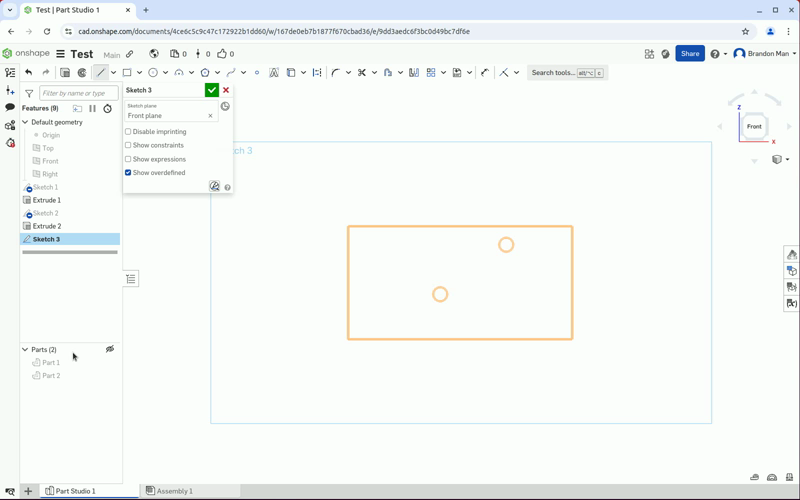
mouse_move(348, 339)
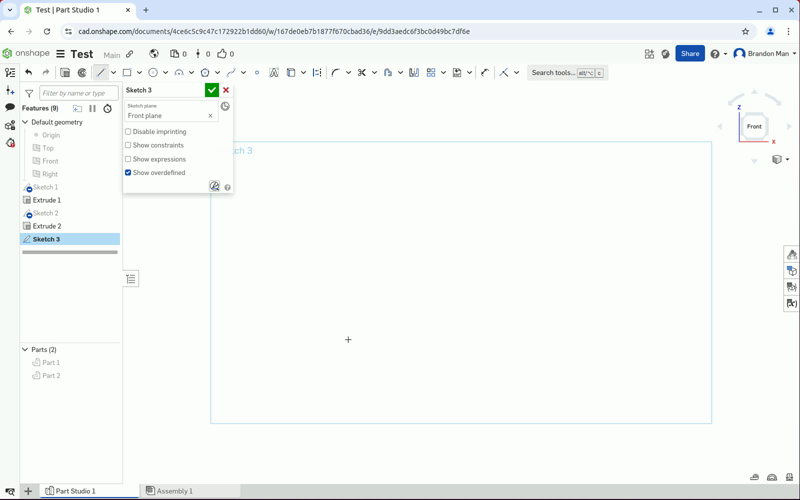
click(348, 339)
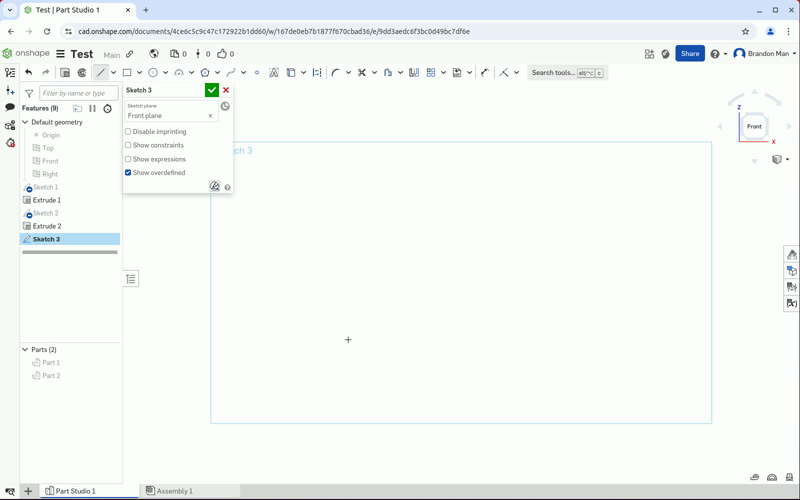
key_up(shift)
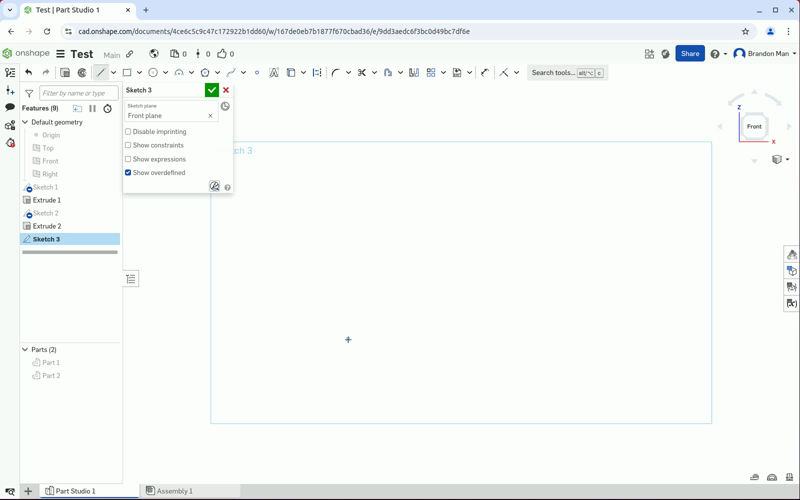
key_down(shift)
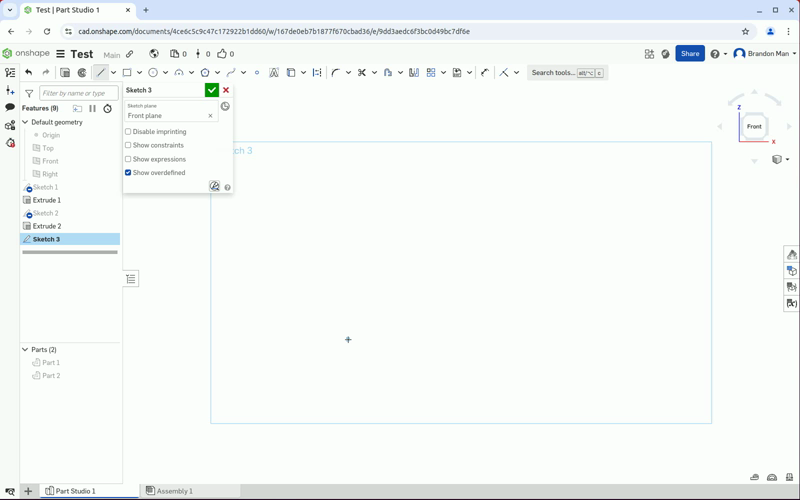
mouse_move(572, 339)
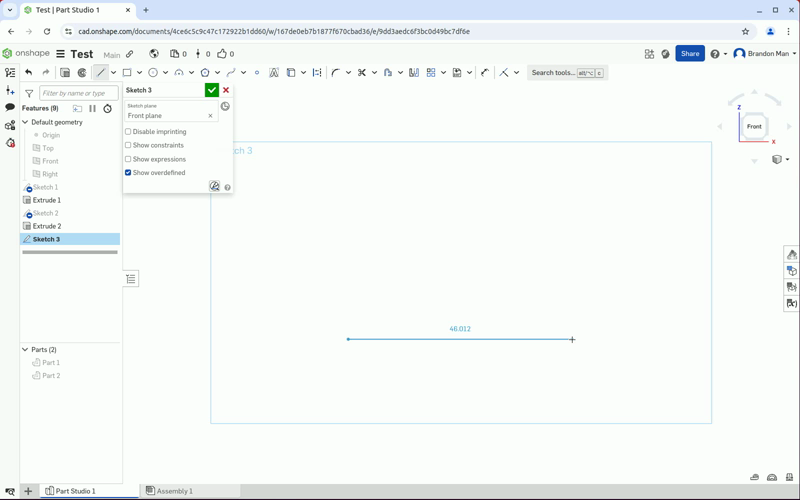
click(572, 339)
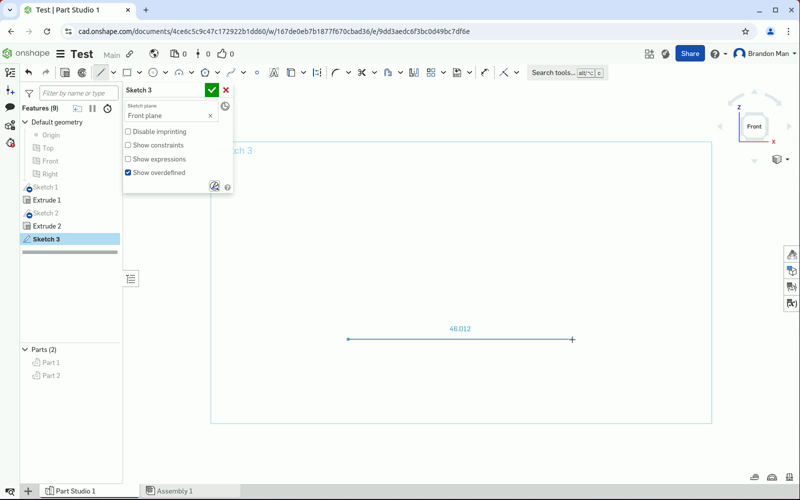
key_up(shift)
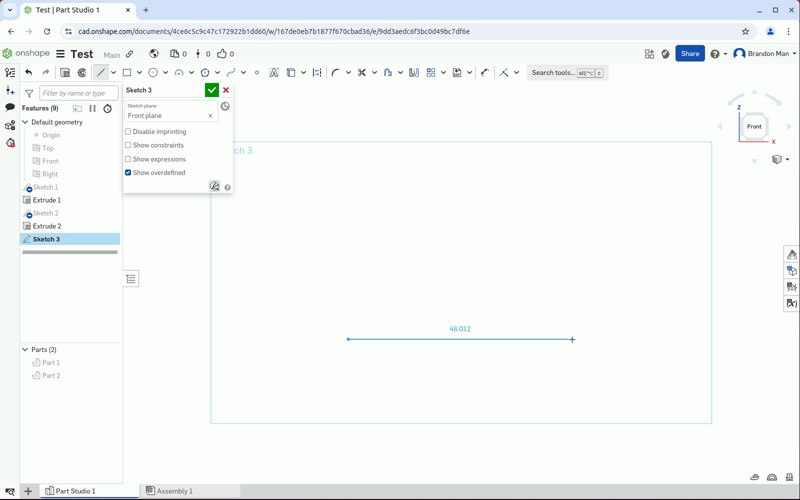
key_down(shift)
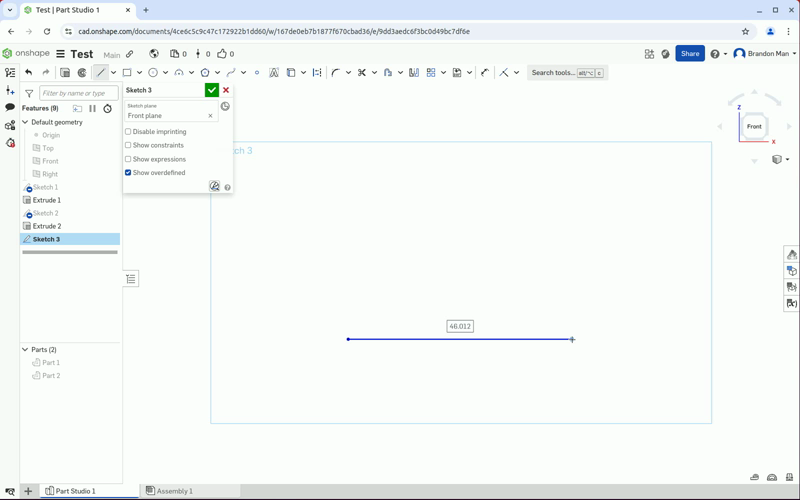
mouse_move(572, 226)
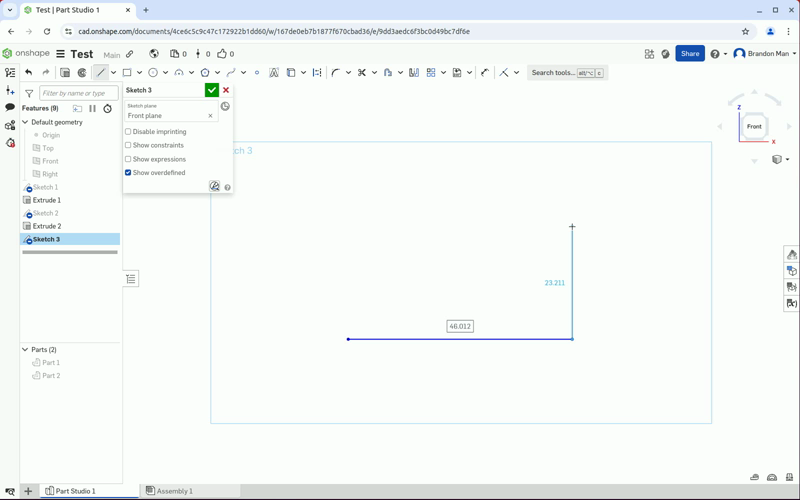
click(572, 226)
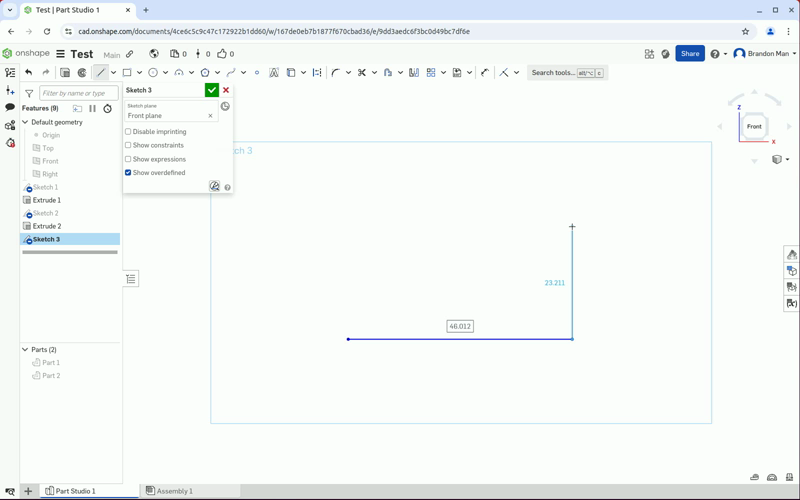
key_up(shift)
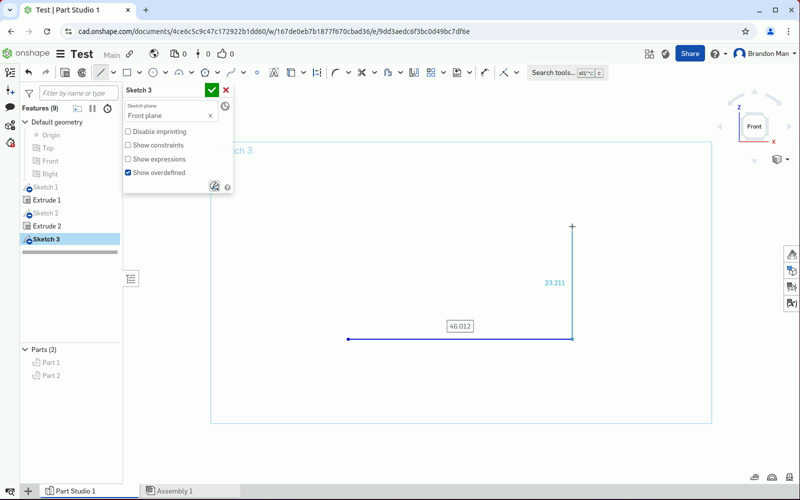
key_down(shift)
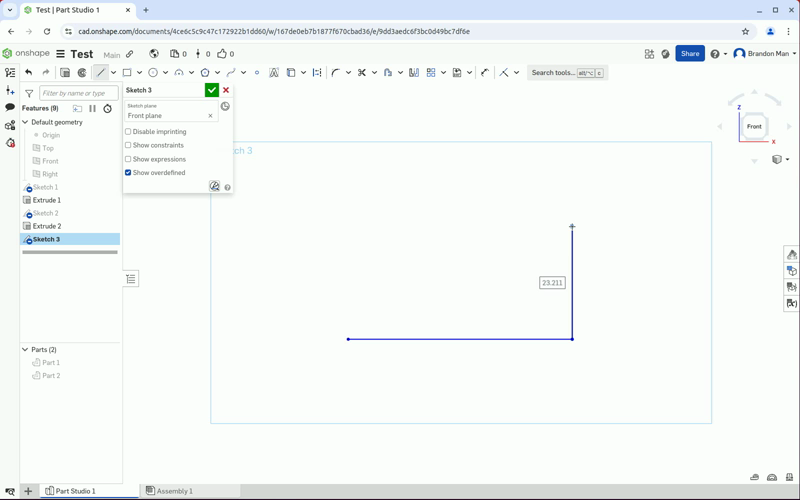
mouse_move(348, 226)
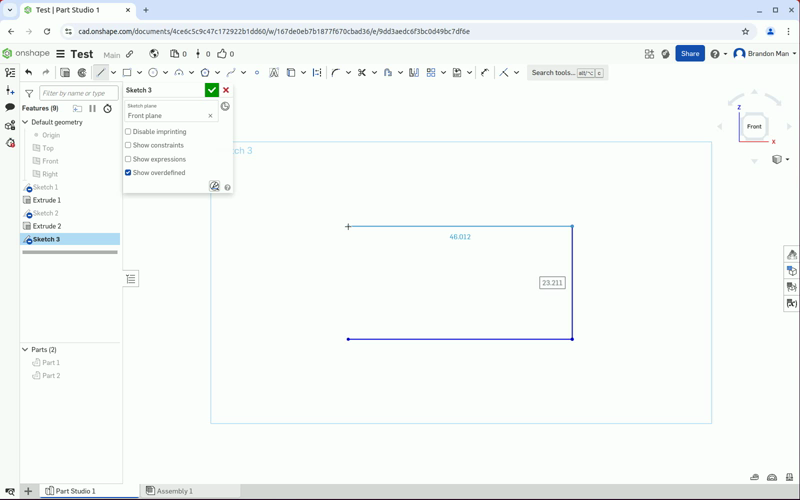
click(348, 226)
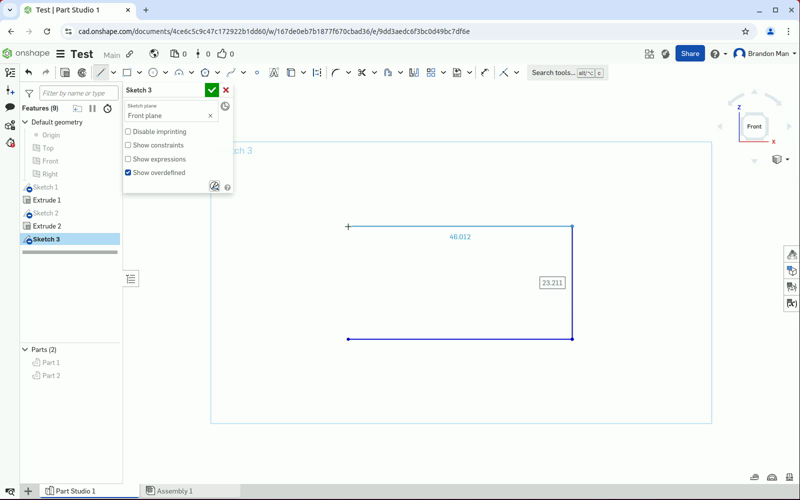
key_up(shift)
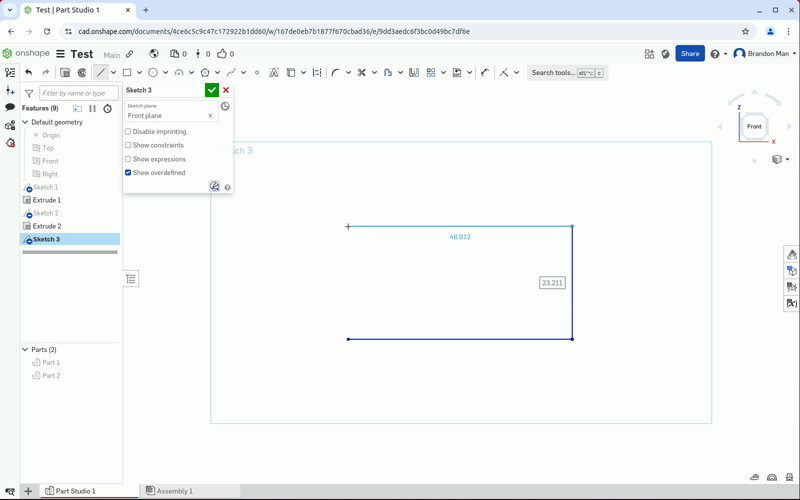
key_down(shift)
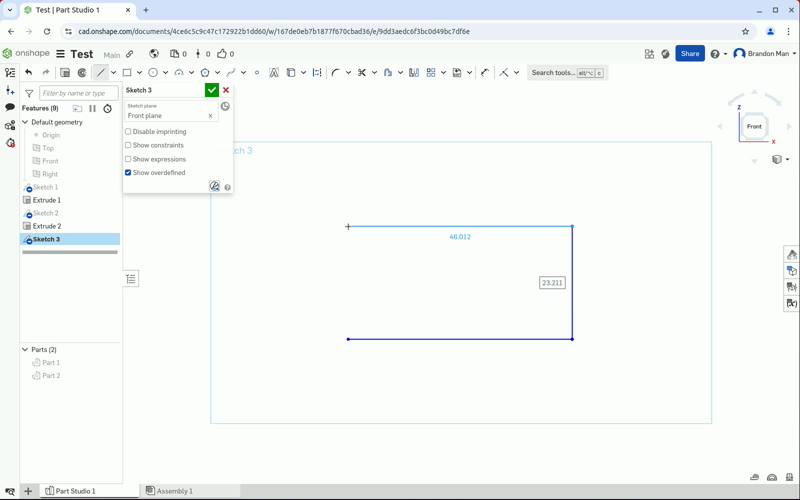
mouse_move(348, 339)
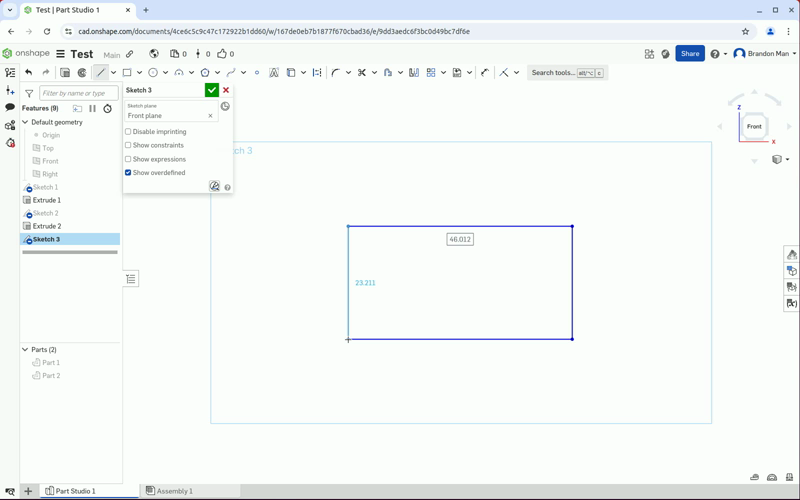
key_up(shift)
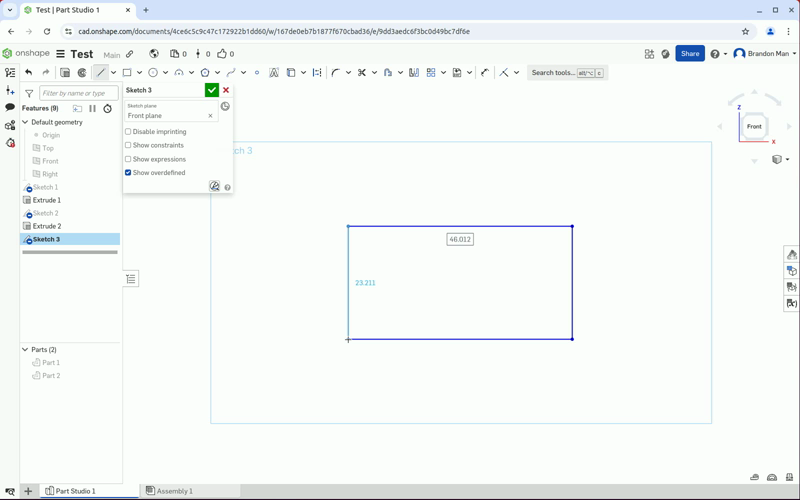
click(348, 339)
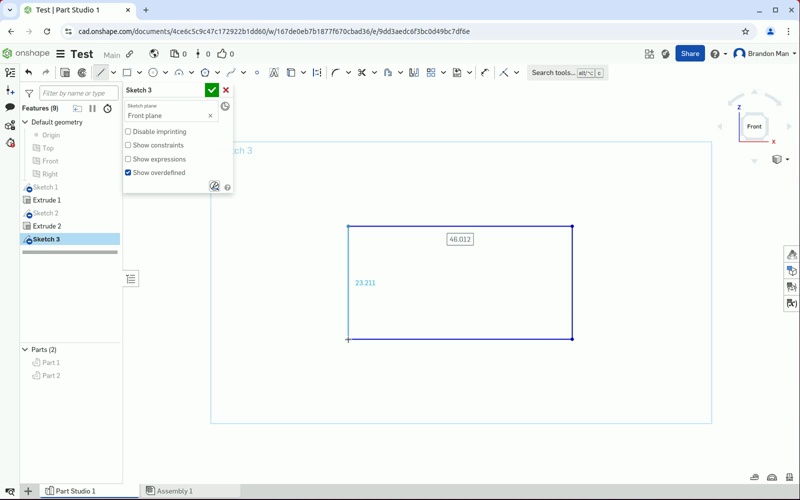
key(esc)
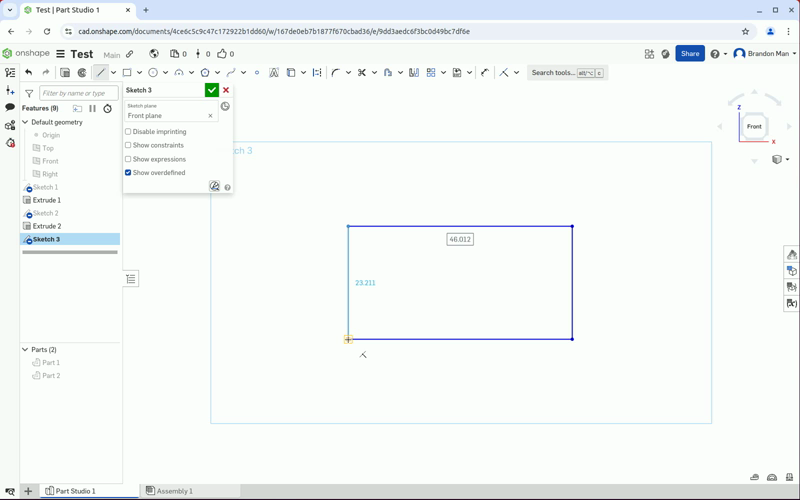
key(c)
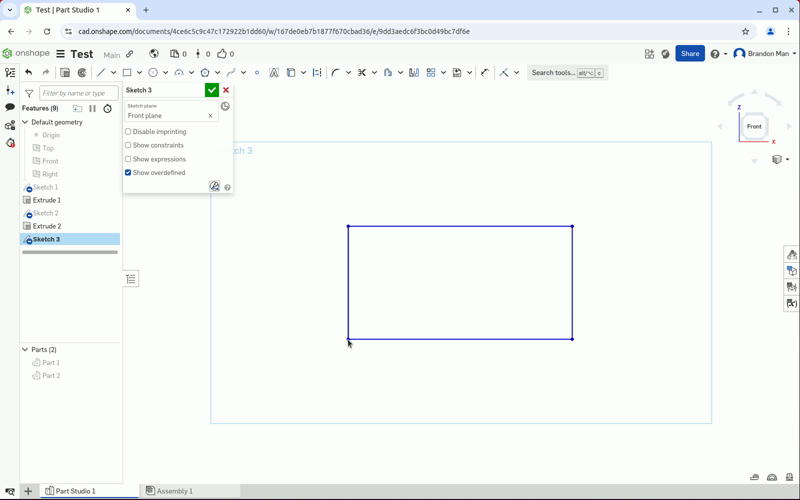
key_down(shift)
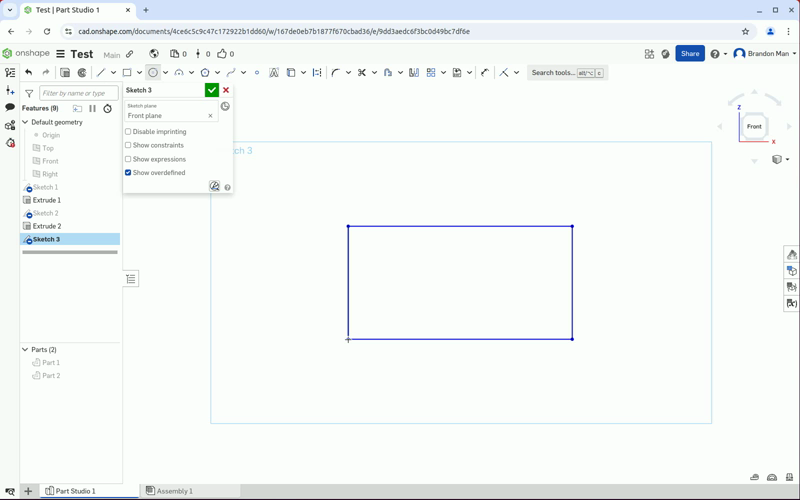
mouse_move(440, 294)
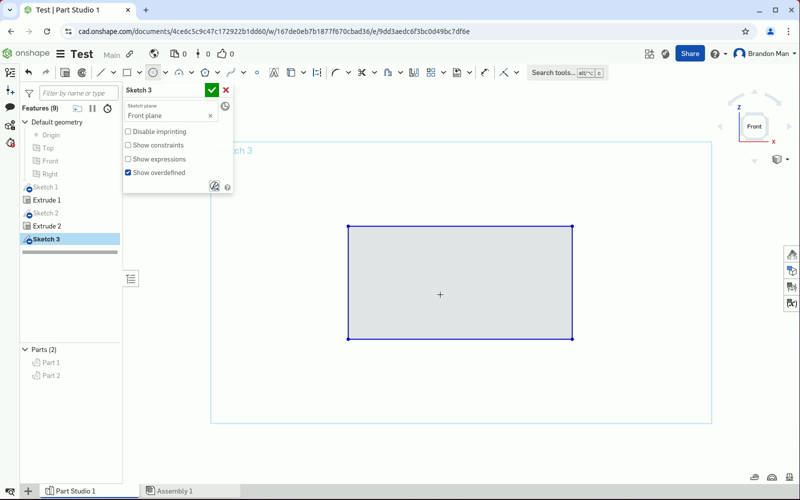
click(440, 294)
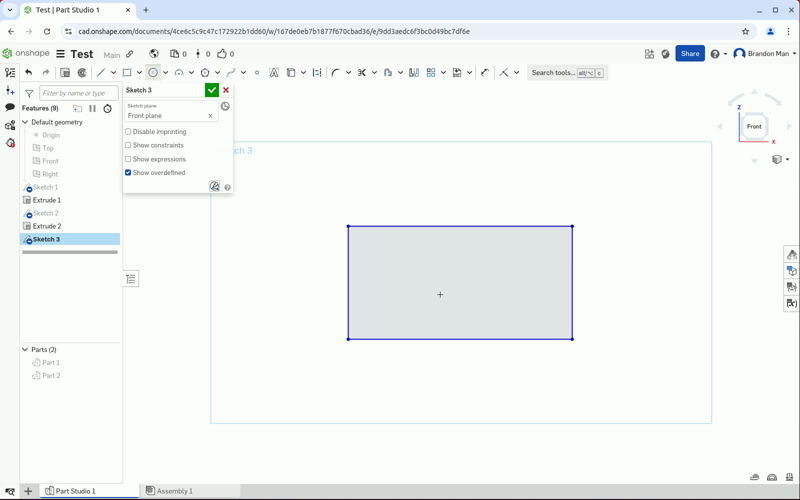
key_up(shift)
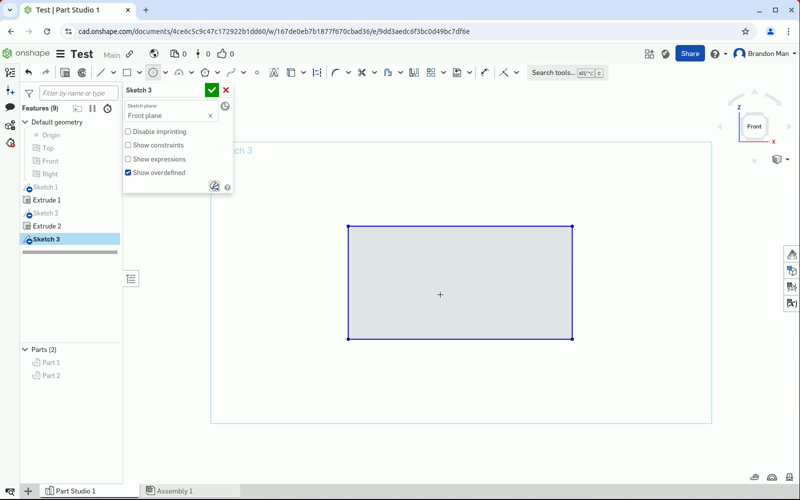
mouse_move(447, 294)
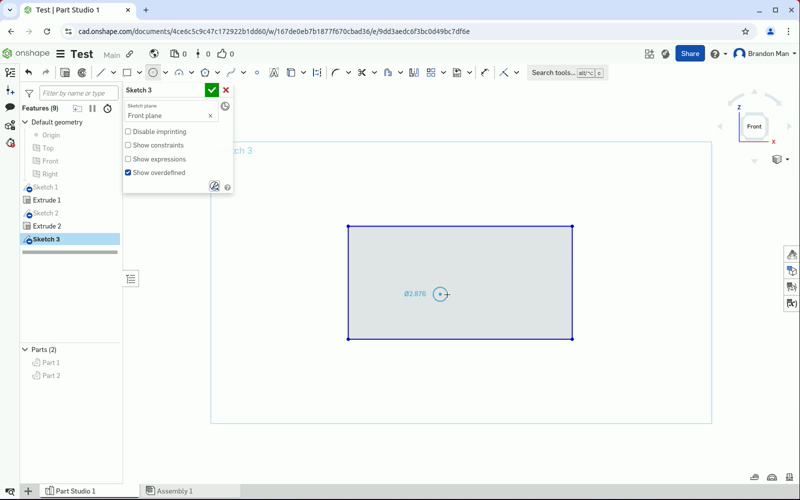
click(447, 294)
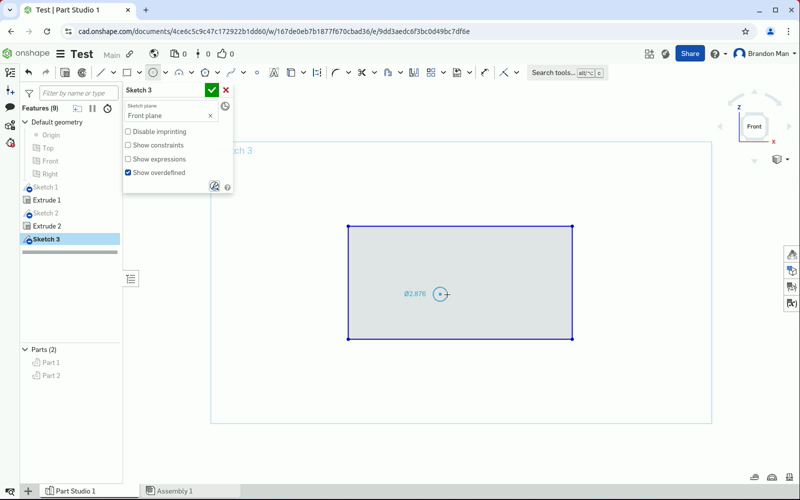
key(esc)
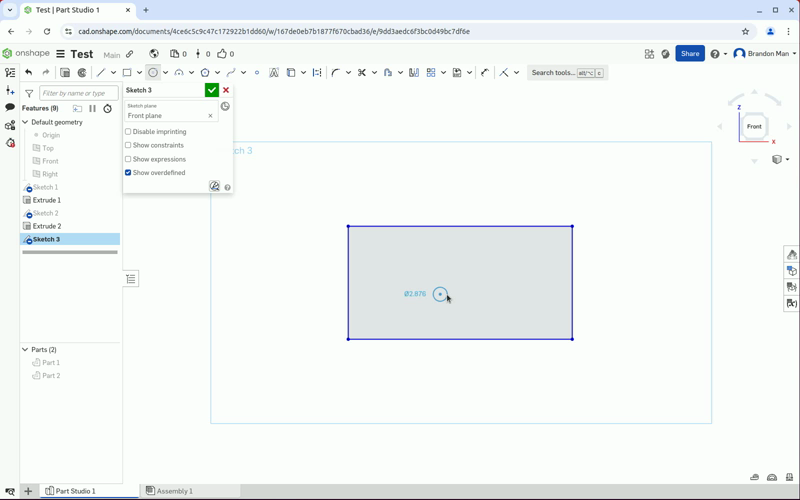
key(c)
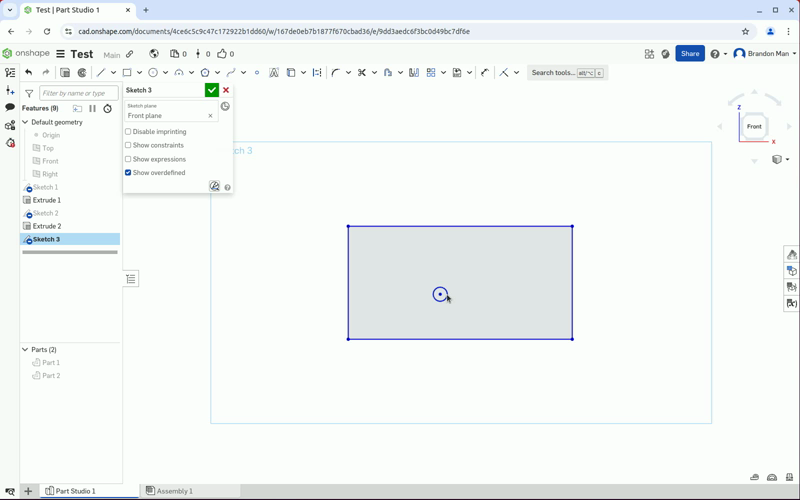
key_down(shift)
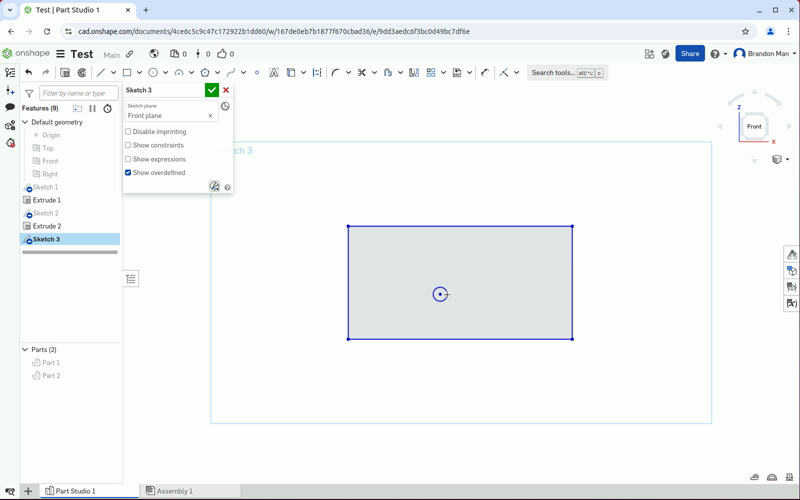
mouse_move(506, 244)
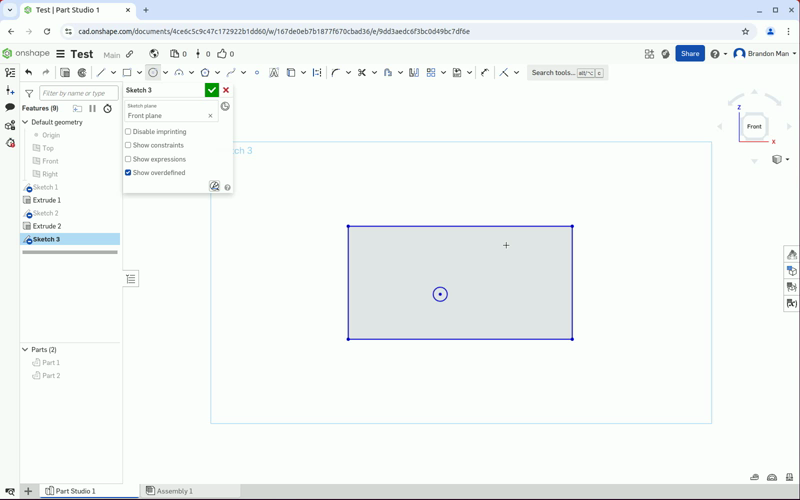
click(506, 244)
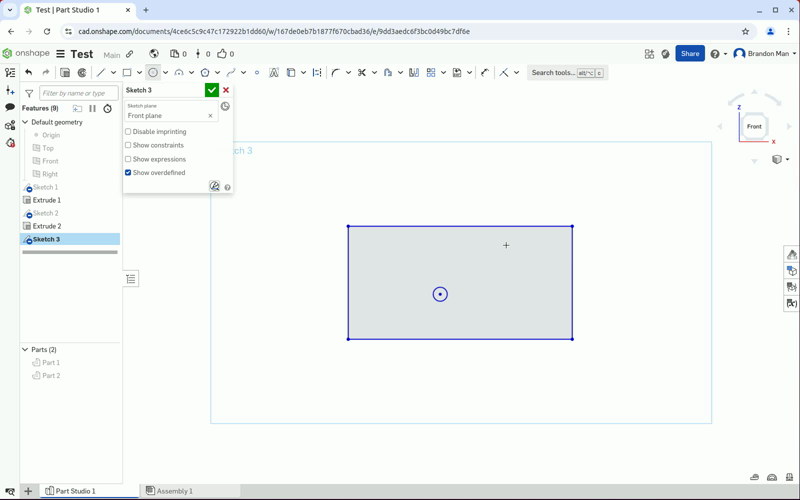
key_up(shift)
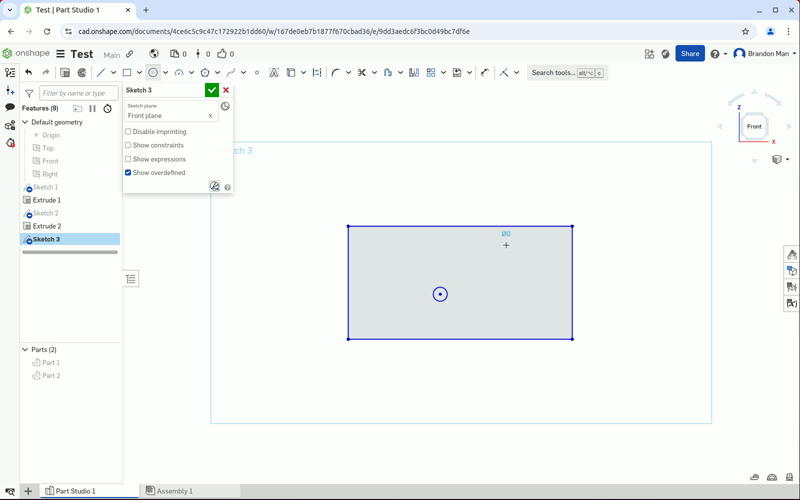
mouse_move(513, 244)
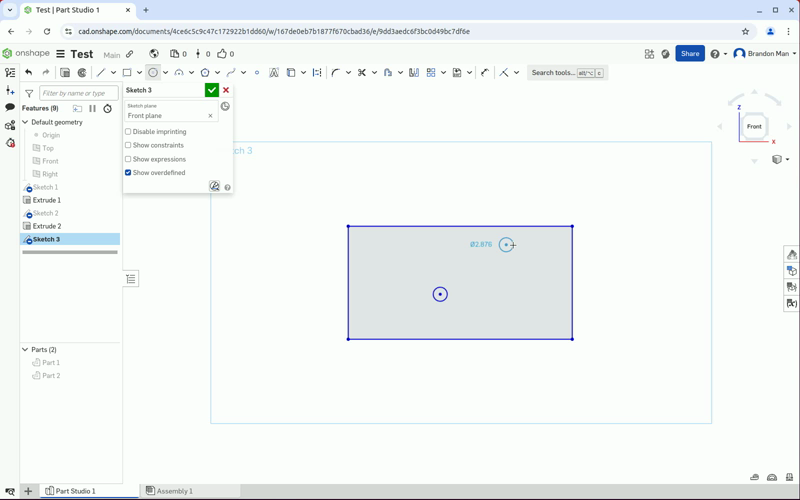
click(513, 244)
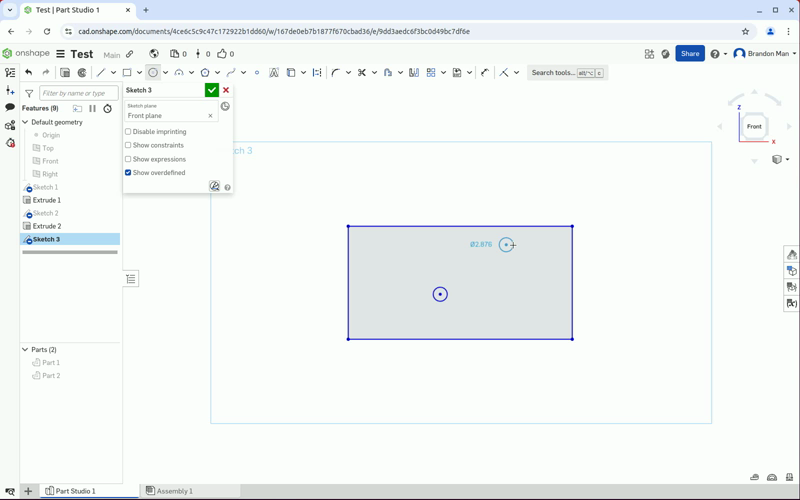
key(esc)
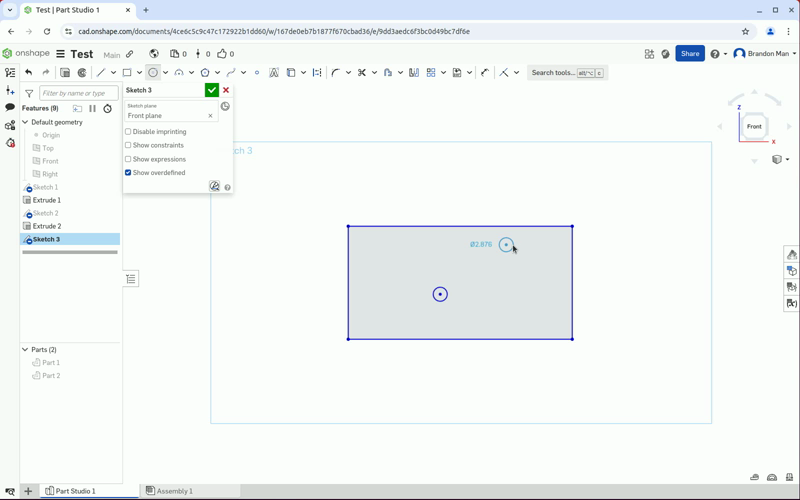
mouse_move(544, 247)
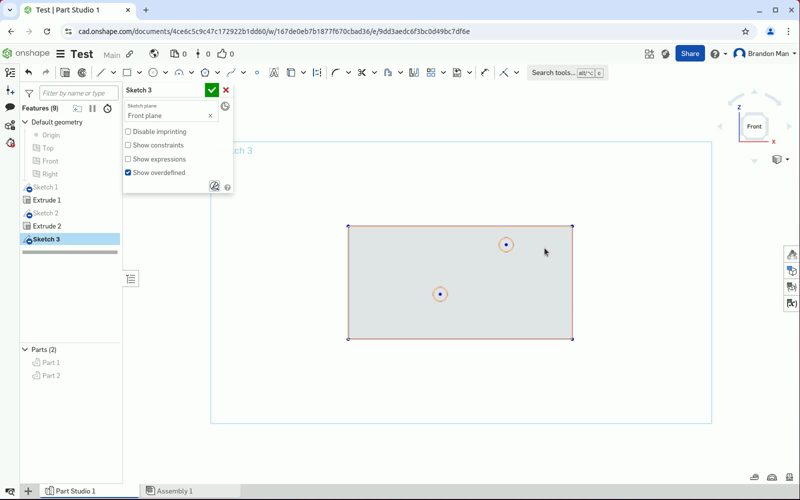
click(544, 247)
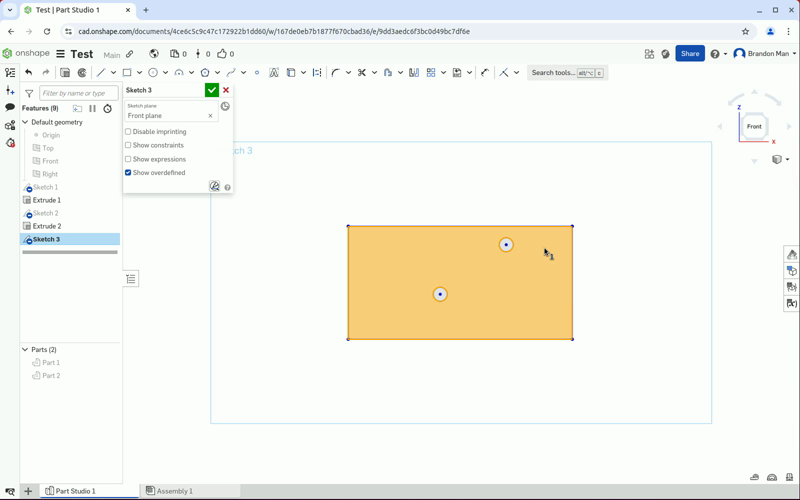
mouse_move(73, 352)
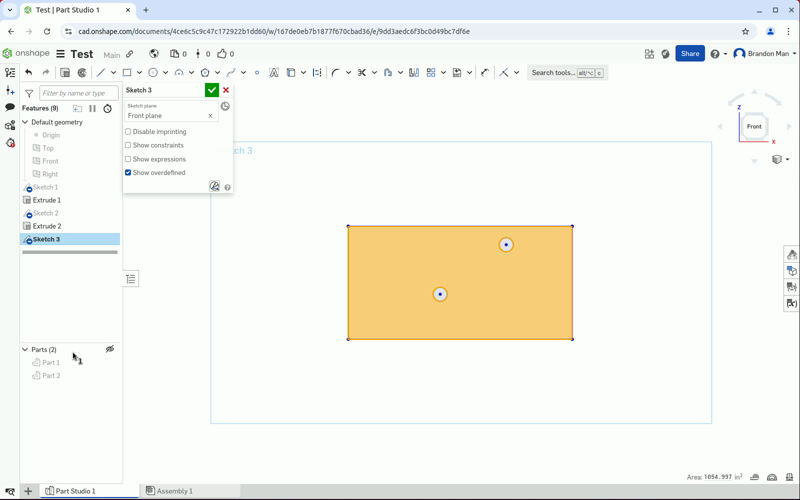
key(shift+y)
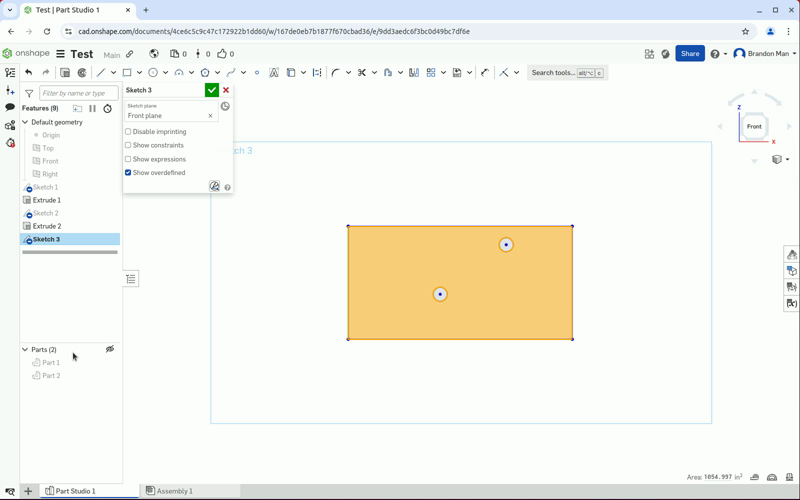
key(shift+e)
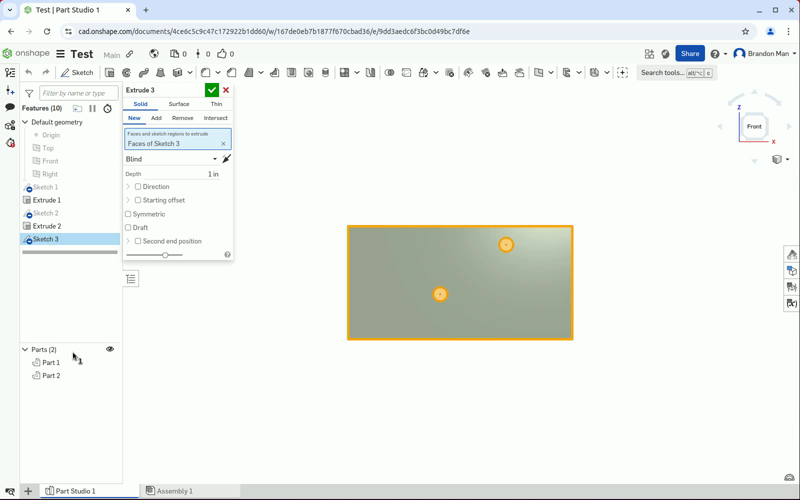
mouse_move(143, 106)
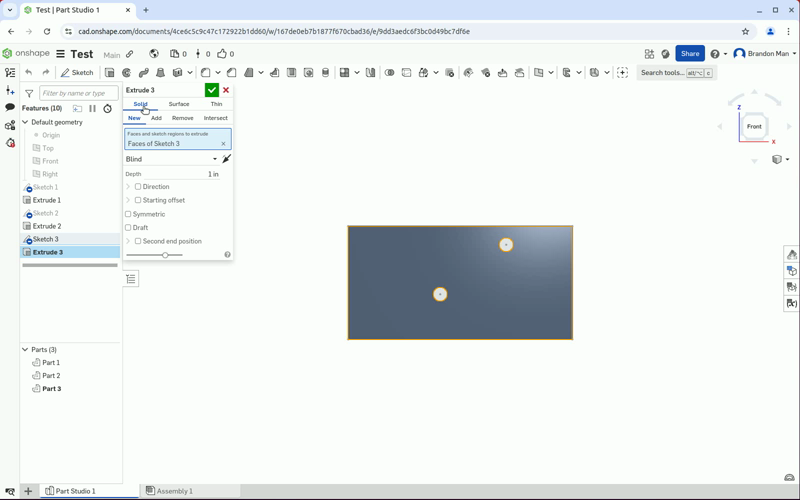
click(143, 106)
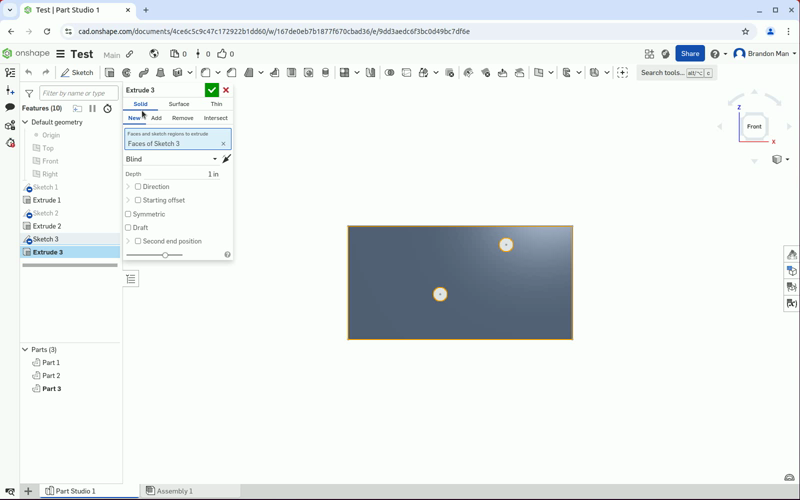
mouse_move(137, 120)
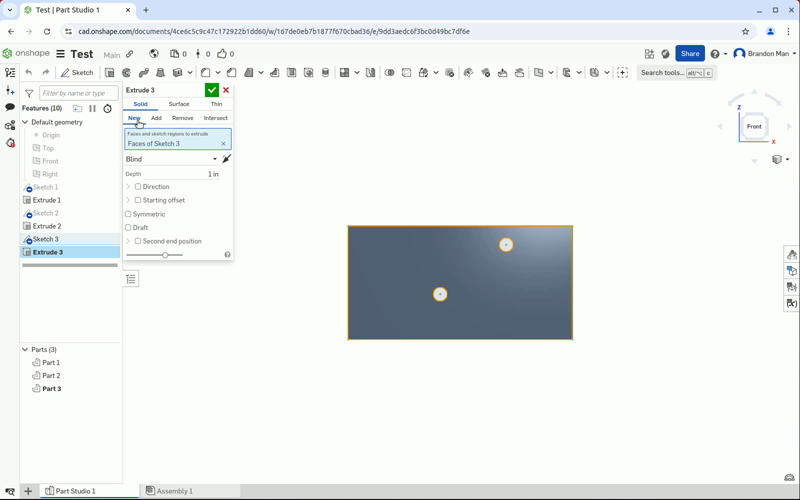
click(137, 120)
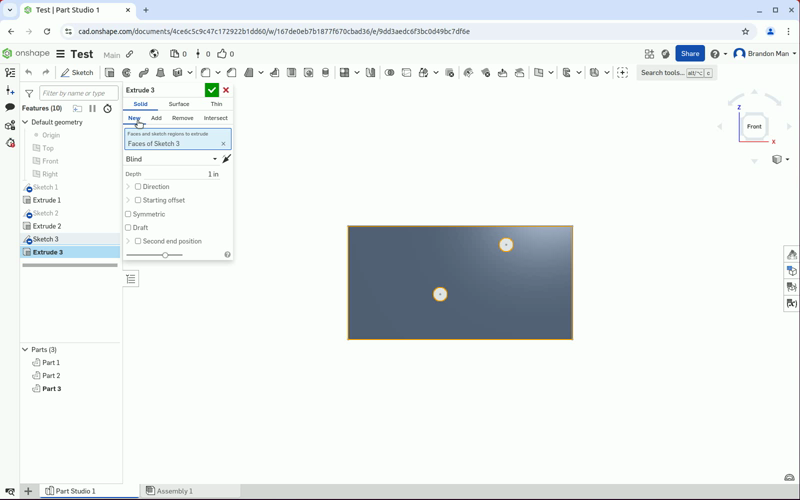
key(tab, 4)
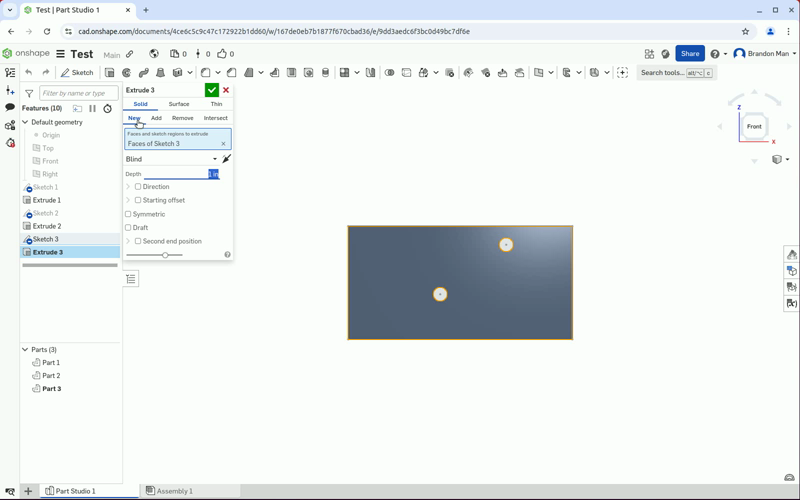
text(-0.963)
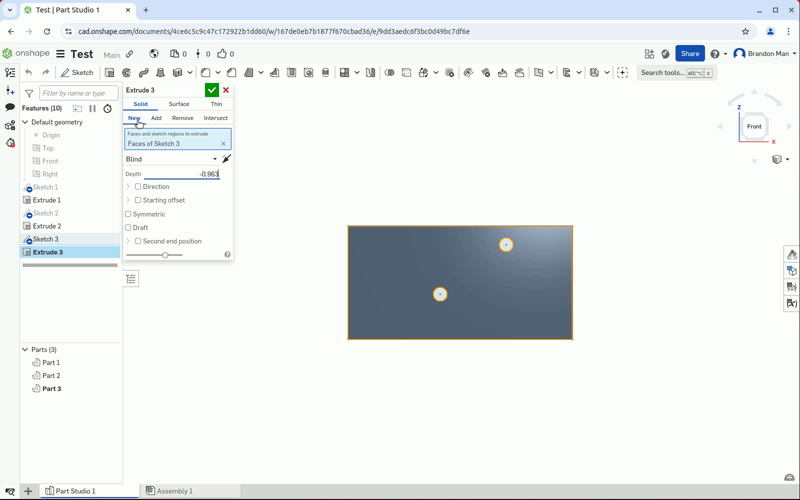
key(enter)
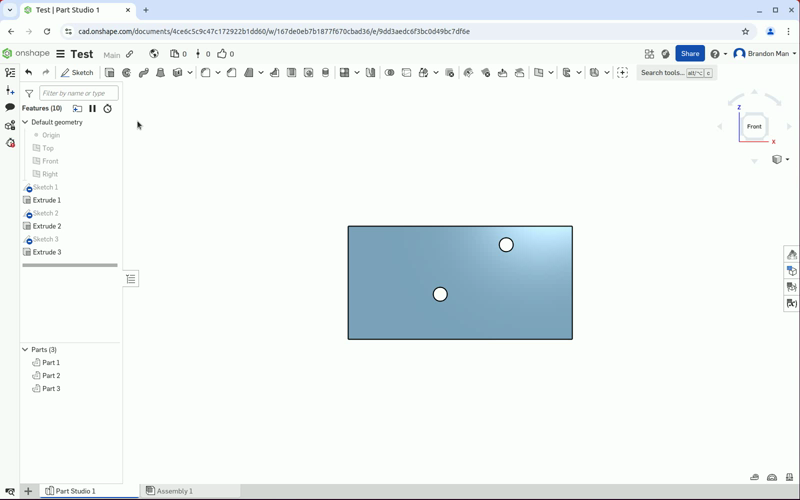
key(shift+h)
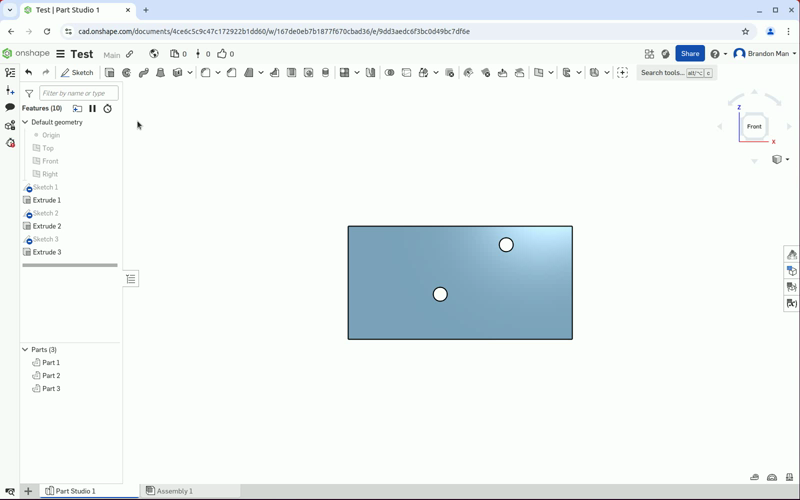
key(shift+h)
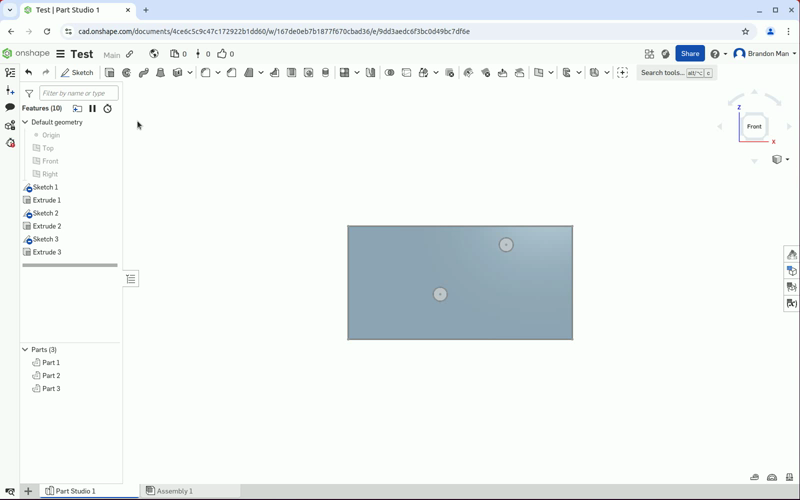
key(shift+7)
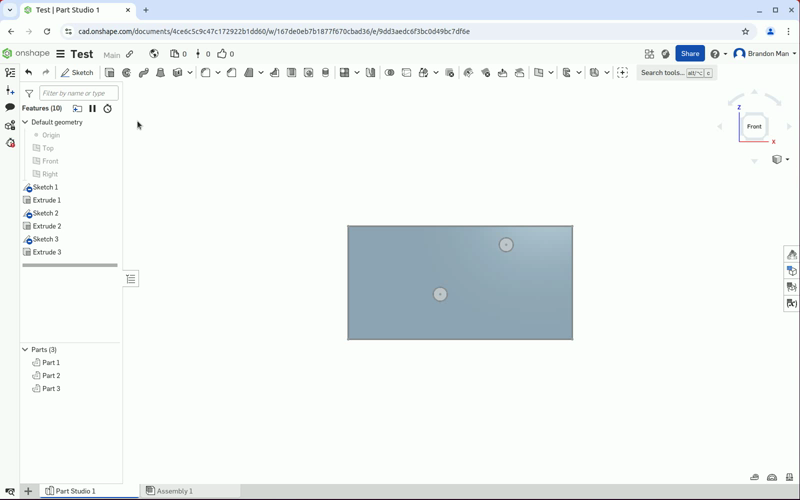
key(left, 2)
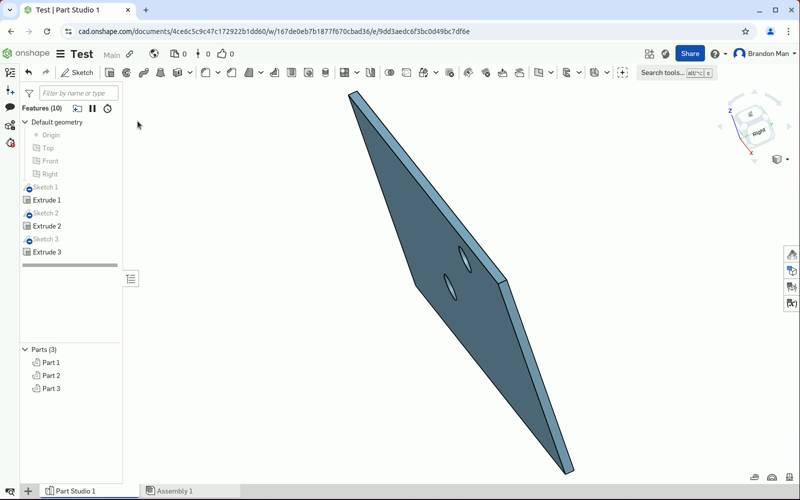
key(down, 2)
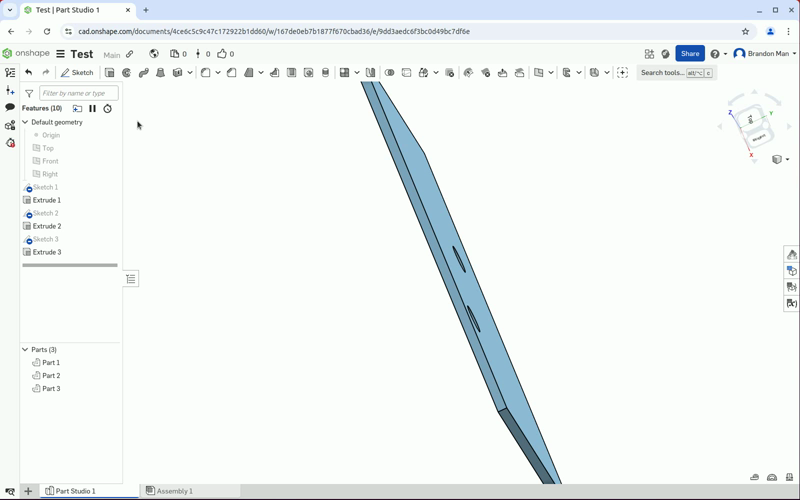
key(up, 2)
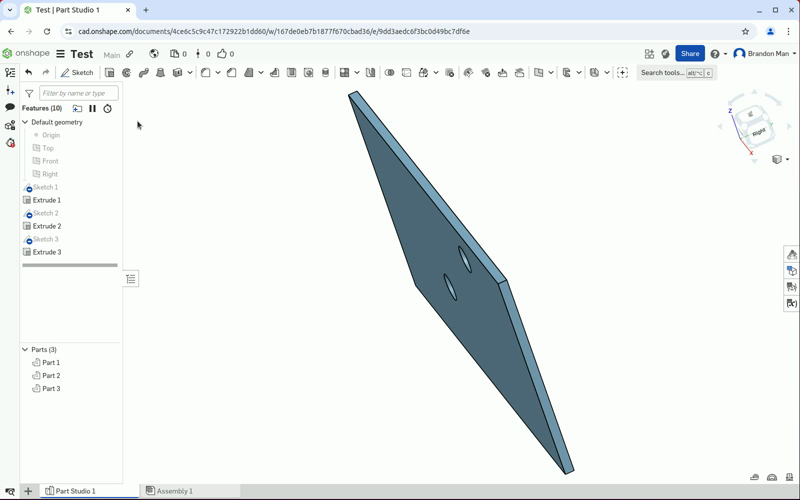
key(right, 2)
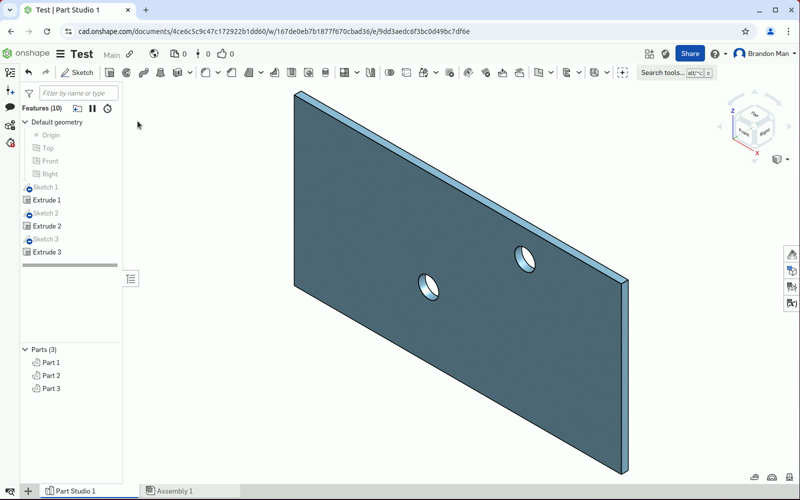
mouse_move(73, 189)
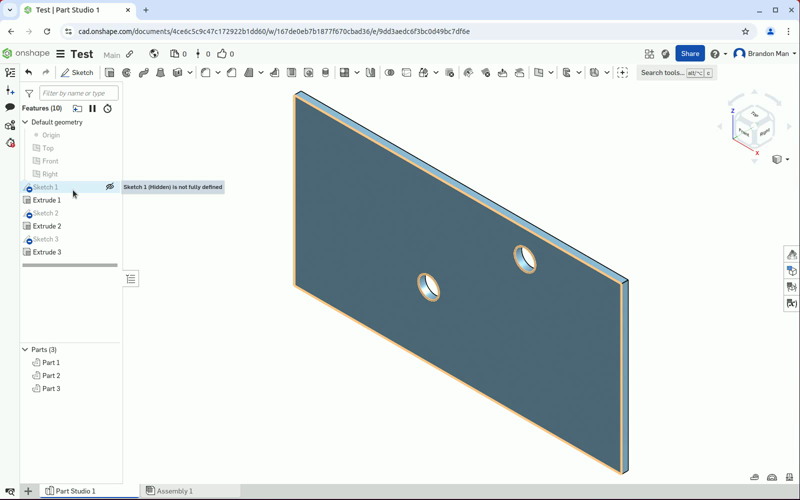
click(73, 189)